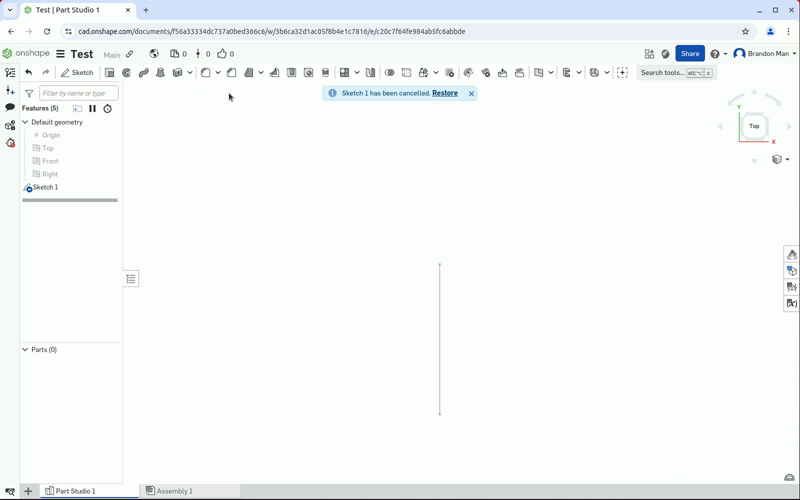
key(shift+h)
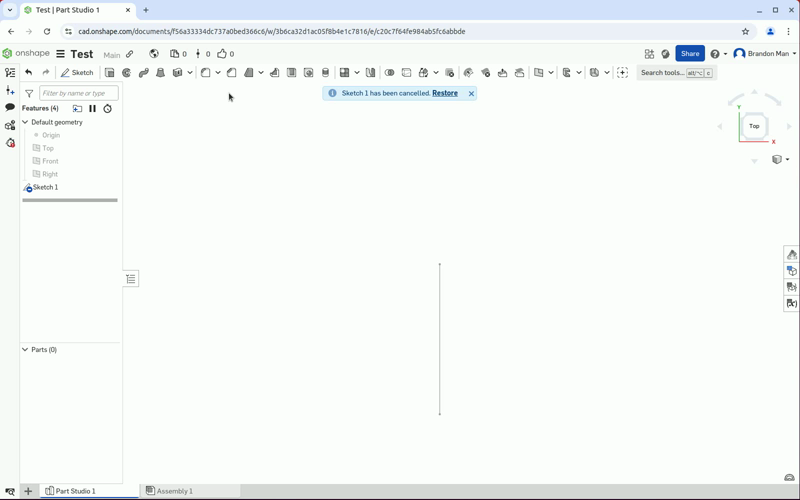
key(shift+s)
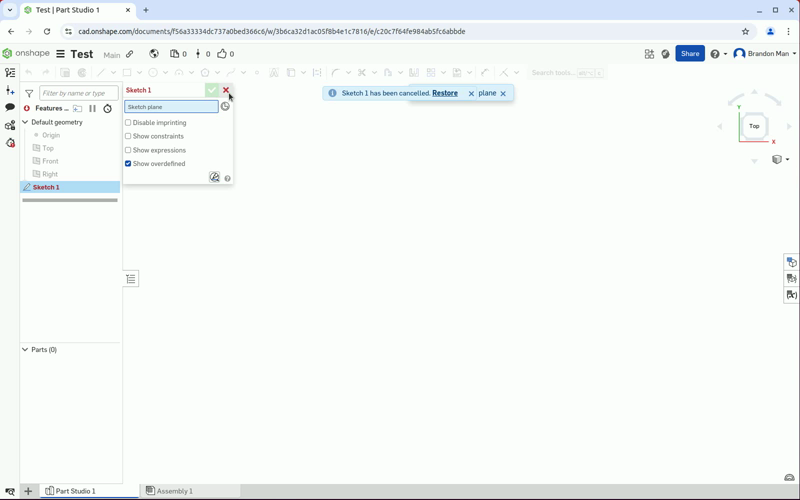
mouse_move(73, 150)
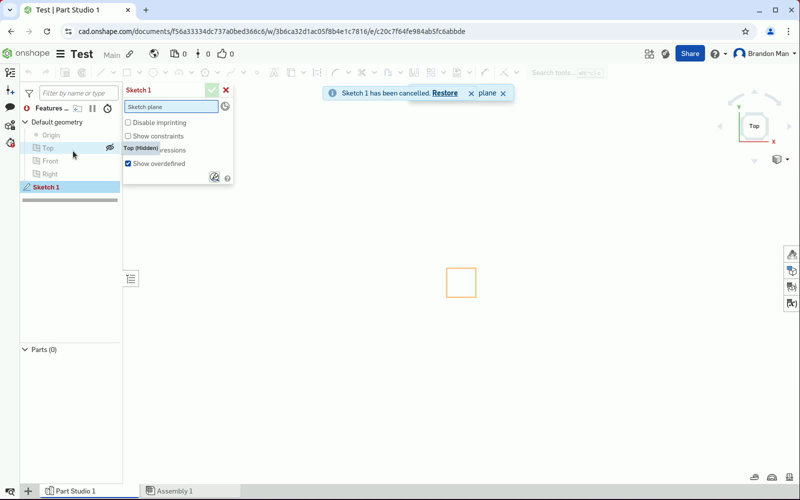
click(73, 150)
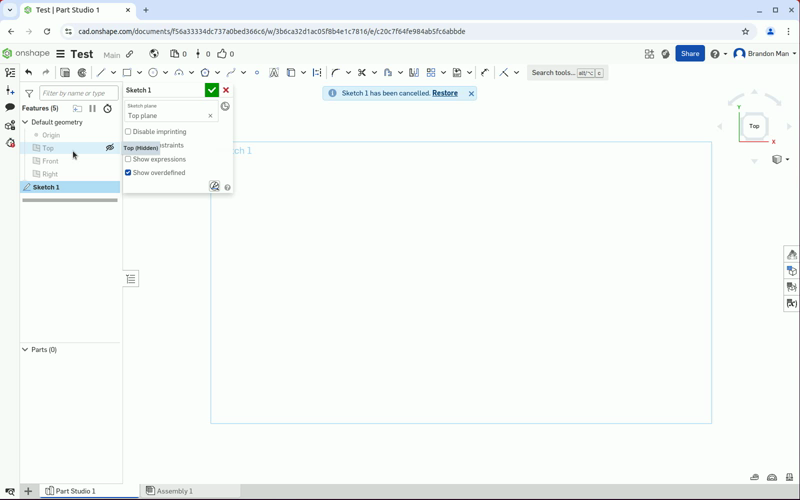
mouse_move(73, 352)
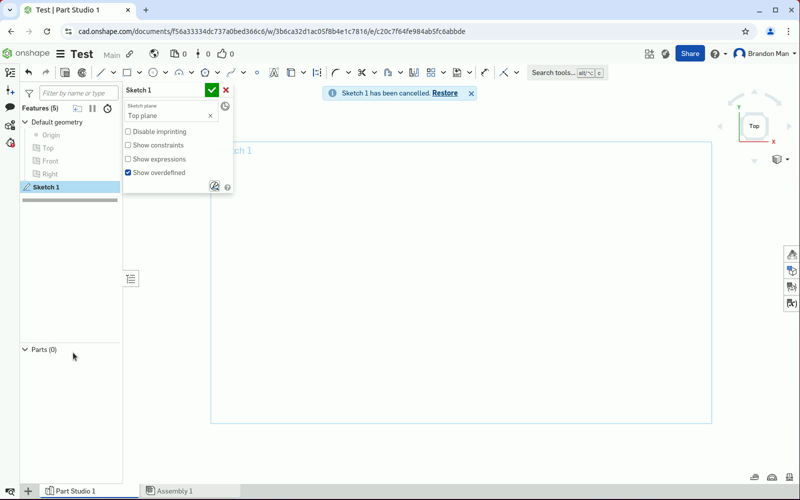
key(y)
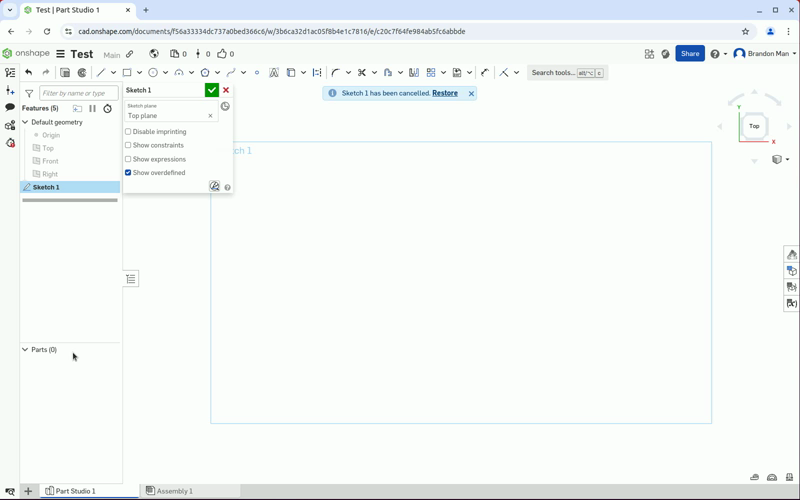
key(l)
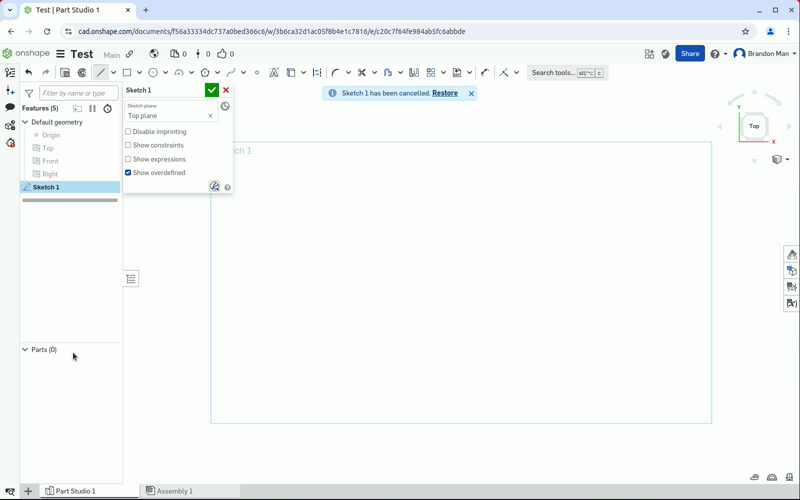
key_down(shift)
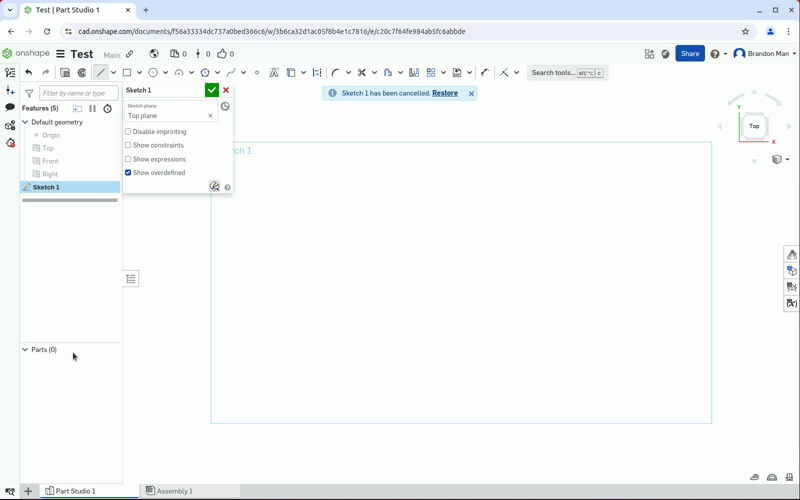
mouse_move(423, 395)
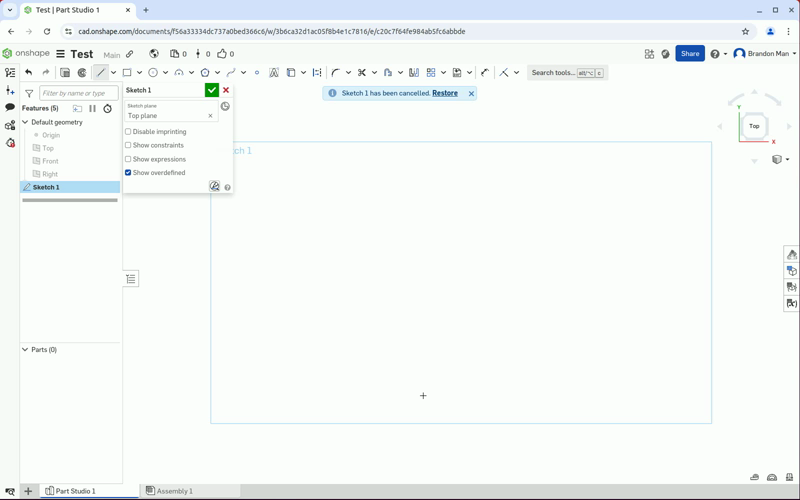
click(423, 395)
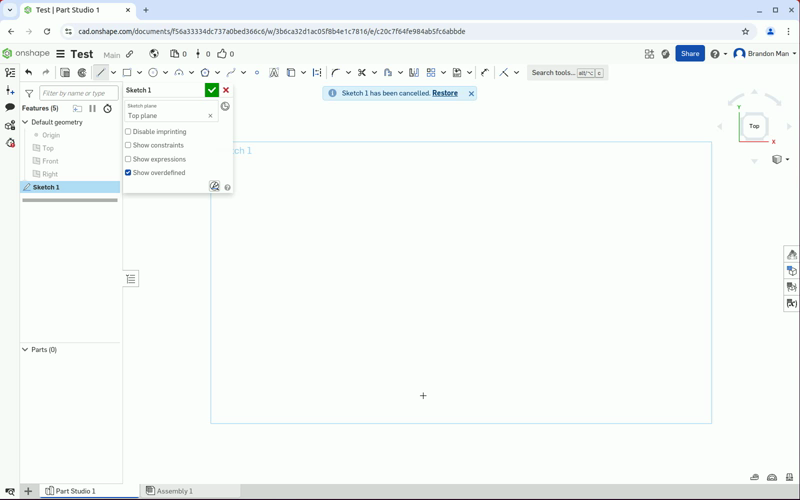
key_up(shift)
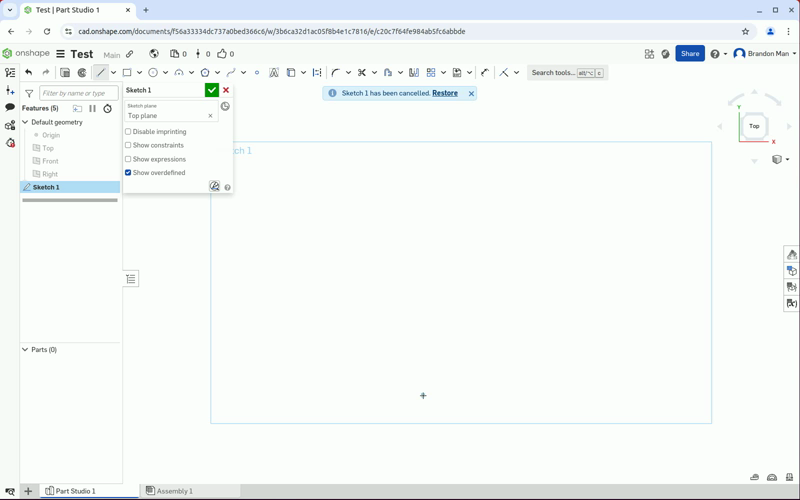
key_down(shift)
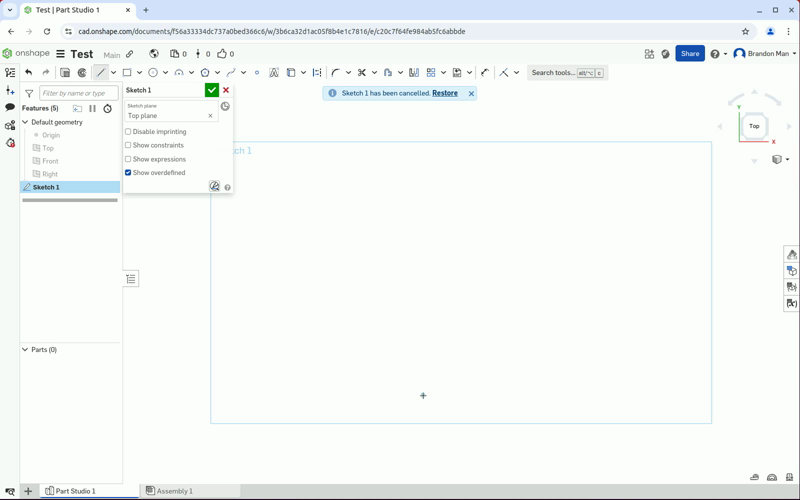
mouse_move(498, 395)
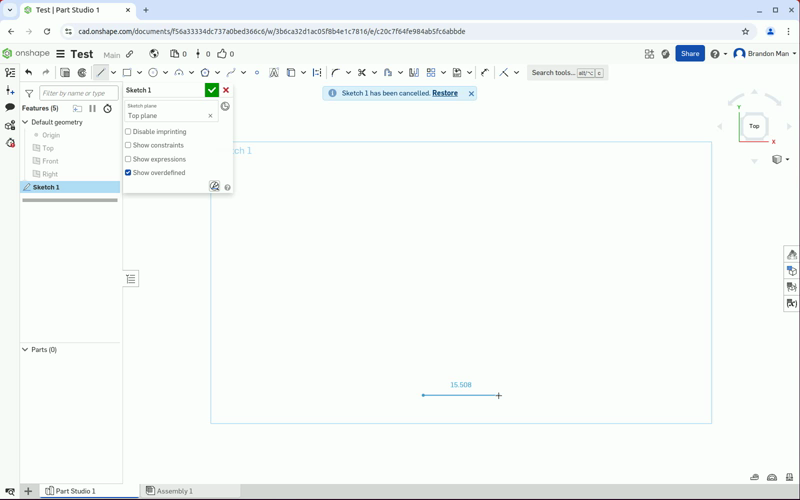
click(498, 395)
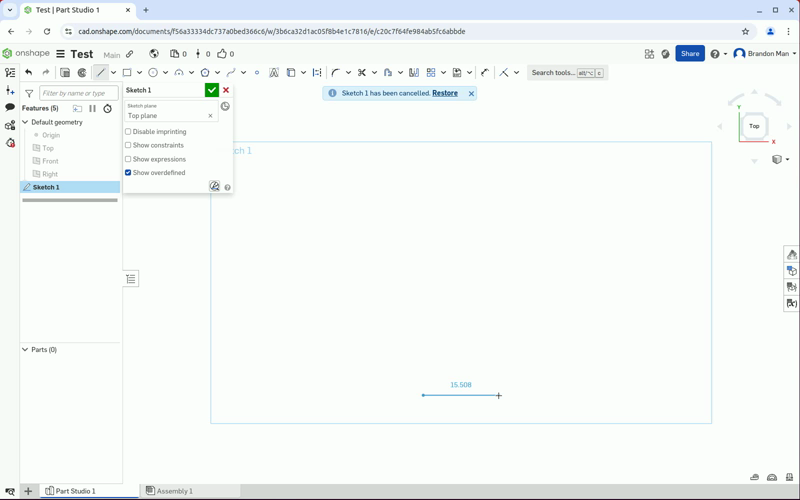
key_up(shift)
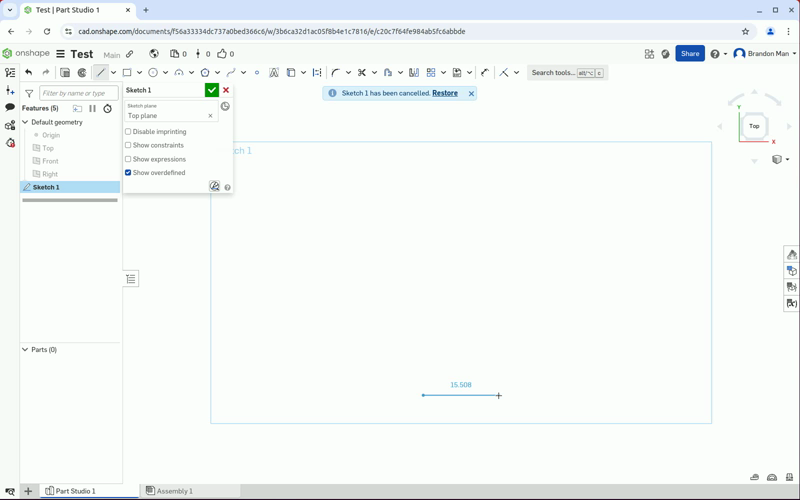
key_down(shift)
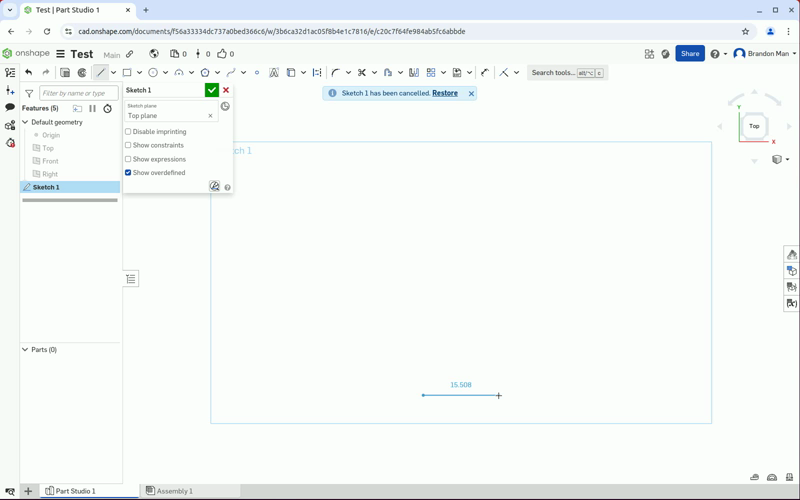
mouse_move(498, 171)
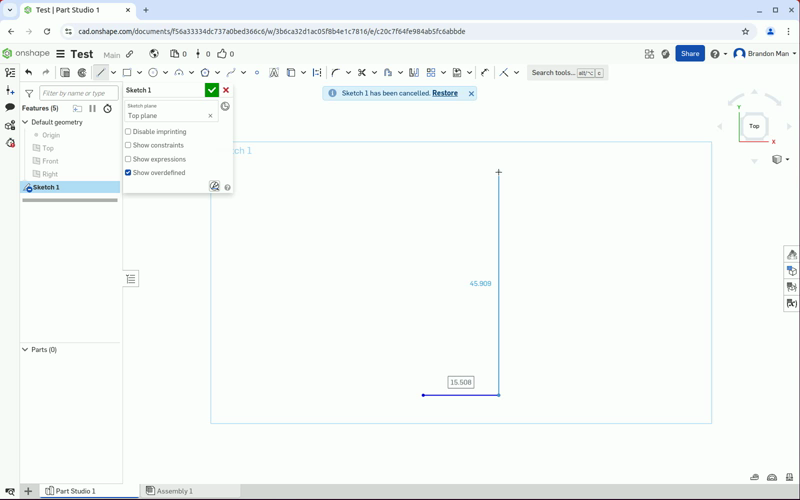
click(498, 171)
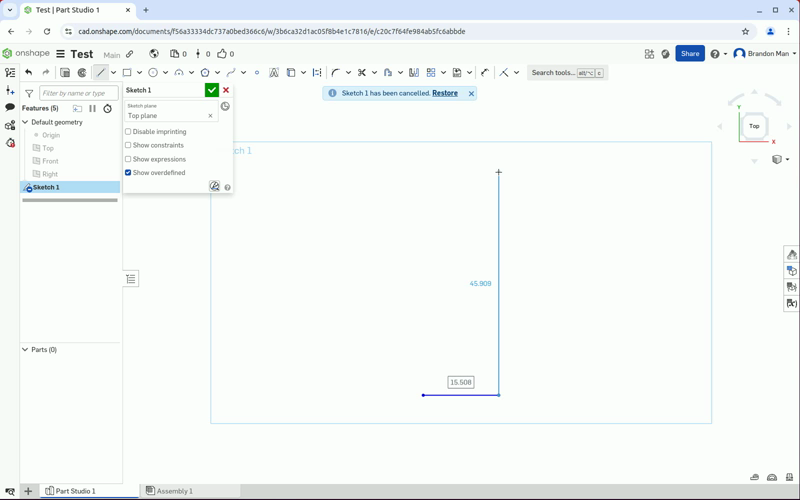
key_up(shift)
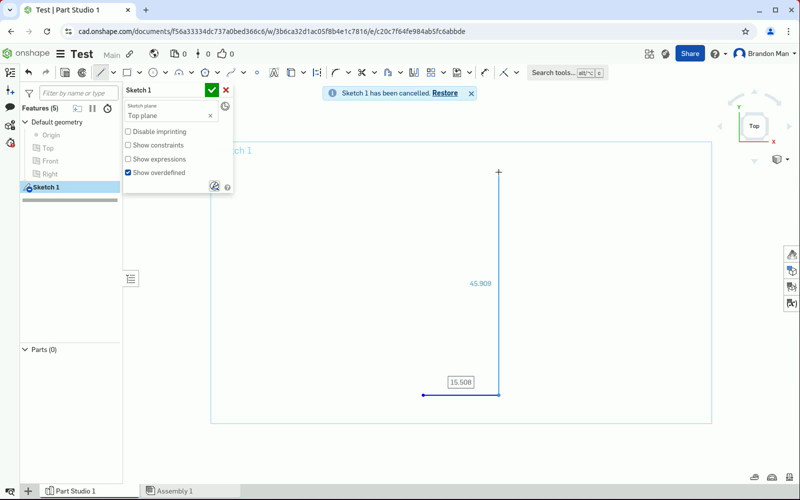
key_down(shift)
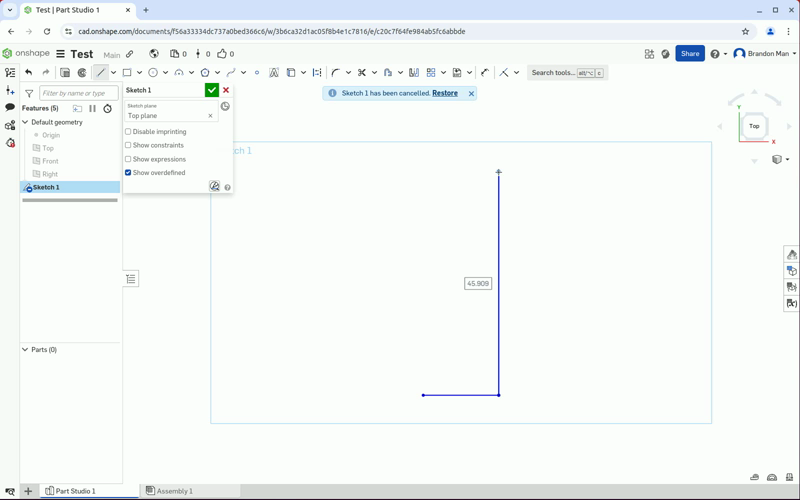
mouse_move(423, 171)
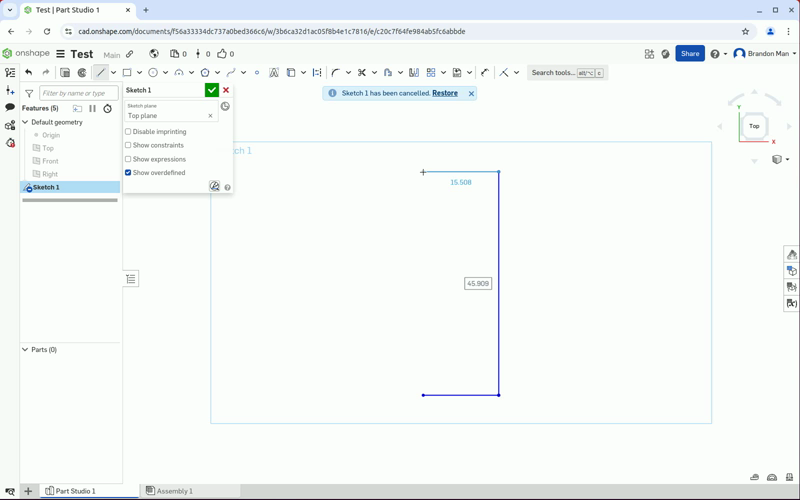
click(423, 171)
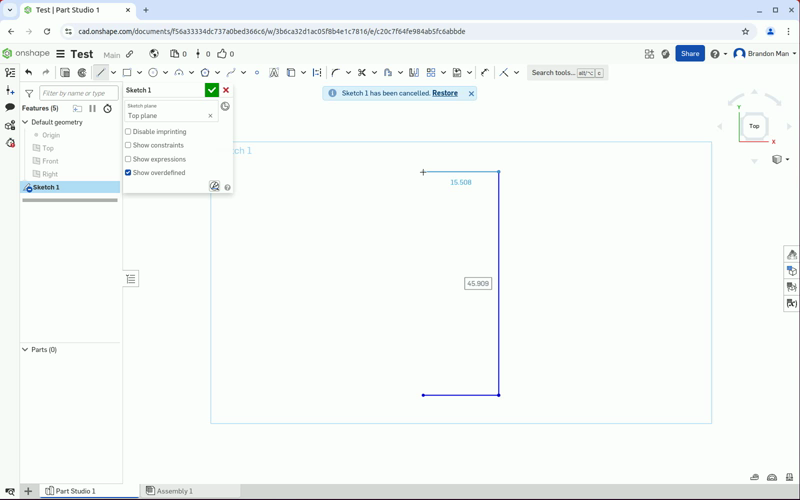
key_up(shift)
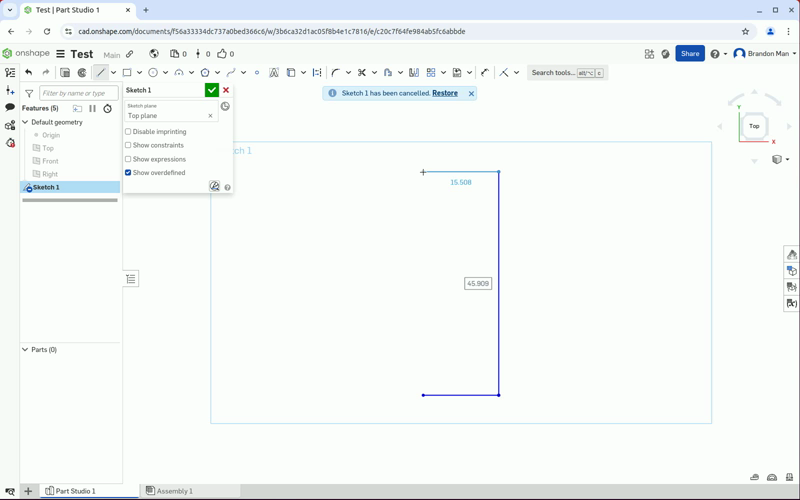
key_down(shift)
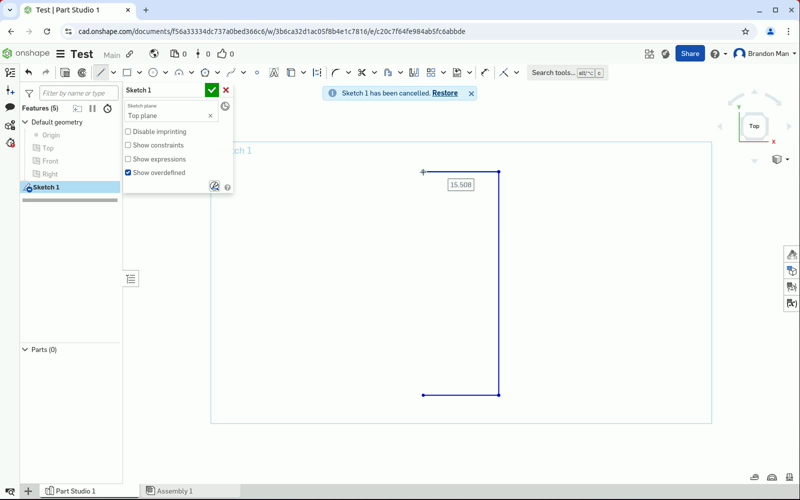
mouse_move(423, 395)
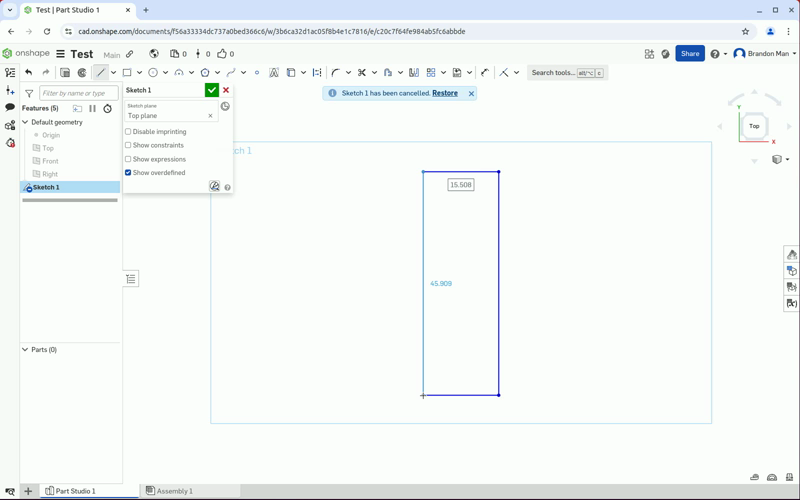
key_up(shift)
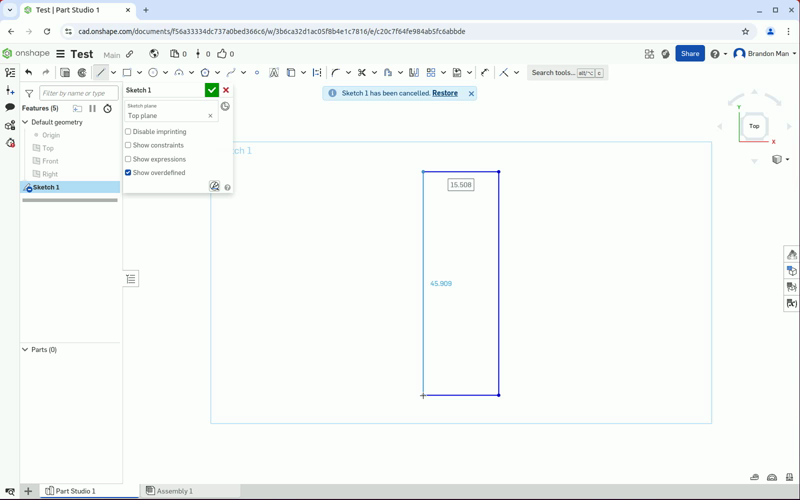
click(423, 395)
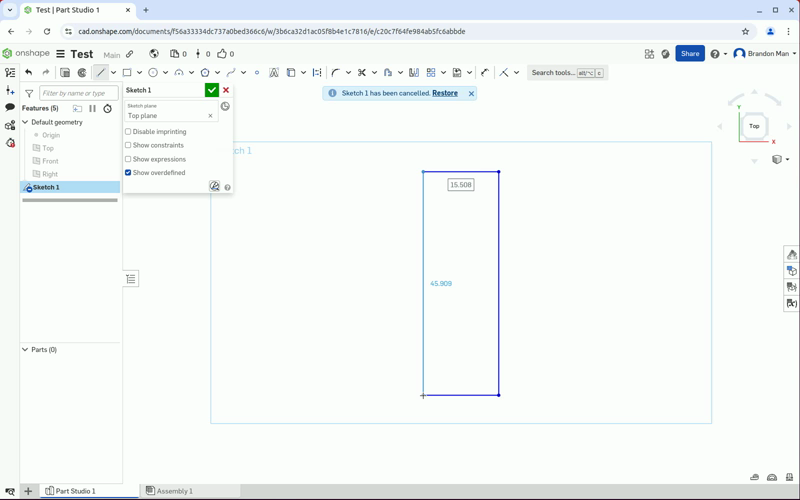
key(esc)
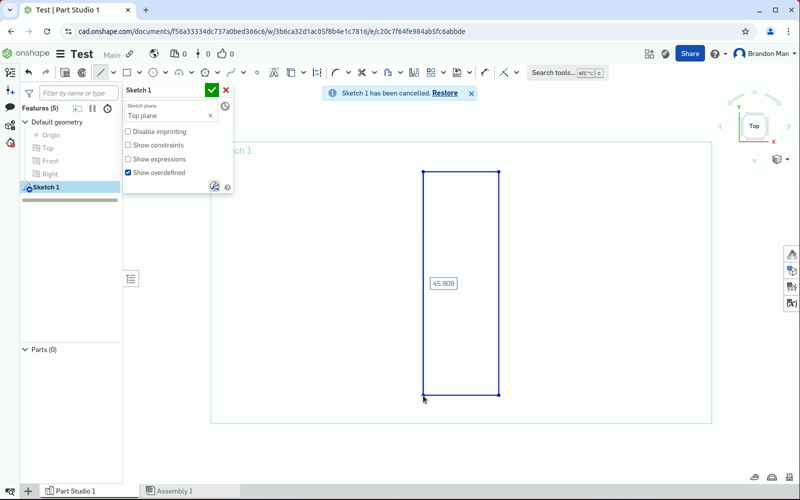
mouse_move(482, 303)
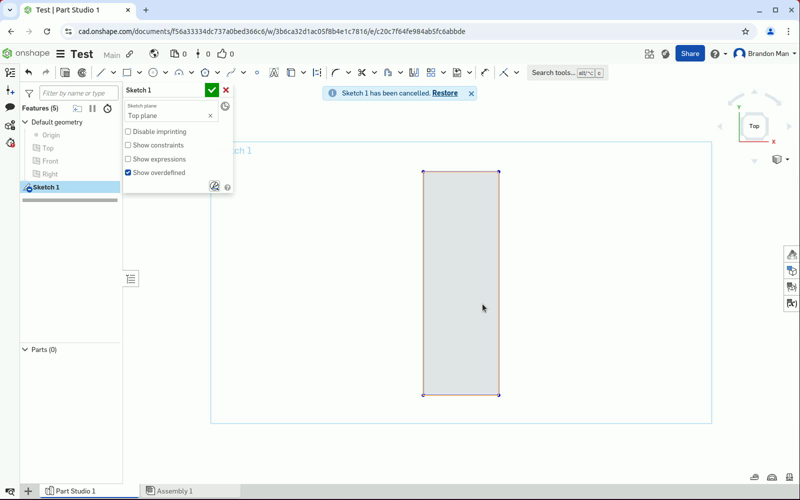
click(482, 303)
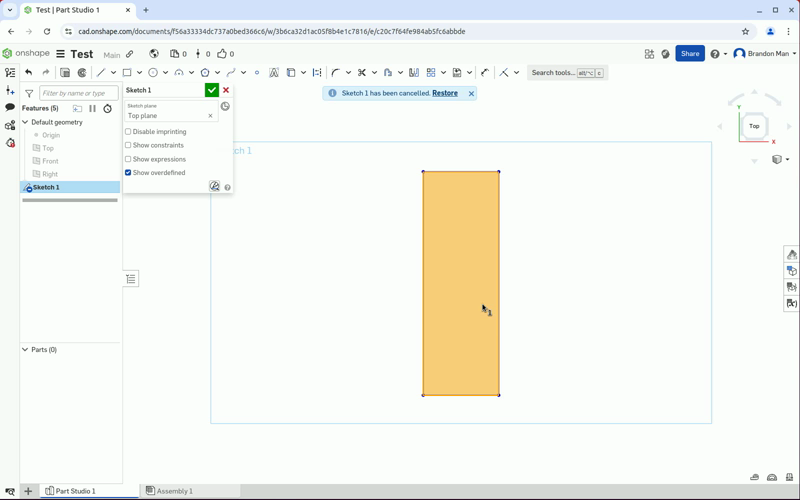
mouse_move(73, 352)
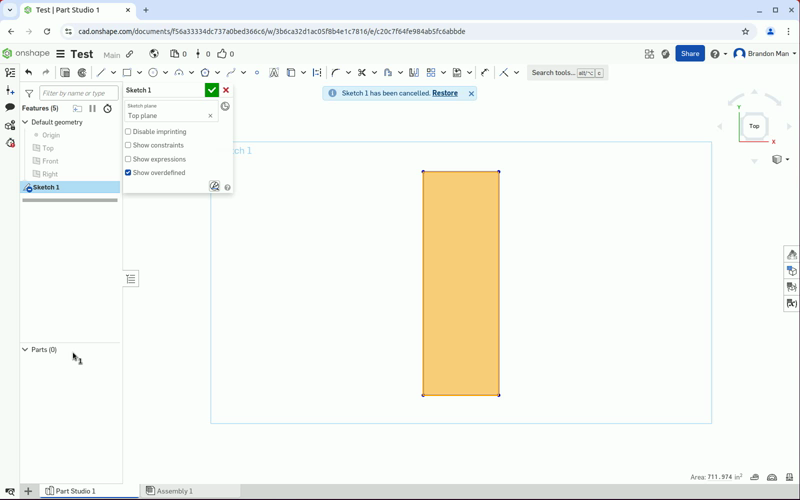
key(shift+y)
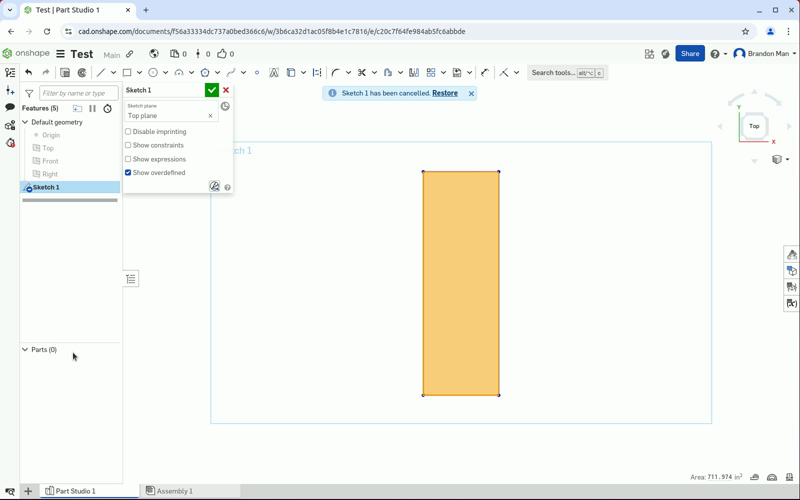
key(shift+e)
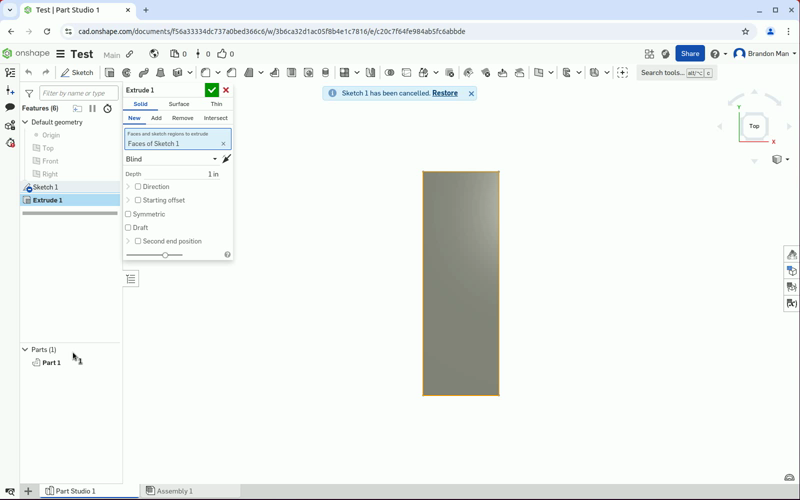
mouse_move(143, 106)
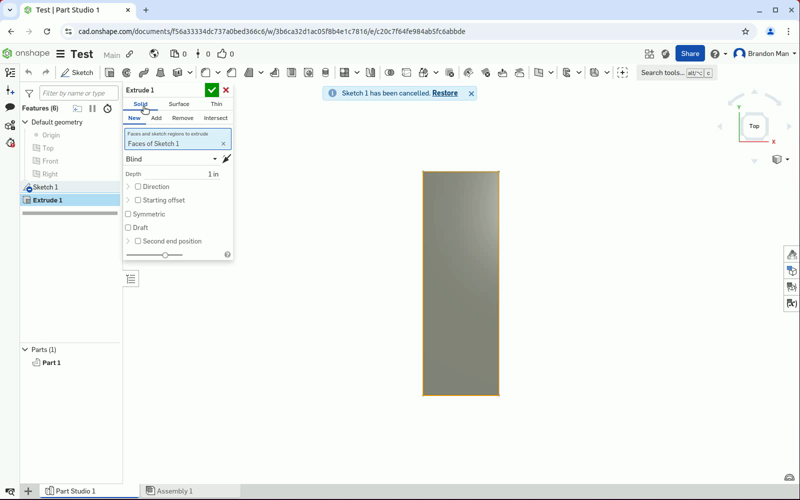
click(143, 106)
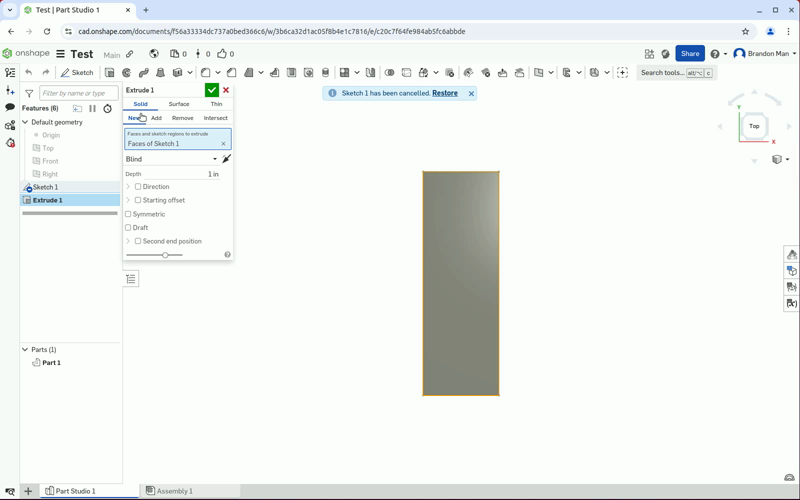
mouse_move(137, 120)
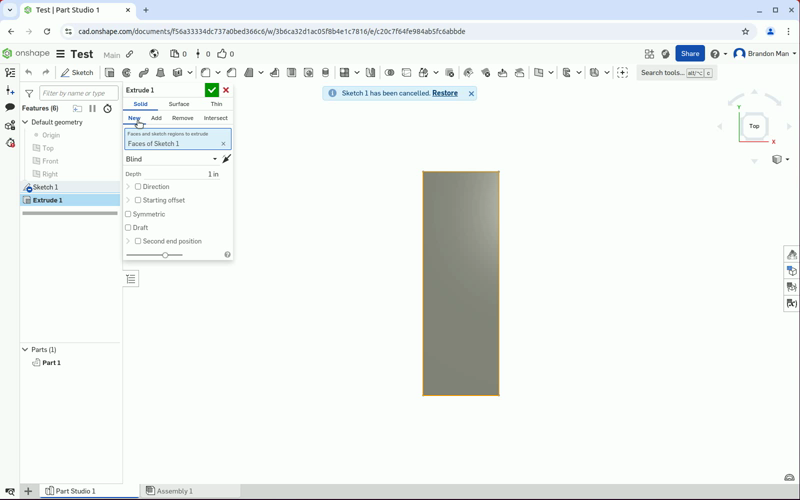
click(137, 120)
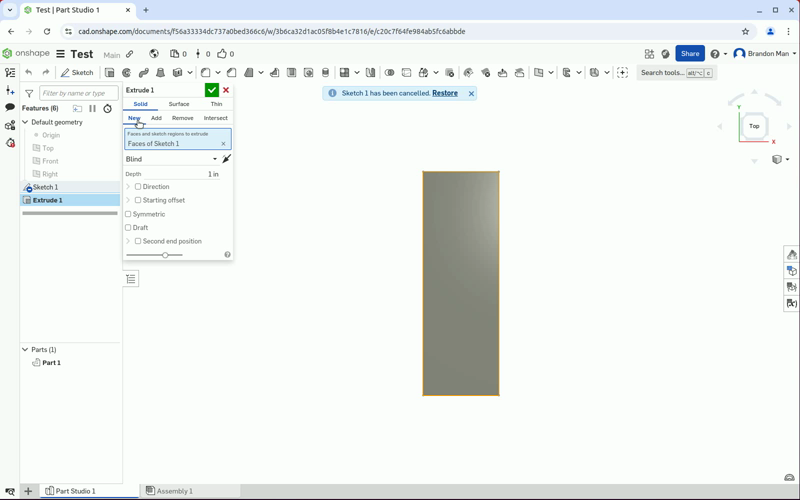
key(tab, 4)
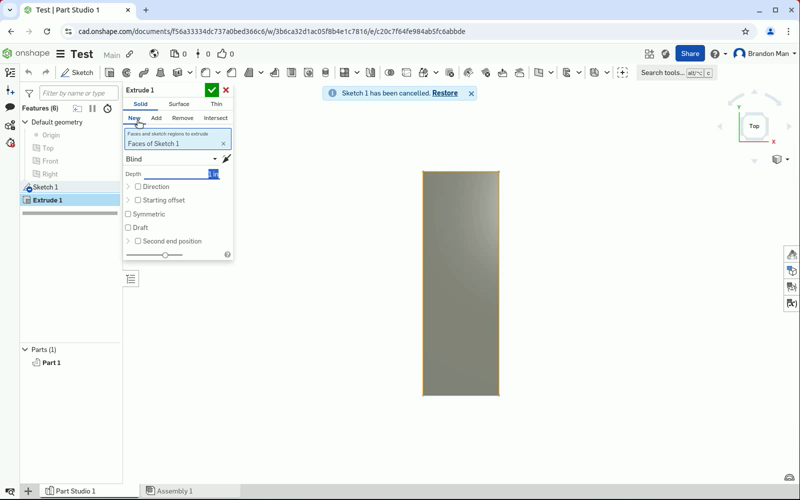
text(7.703)
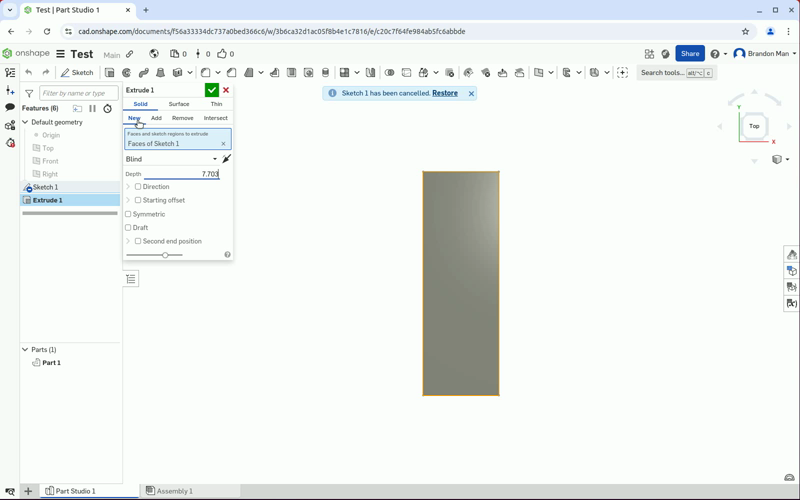
key(enter)
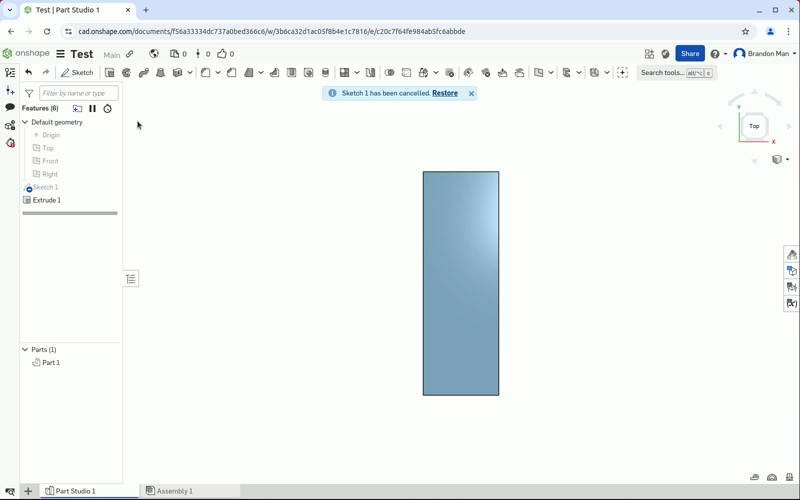
key(shift+h)
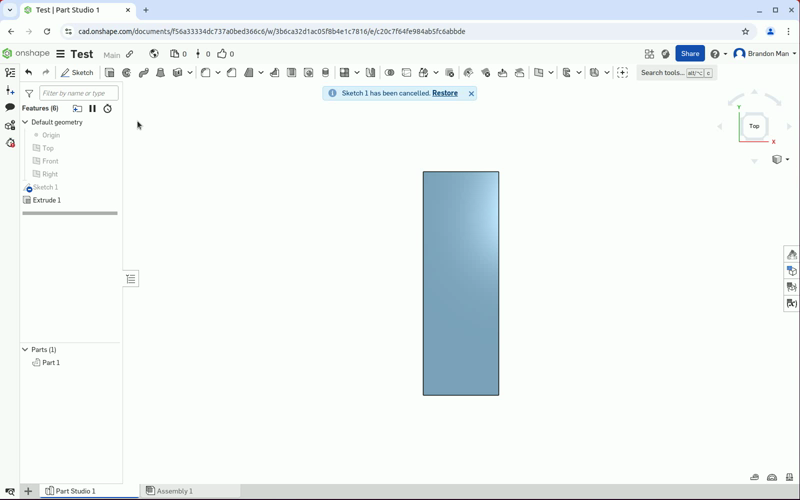
key(shift+h)
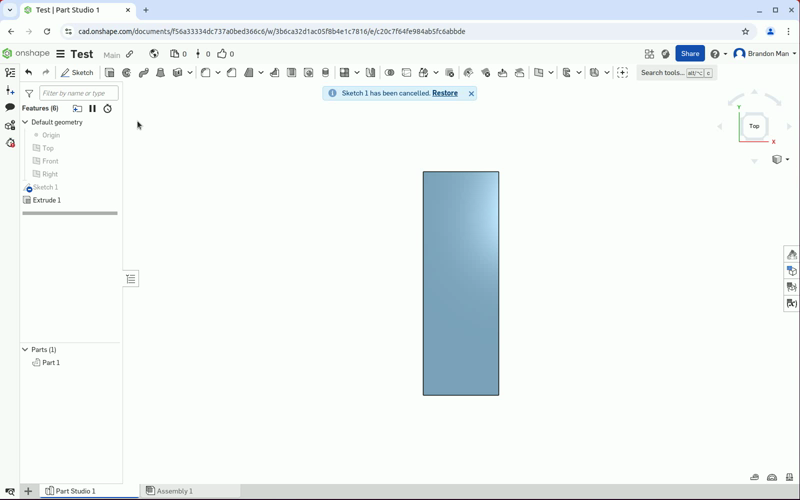
mouse_move(73, 189)
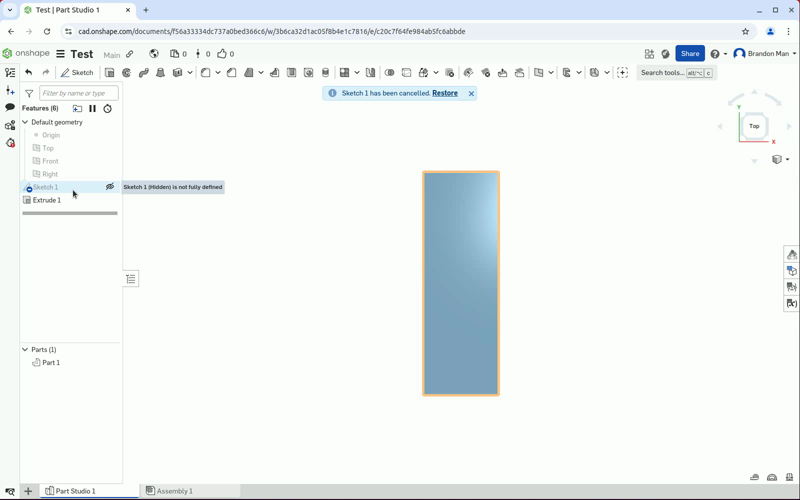
click(73, 189)
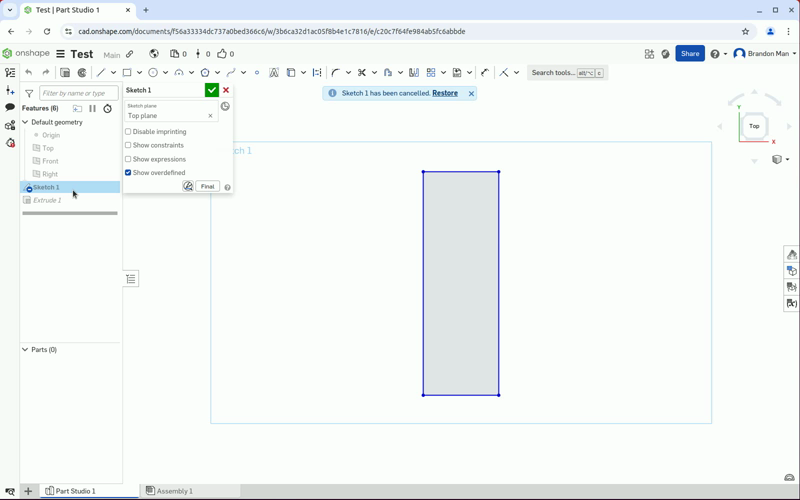
mouse_move(229, 92)
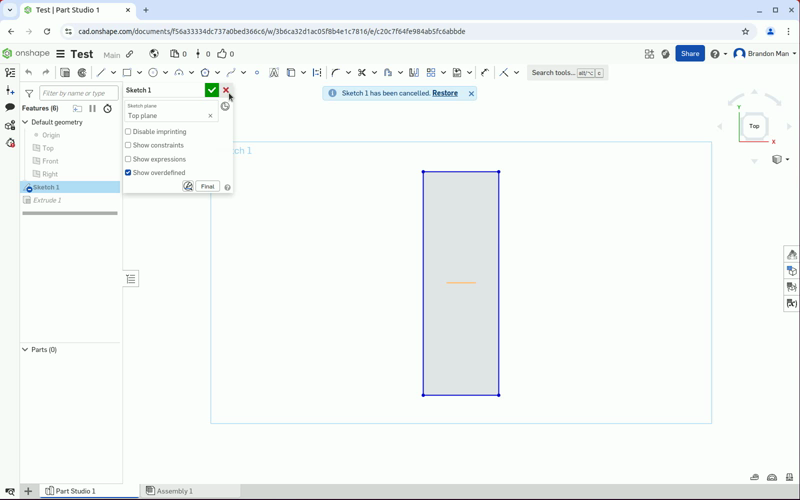
click(229, 92)
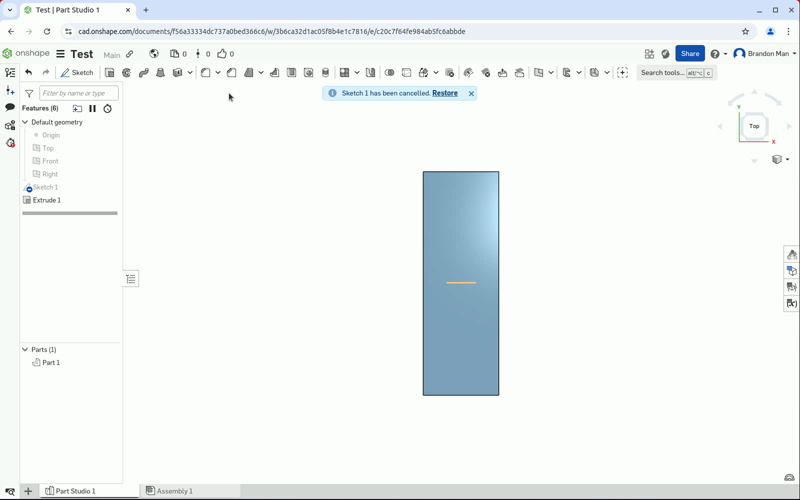
mouse_move(73, 352)
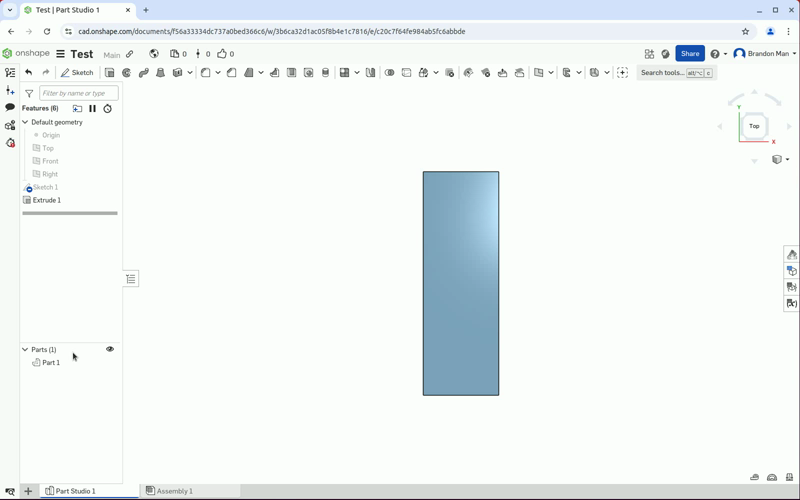
key(y)
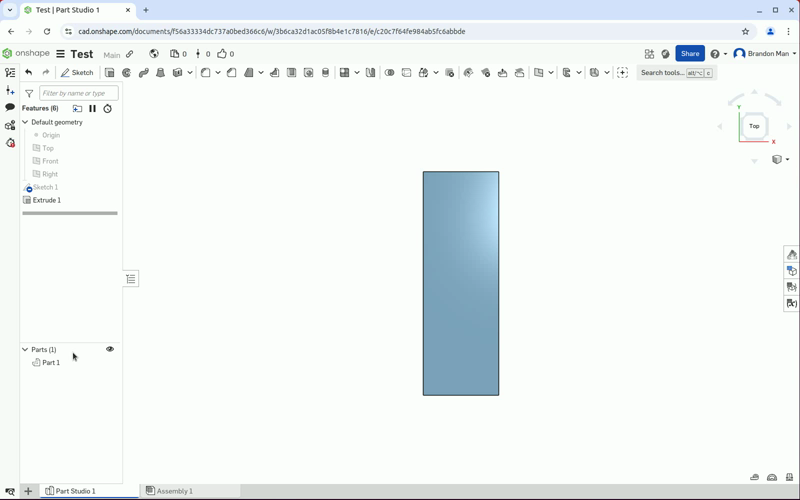
key(shift+p)
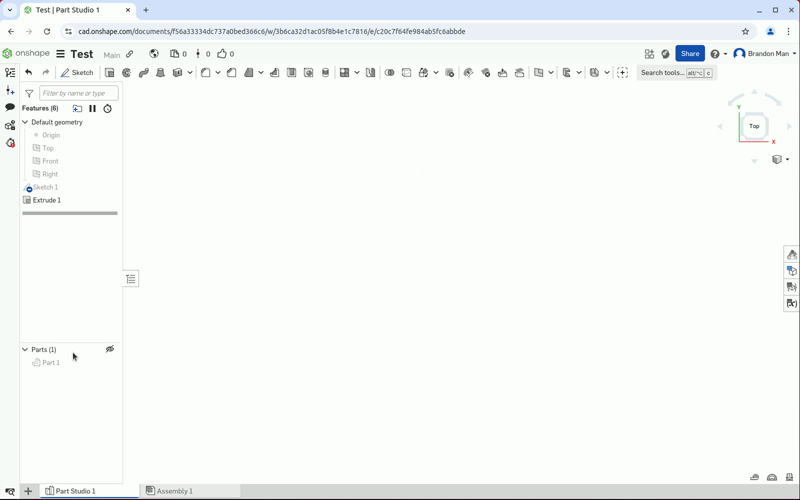
key(space)
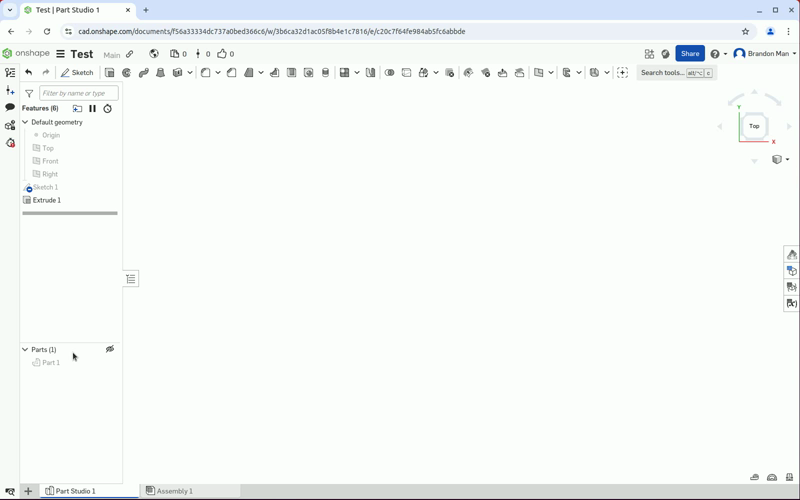
key_down(shift)
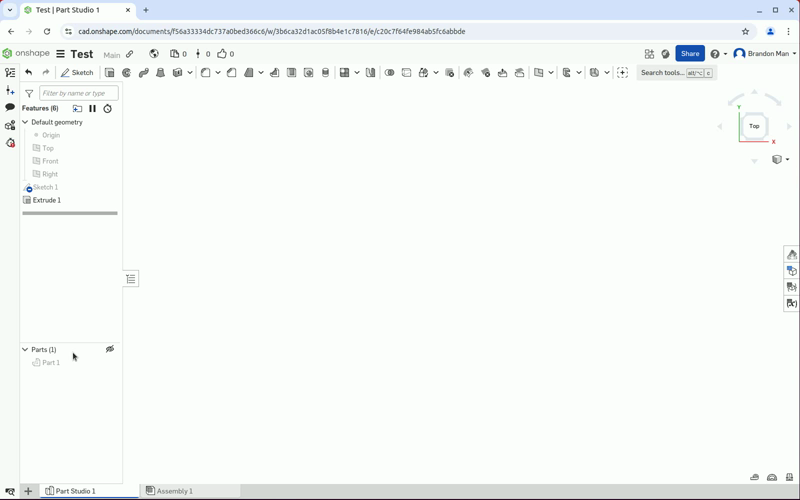
key(up)
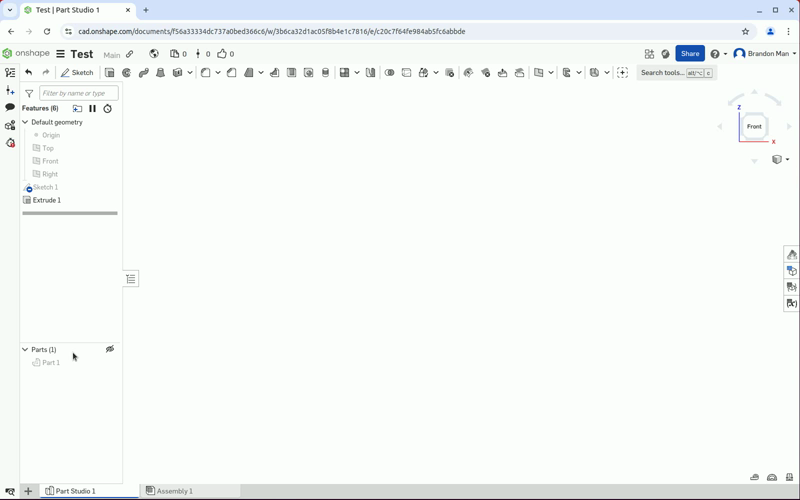
key_up(shift)
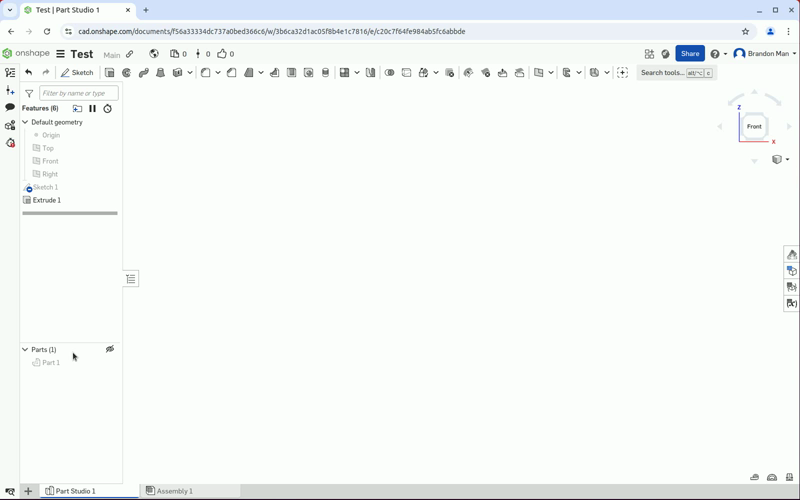
mouse_move(73, 352)
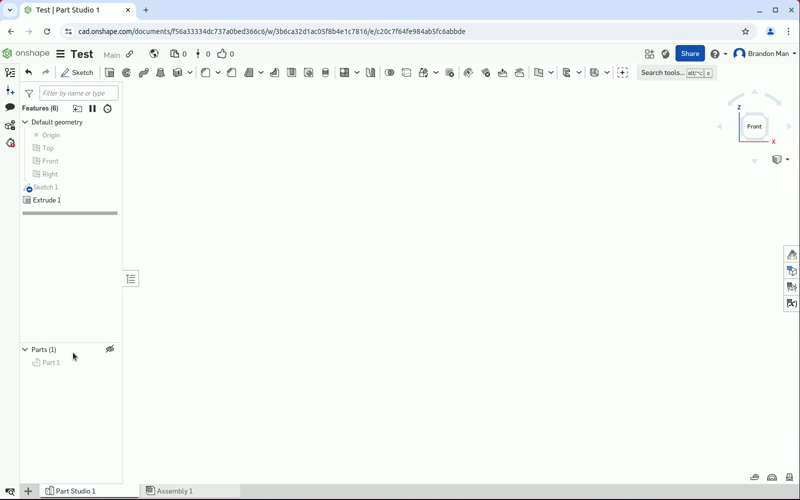
key(shift+y)
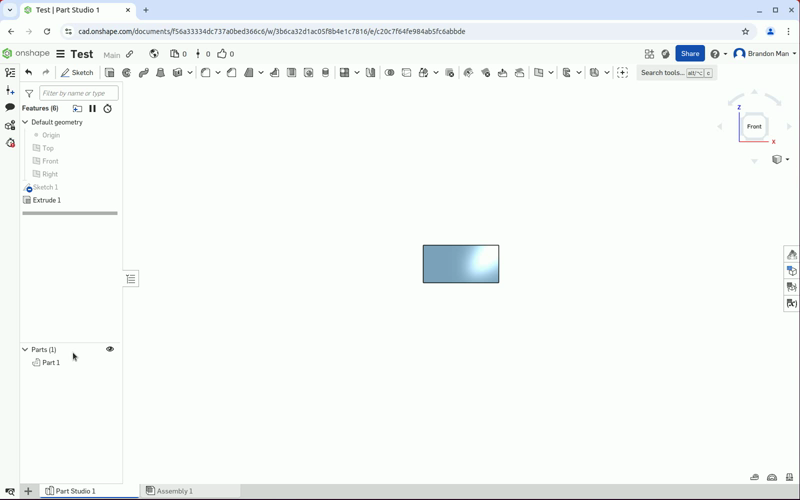
mouse_move(541, 75)
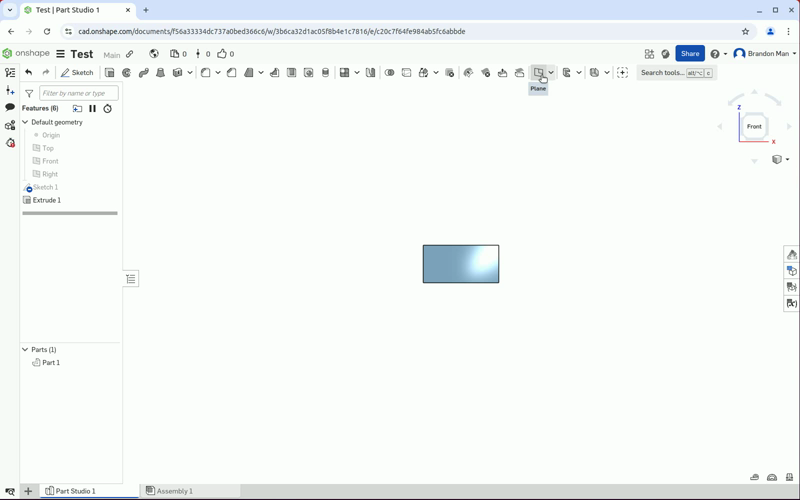
click(541, 75)
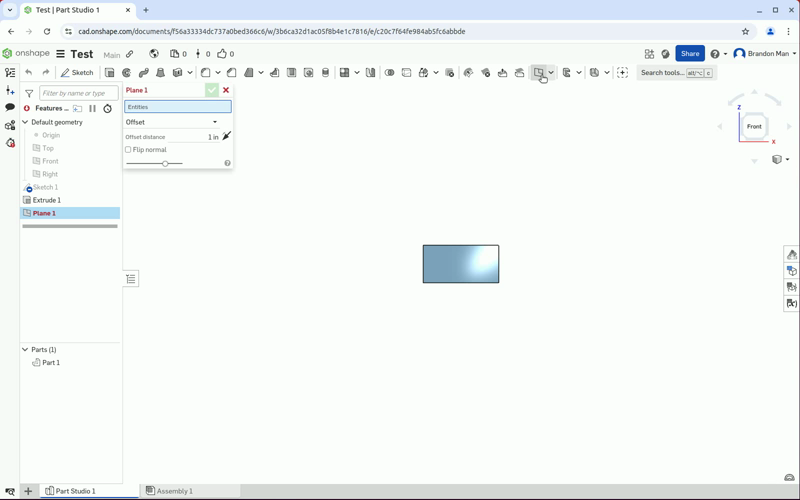
mouse_move(73, 163)
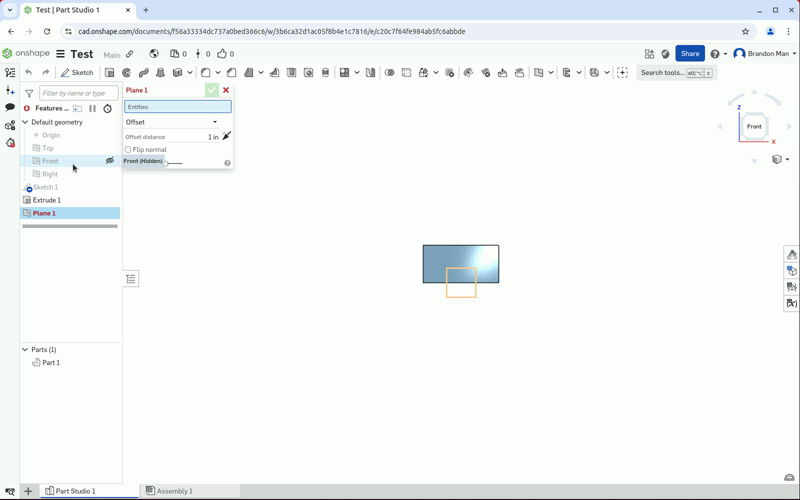
click(73, 163)
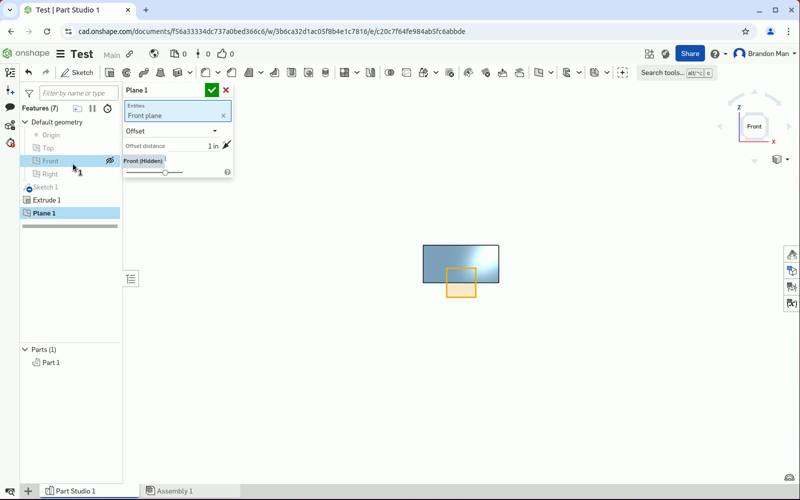
key(tab, 2)
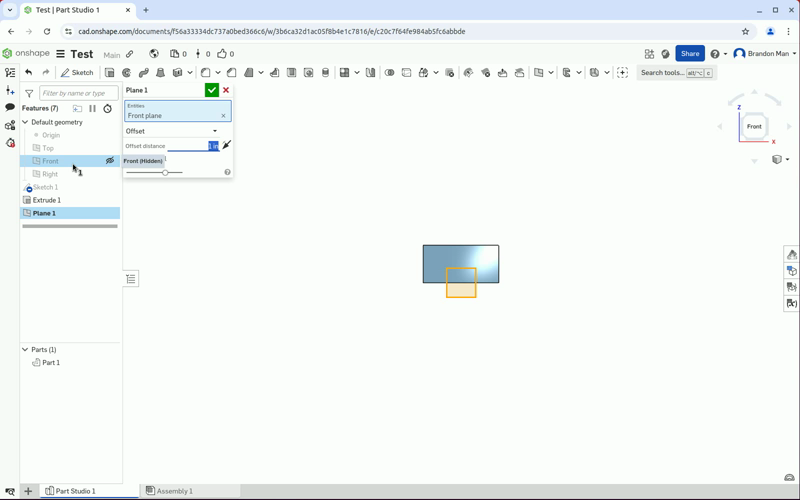
text(23.108)
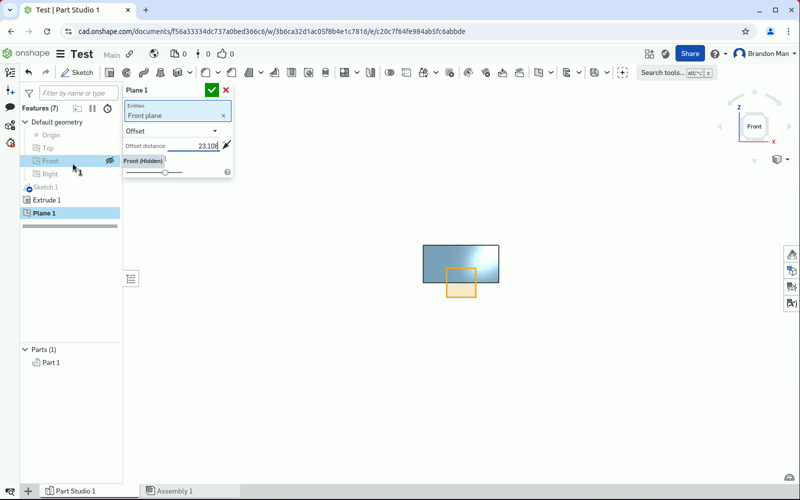
key(enter, 2)
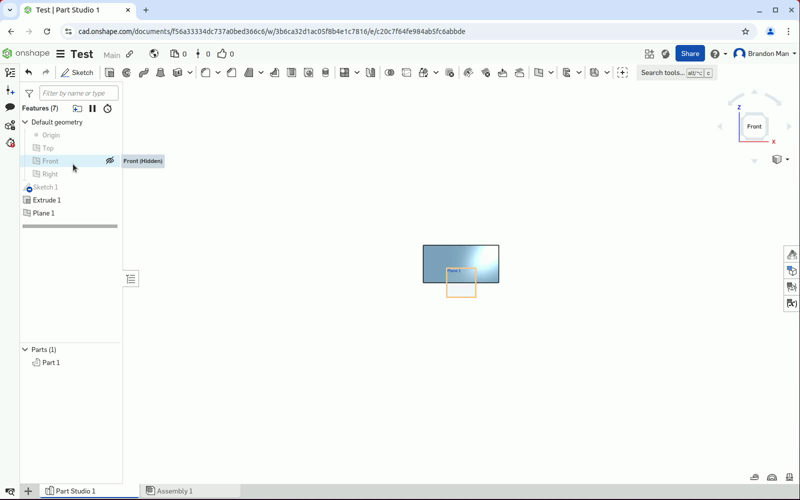
key(shift+s)
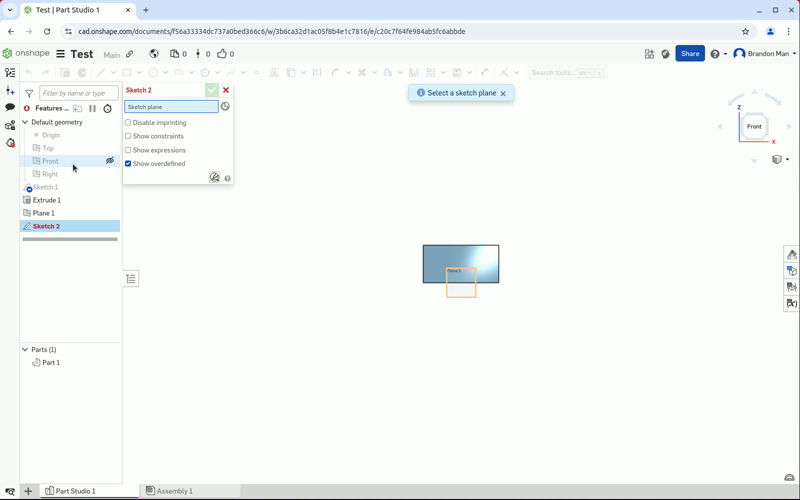
mouse_move(73, 215)
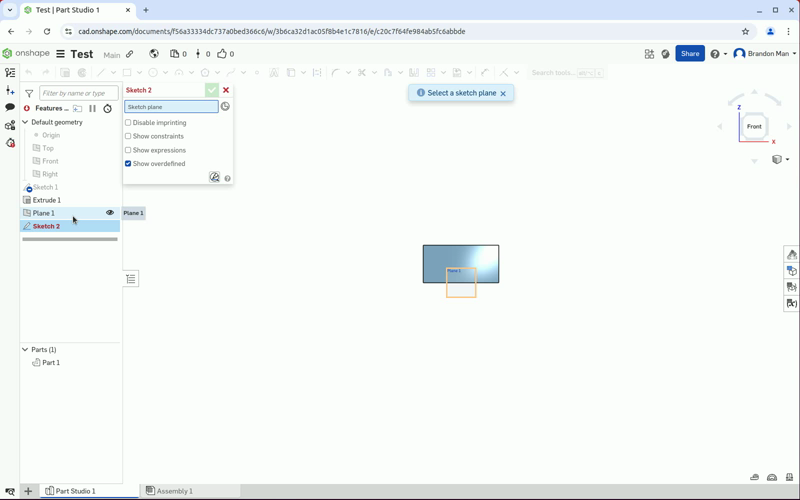
click(73, 215)
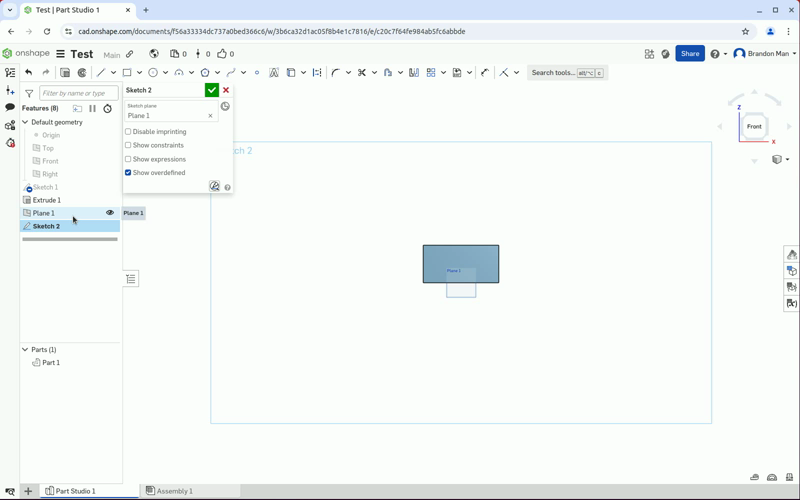
mouse_move(73, 352)
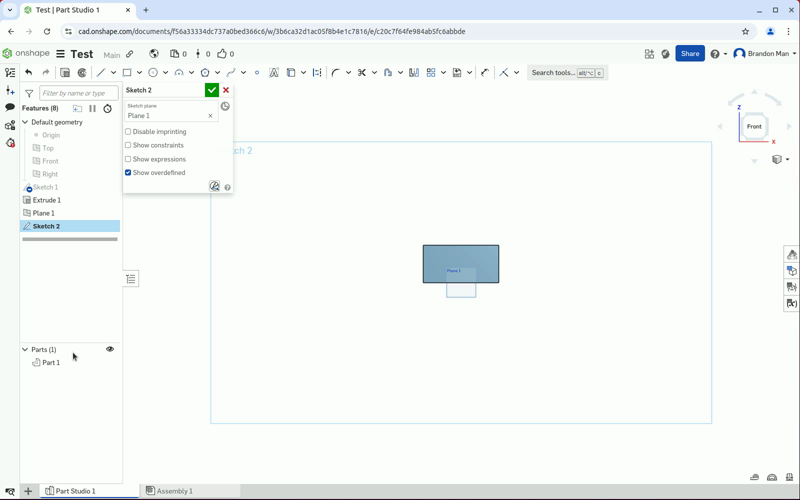
key(y)
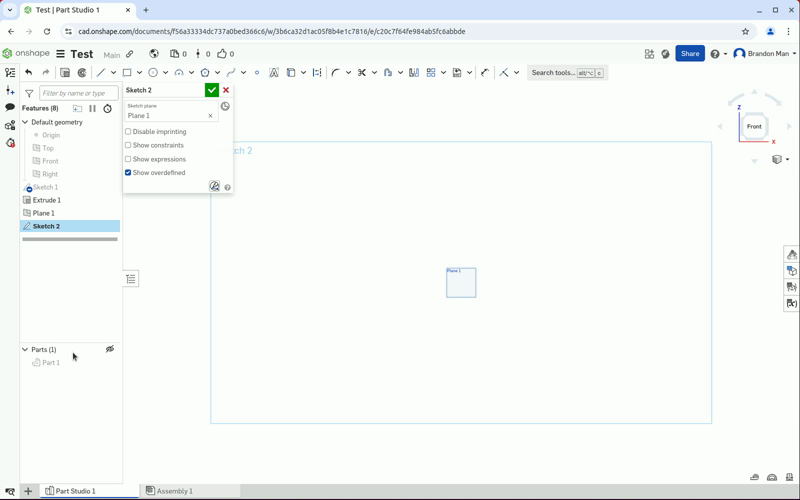
key(l)
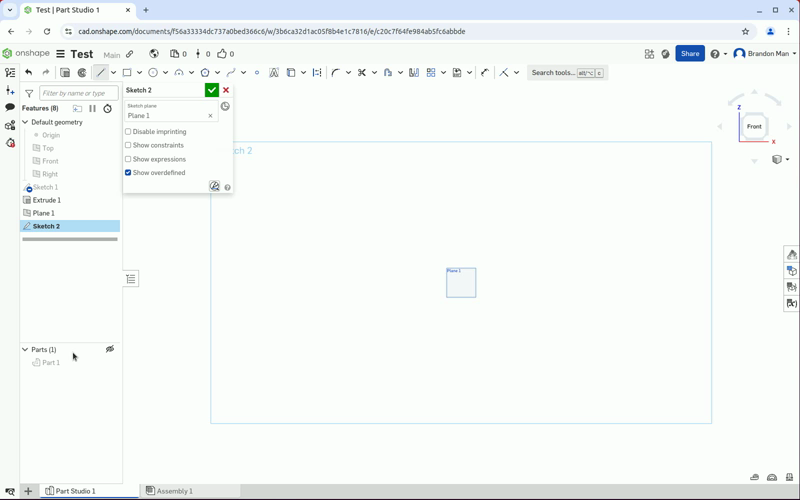
key_down(shift)
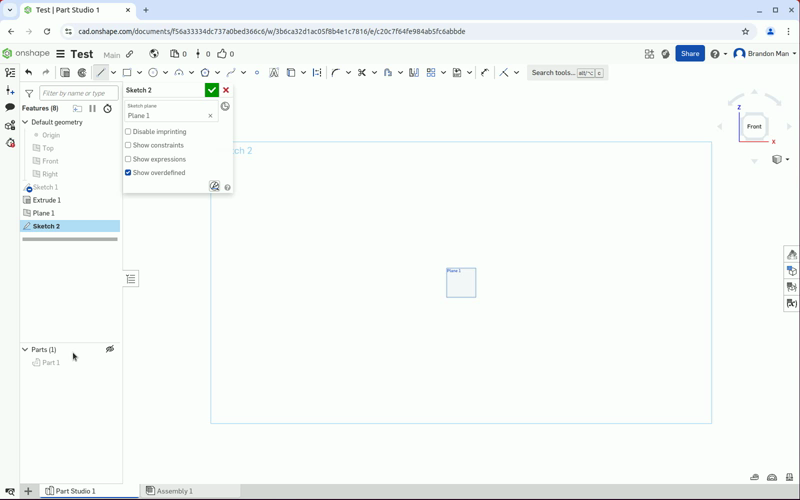
mouse_move(430, 275)
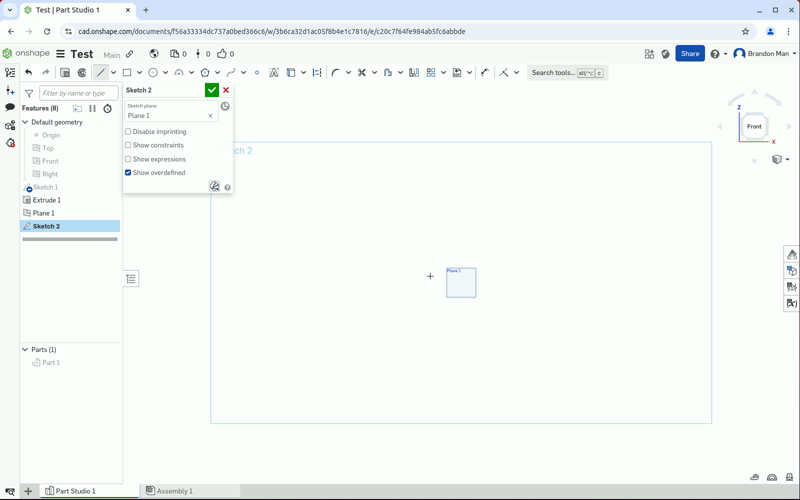
click(430, 275)
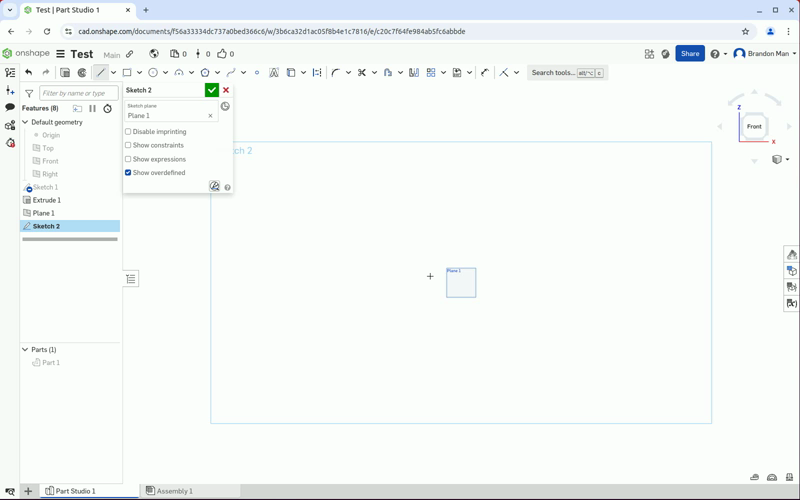
key_up(shift)
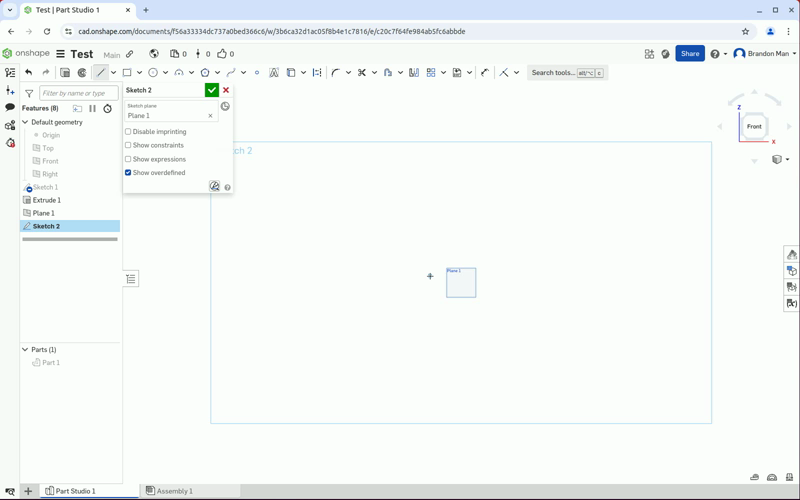
key_down(shift)
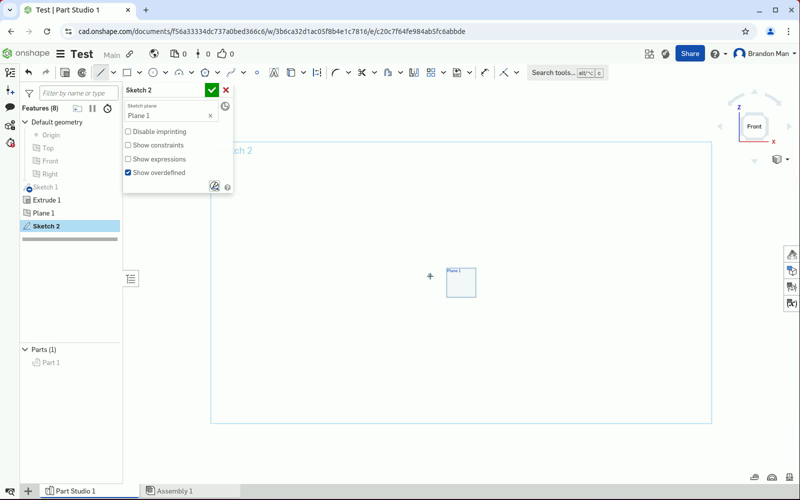
mouse_move(460, 275)
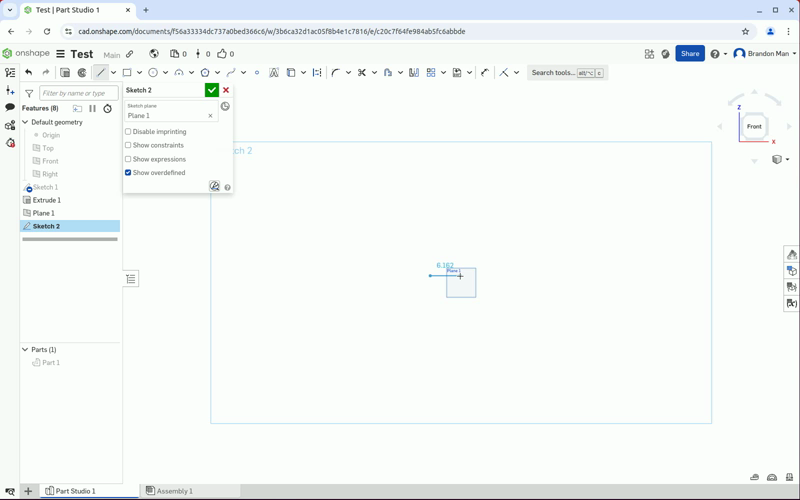
mouse_move(460, 275)
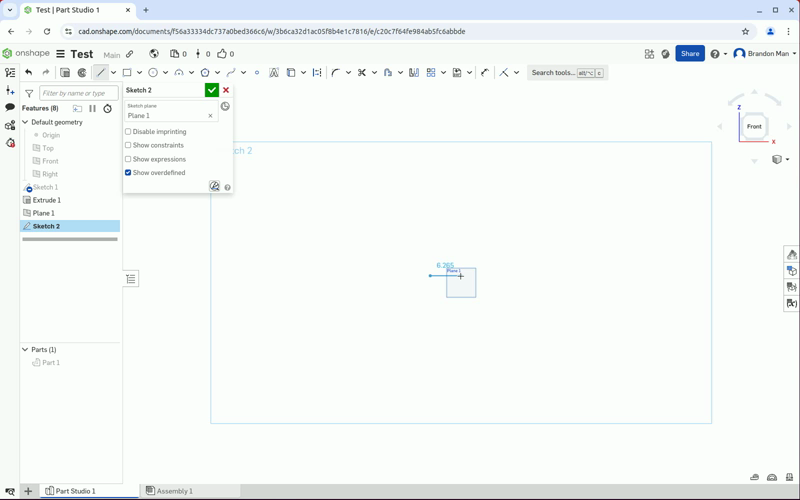
click(460, 275)
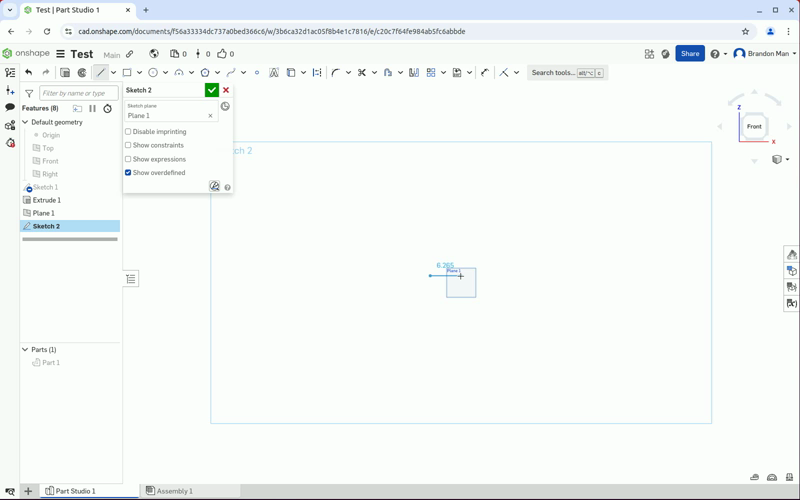
key_up(shift)
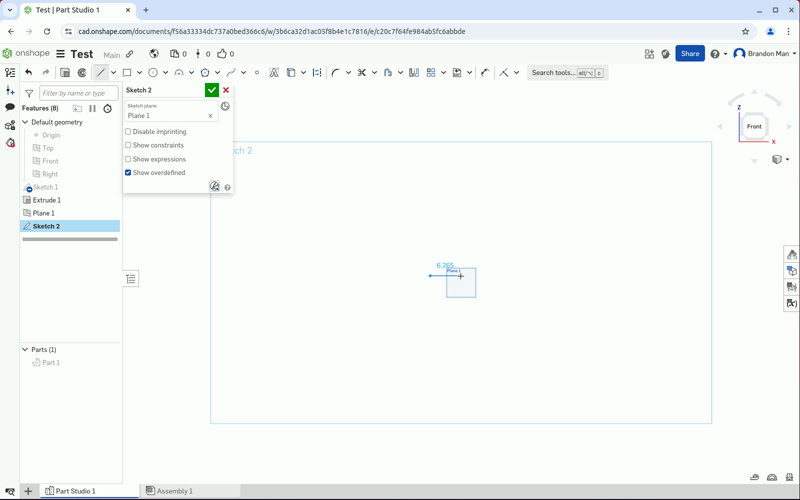
key_down(shift)
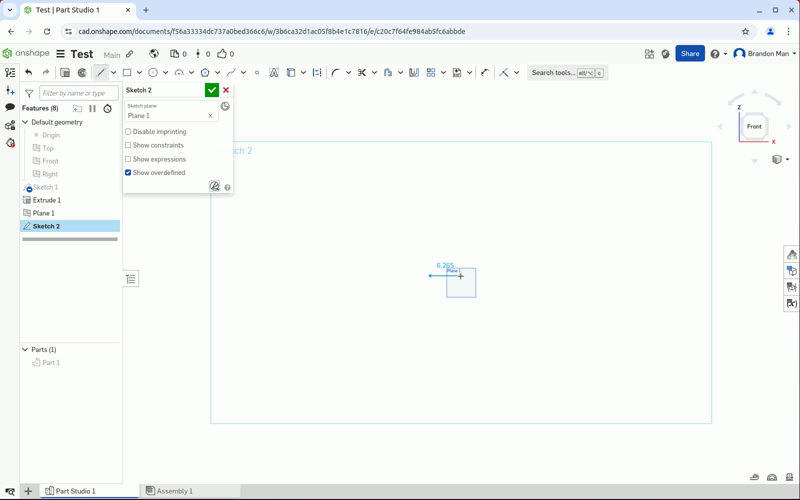
mouse_move(490, 275)
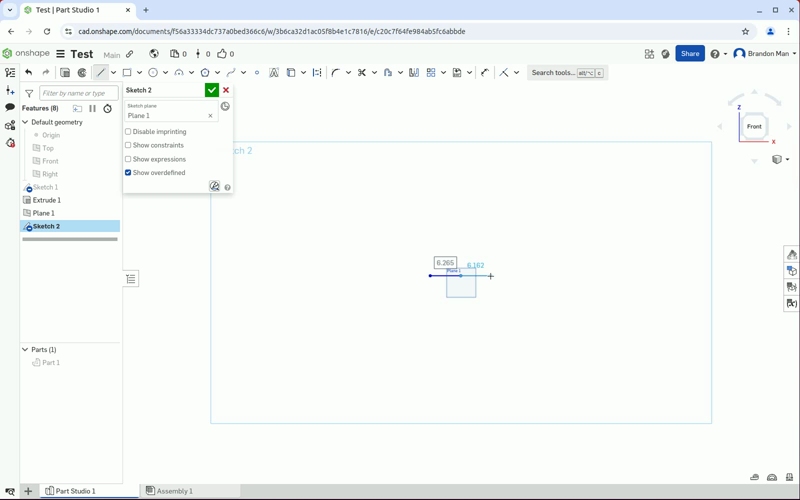
mouse_move(490, 276)
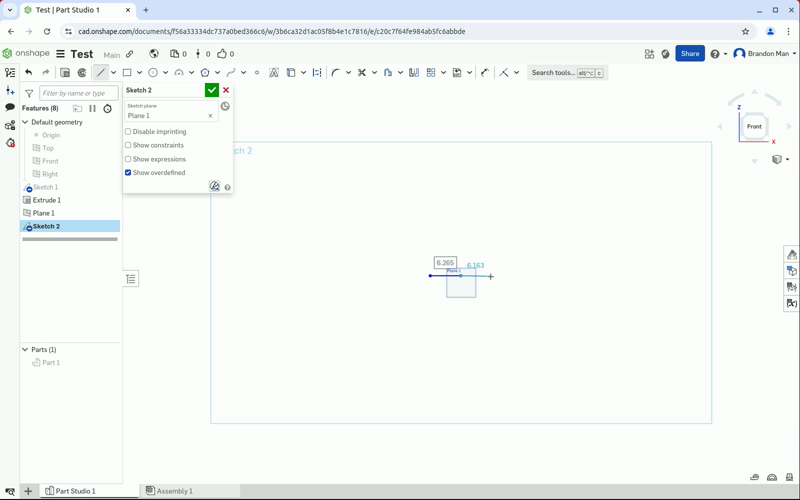
click(490, 276)
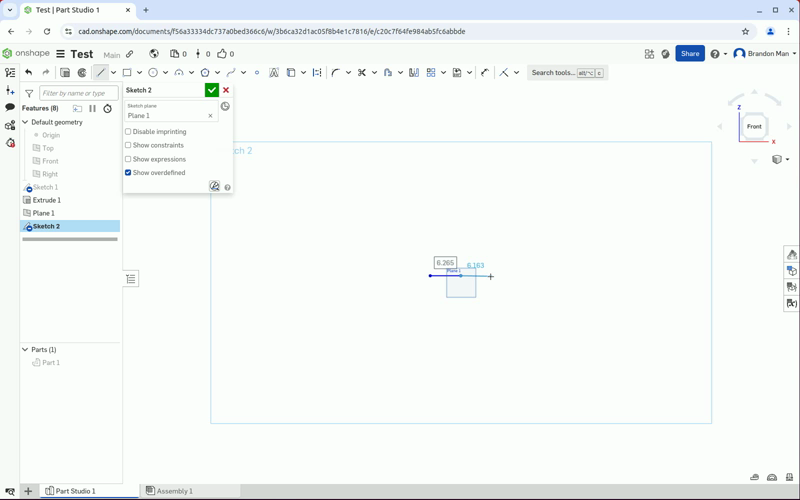
key_up(shift)
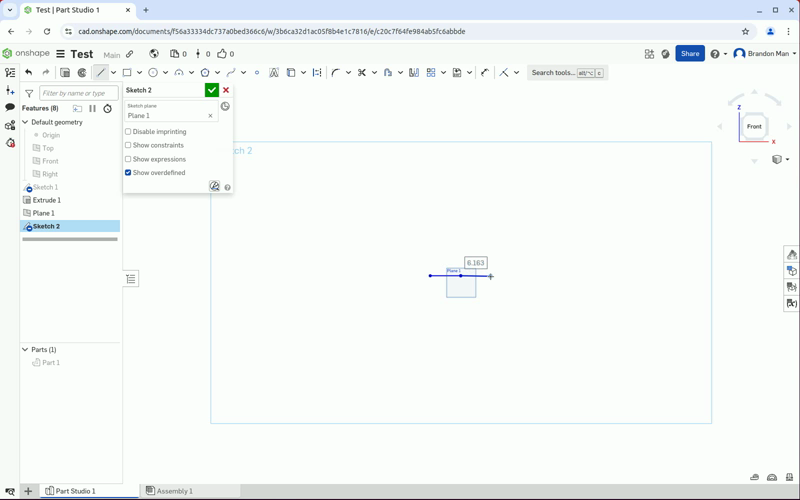
key_down(shift)
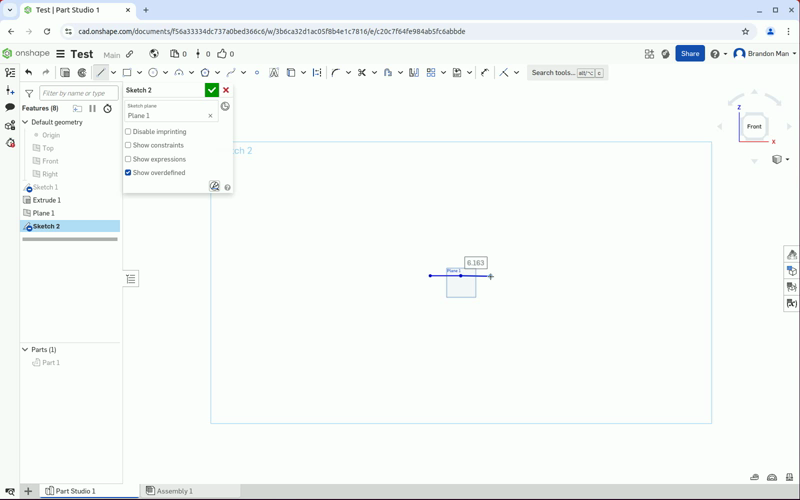
mouse_move(520, 276)
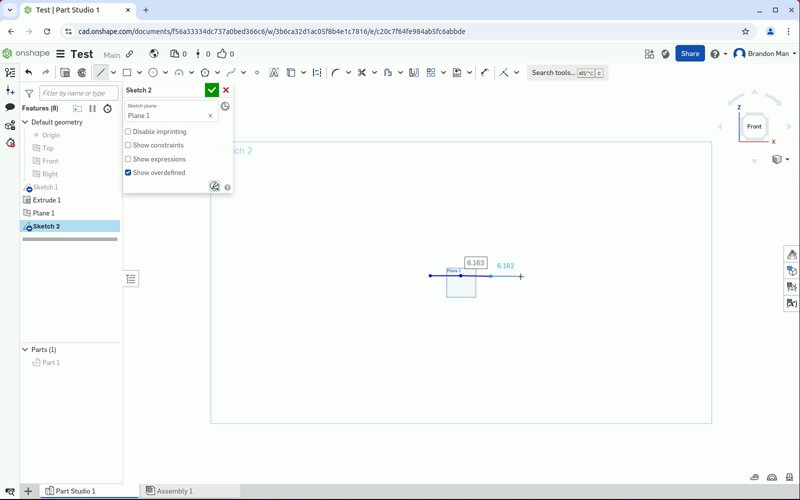
mouse_move(490, 260)
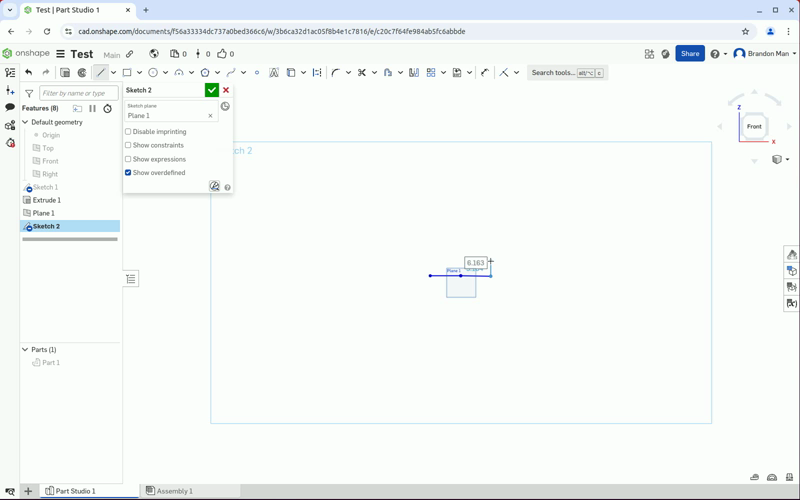
click(490, 260)
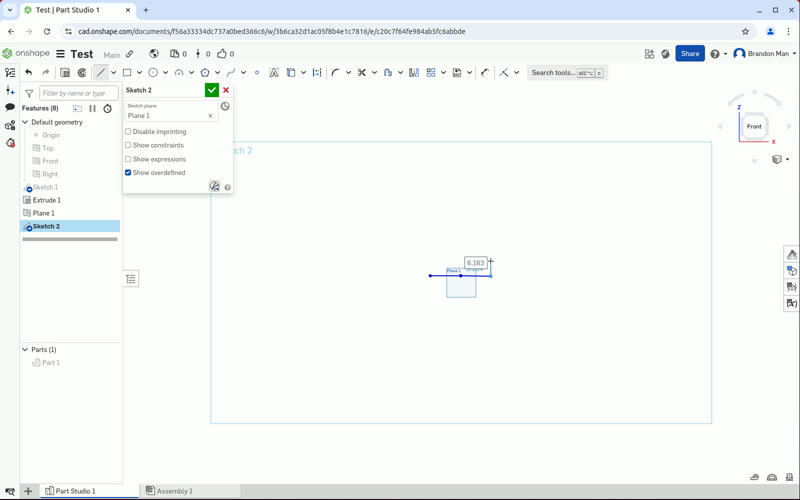
key_up(shift)
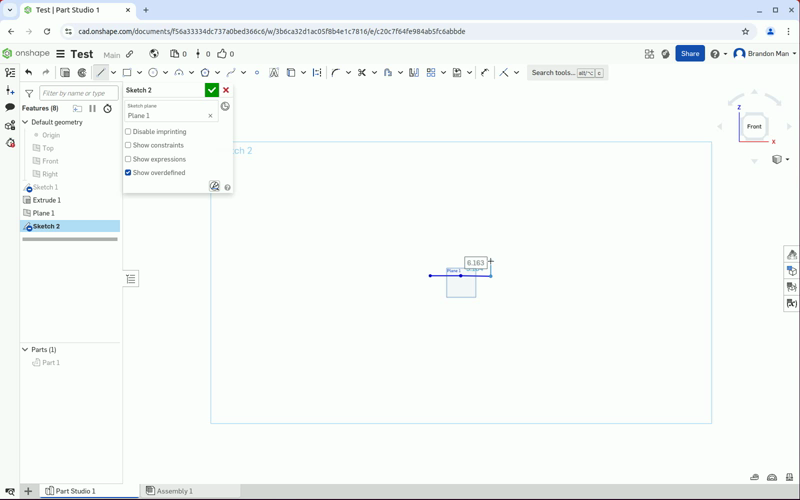
key_down(shift)
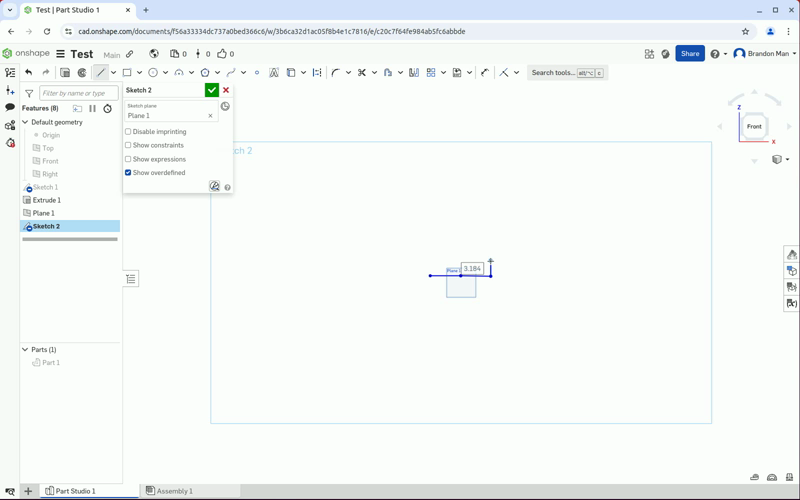
mouse_move(520, 260)
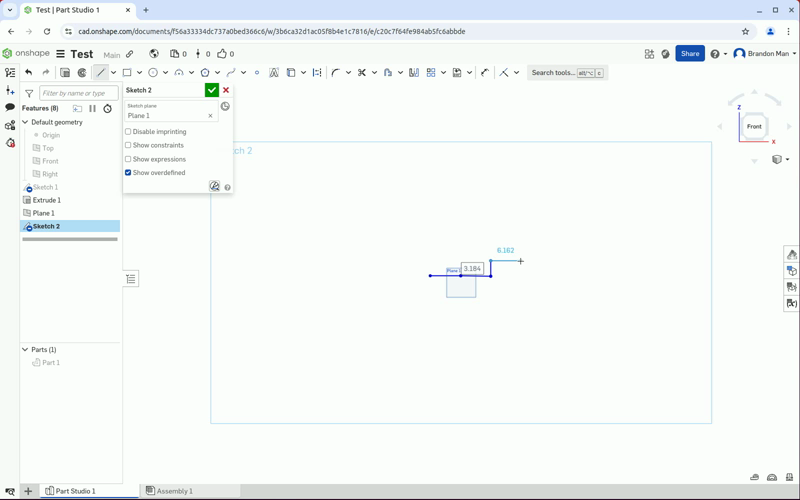
mouse_move(467, 260)
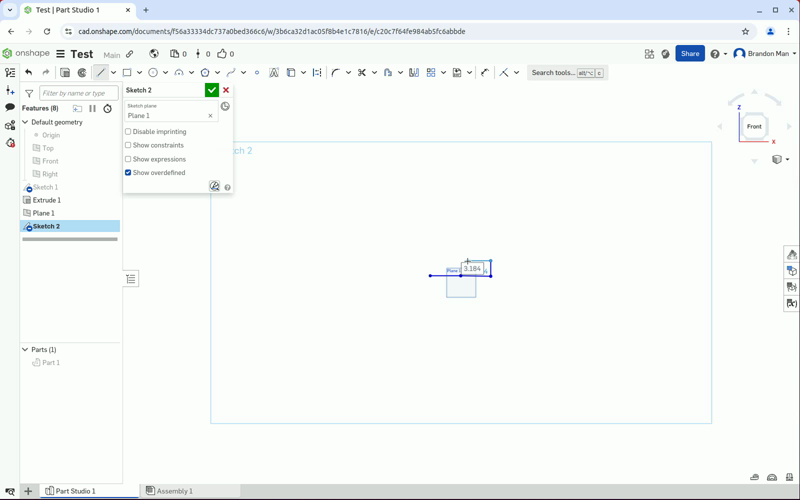
click(467, 260)
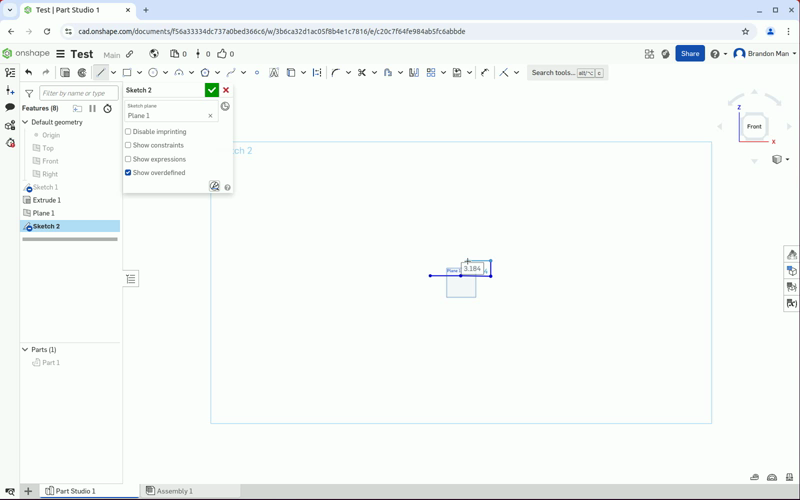
key_up(shift)
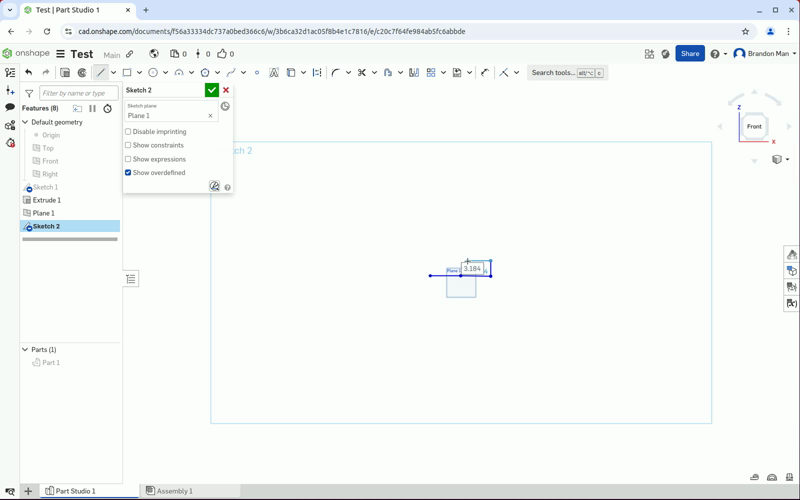
key_down(shift)
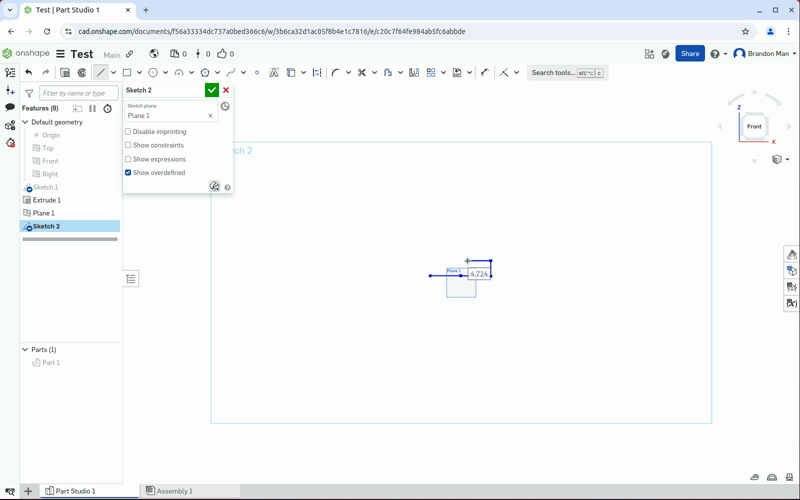
mouse_move(497, 260)
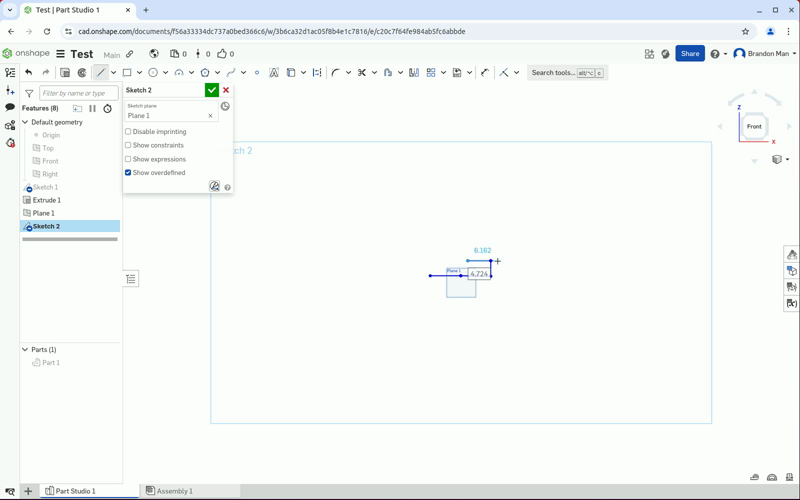
mouse_move(467, 245)
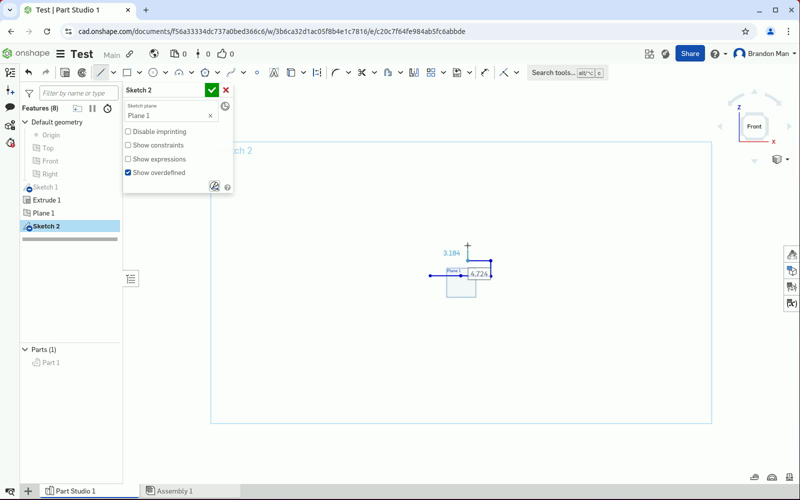
click(467, 245)
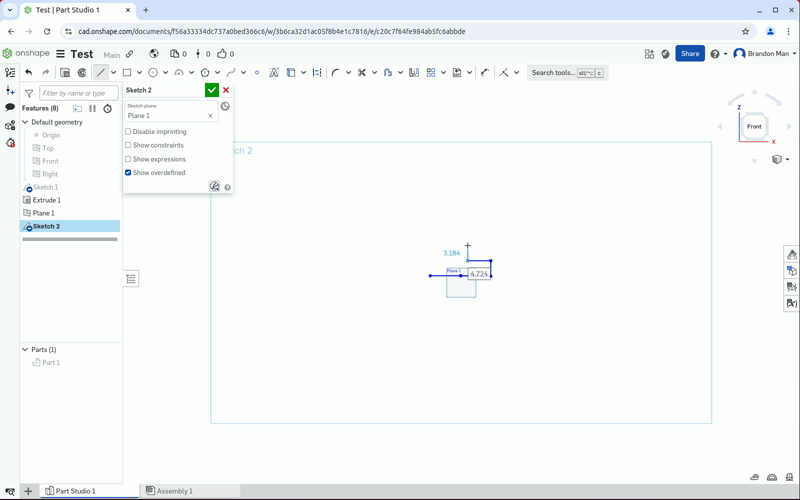
key_up(shift)
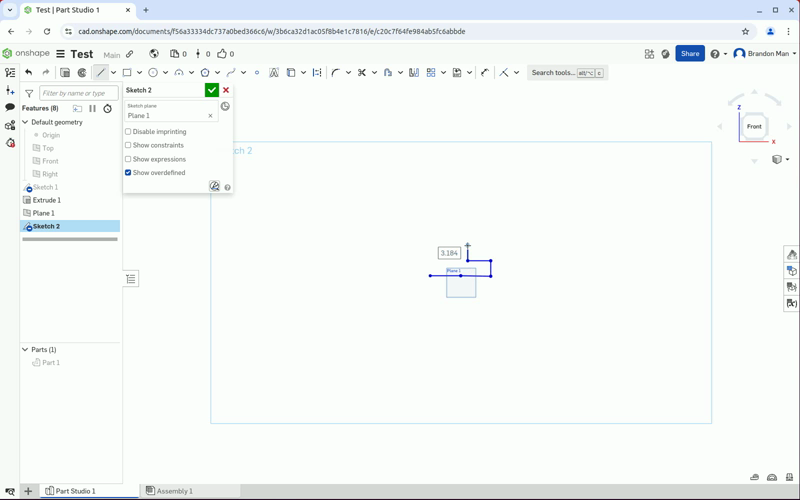
key_down(shift)
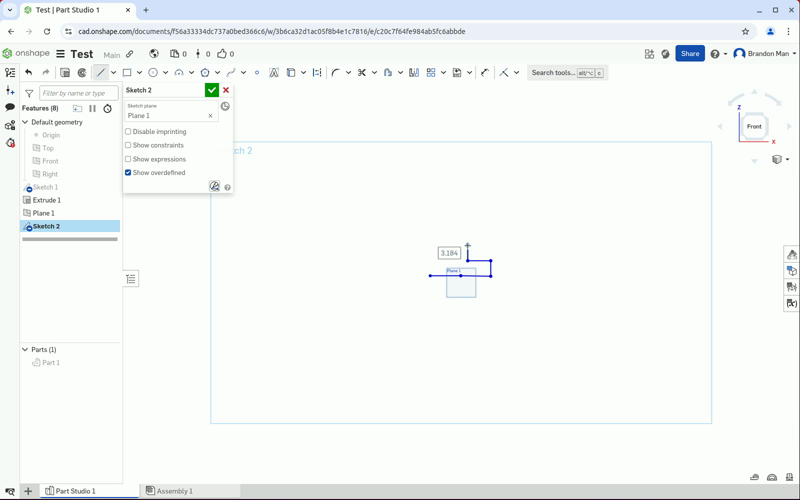
mouse_move(497, 245)
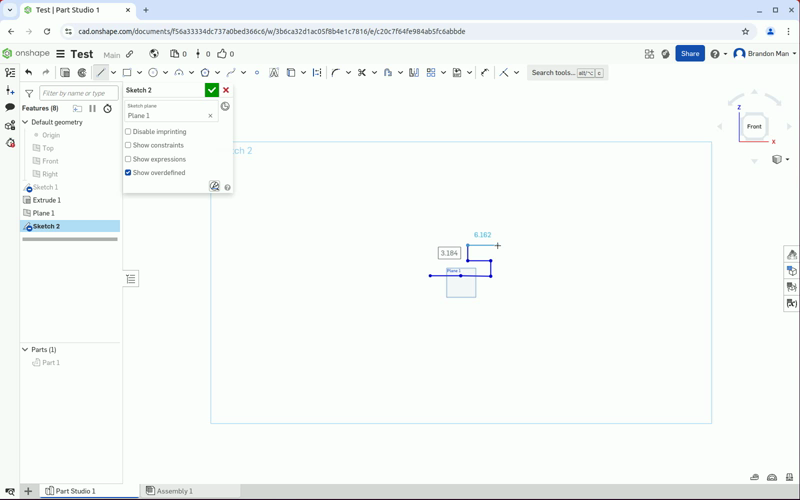
mouse_move(460, 245)
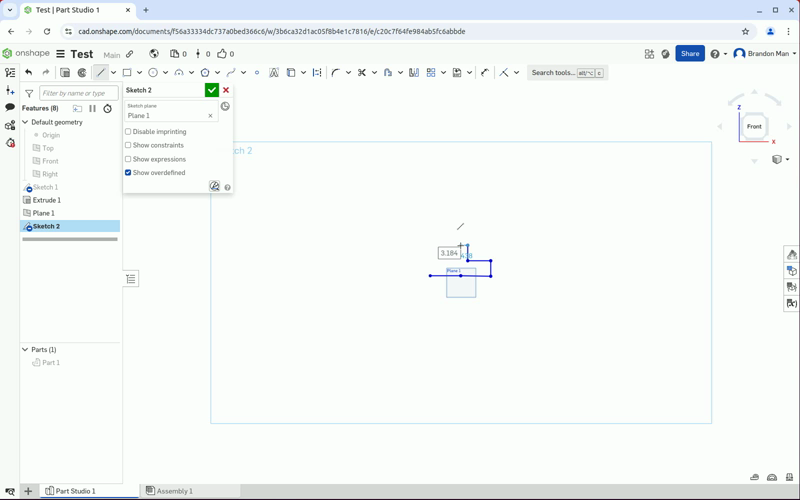
scroll(6)
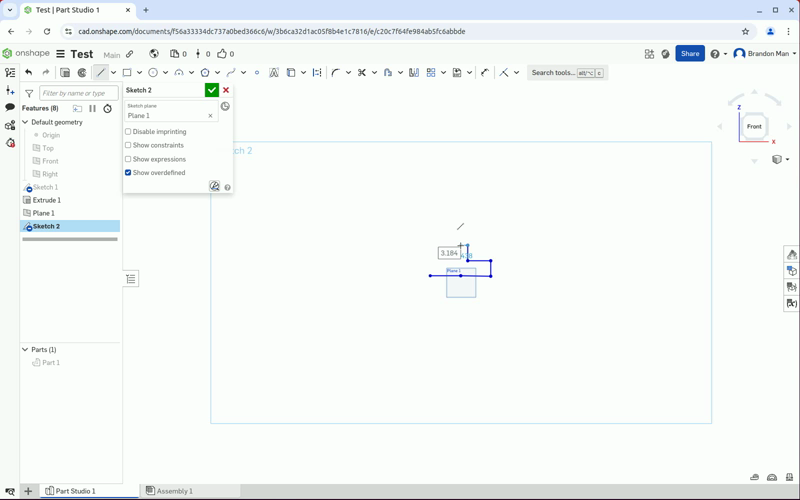
scroll(6)
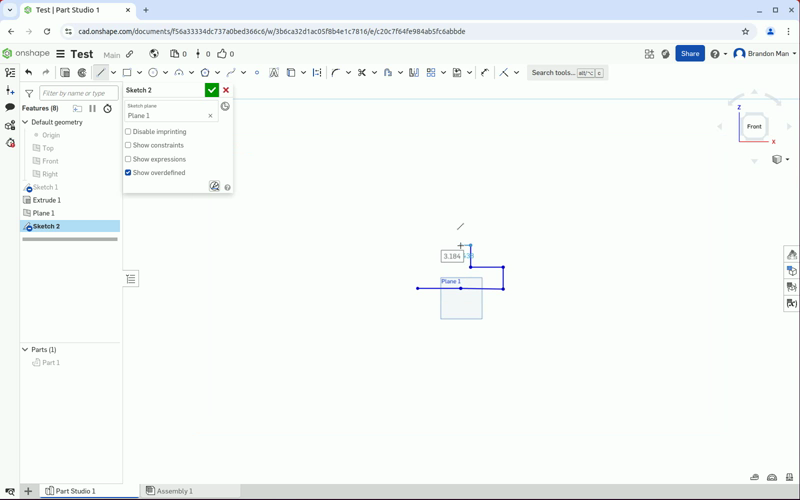
scroll(6)
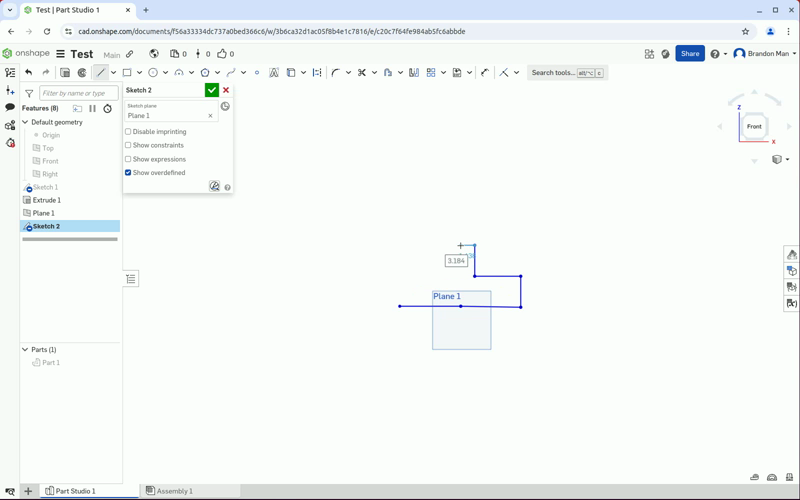
scroll(6)
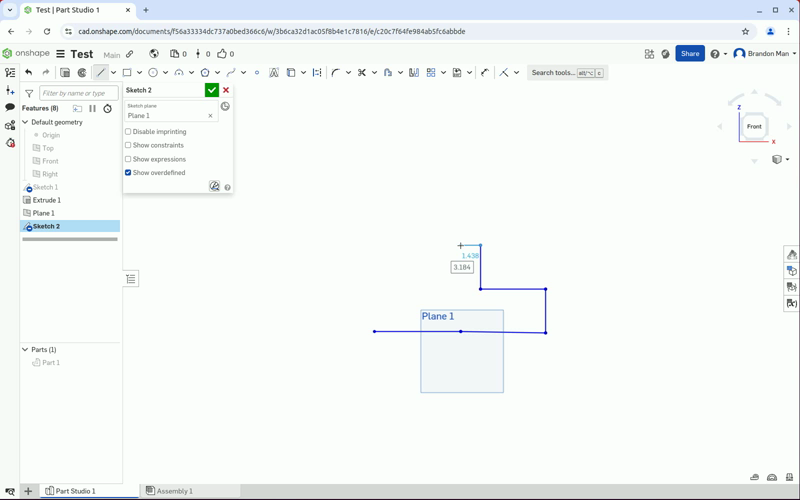
scroll(6)
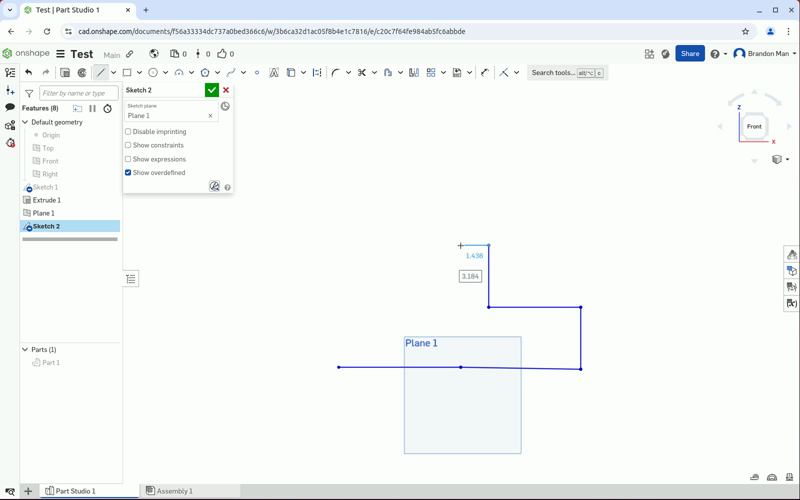
scroll(6)
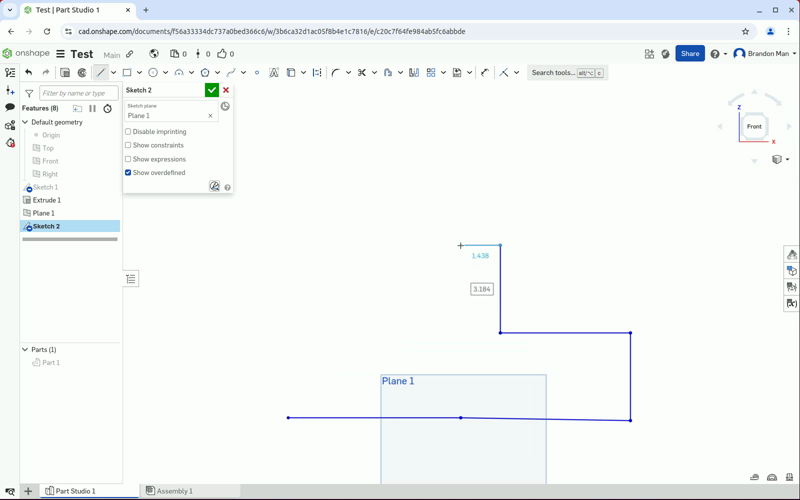
scroll(6)
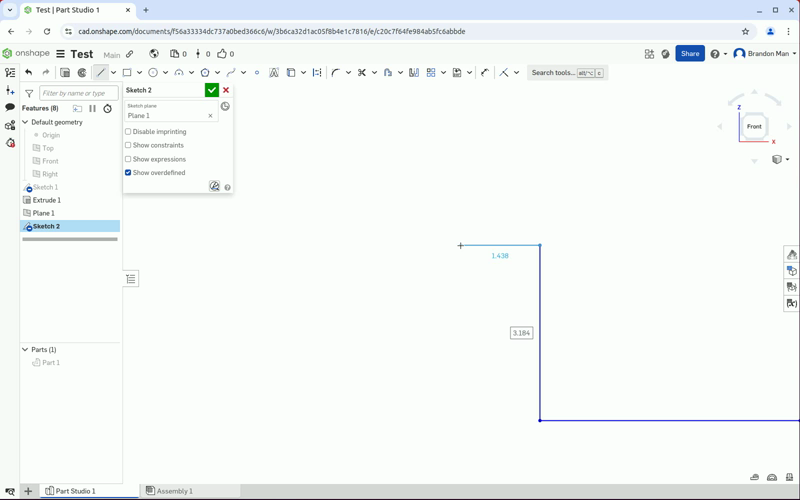
click(460, 245)
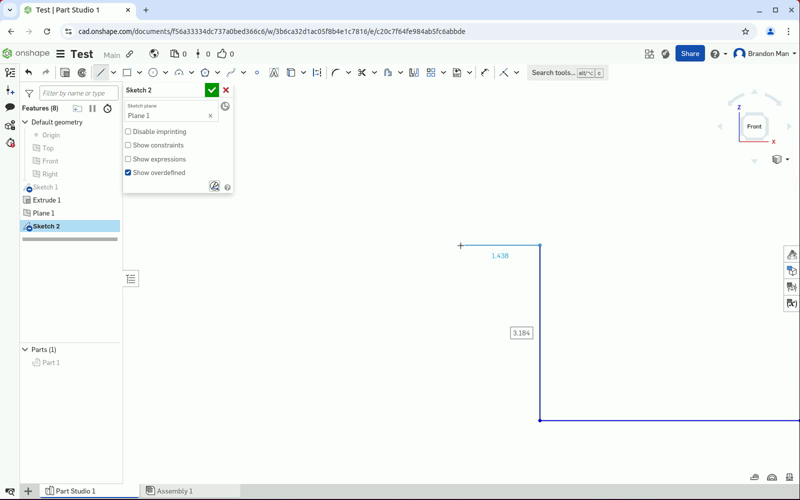
scroll(-6)
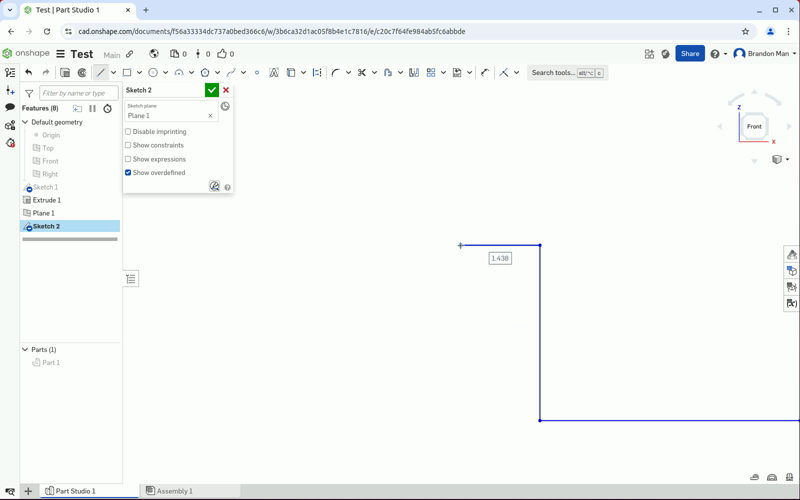
scroll(-6)
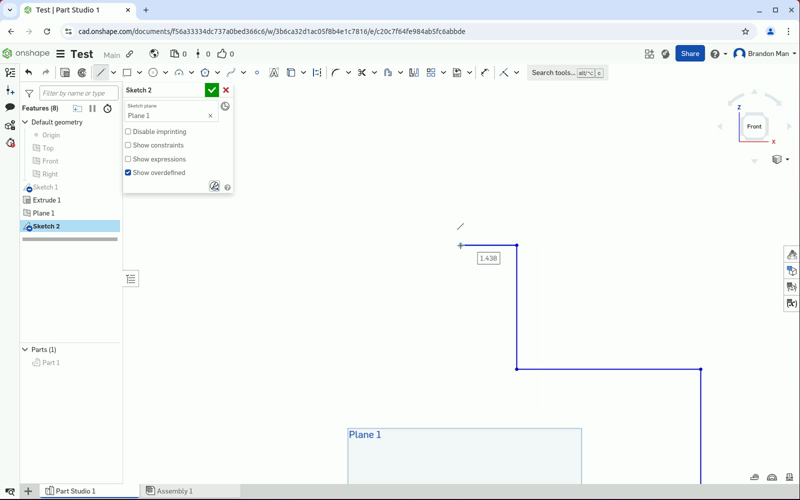
scroll(-6)
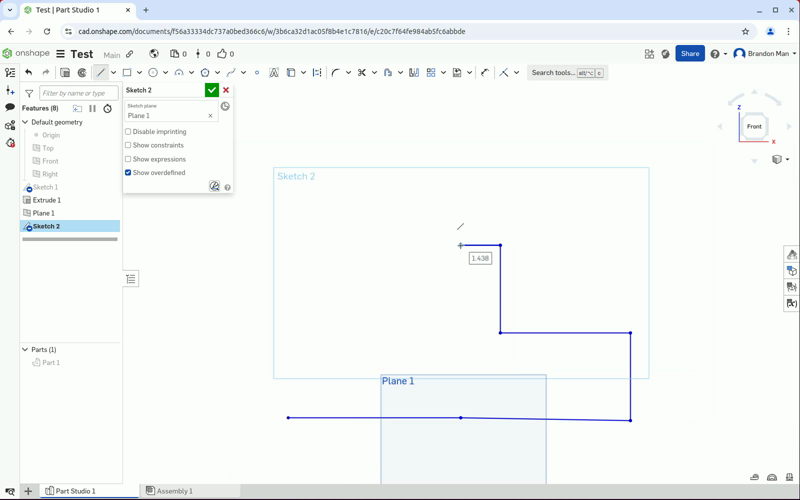
scroll(-6)
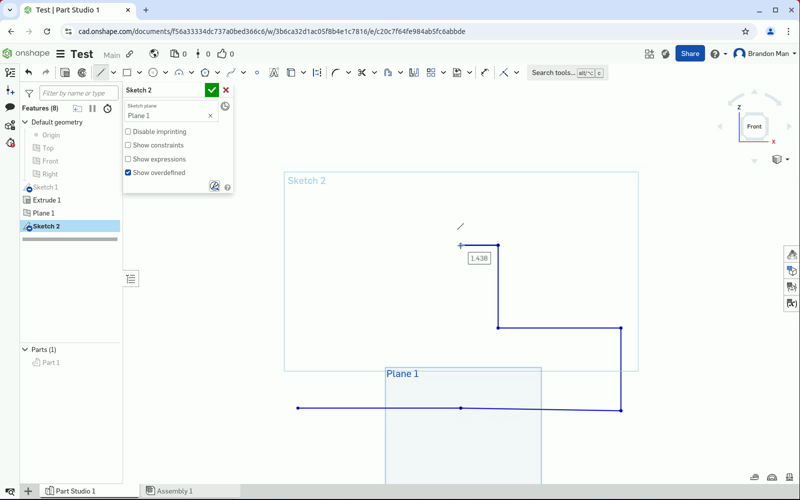
scroll(-6)
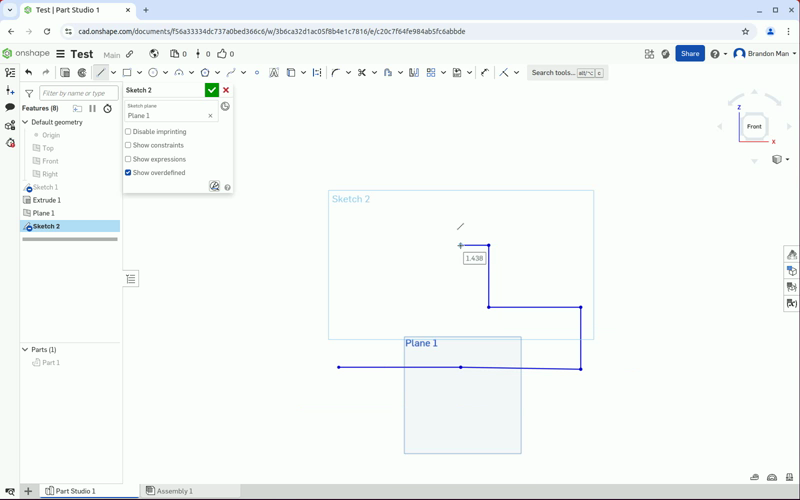
scroll(-6)
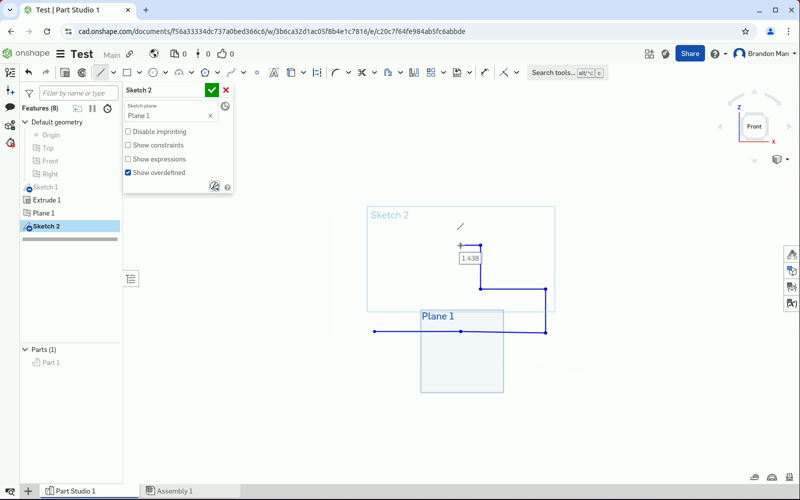
scroll(-6)
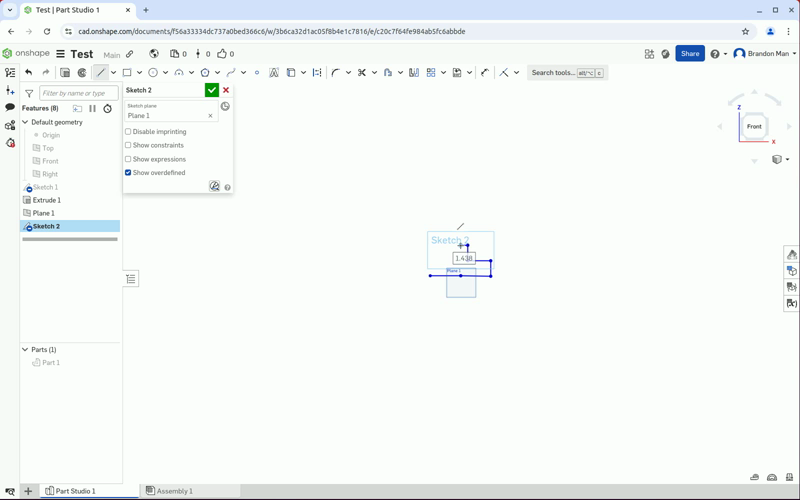
key_up(shift)
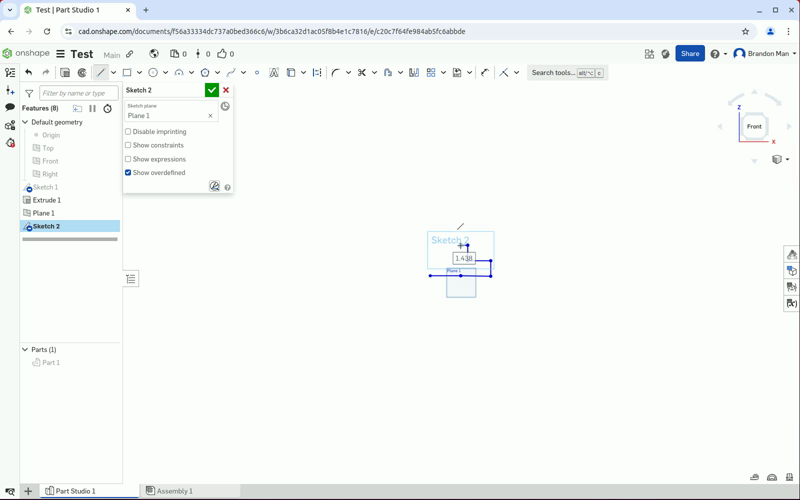
key_down(shift)
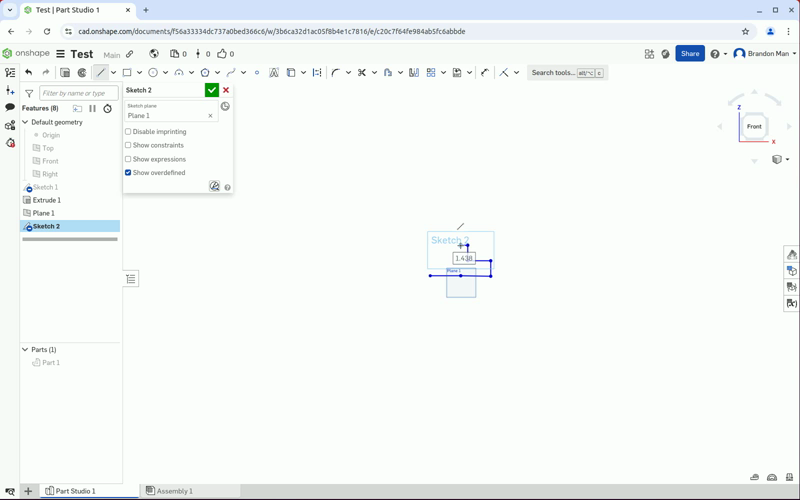
mouse_move(490, 245)
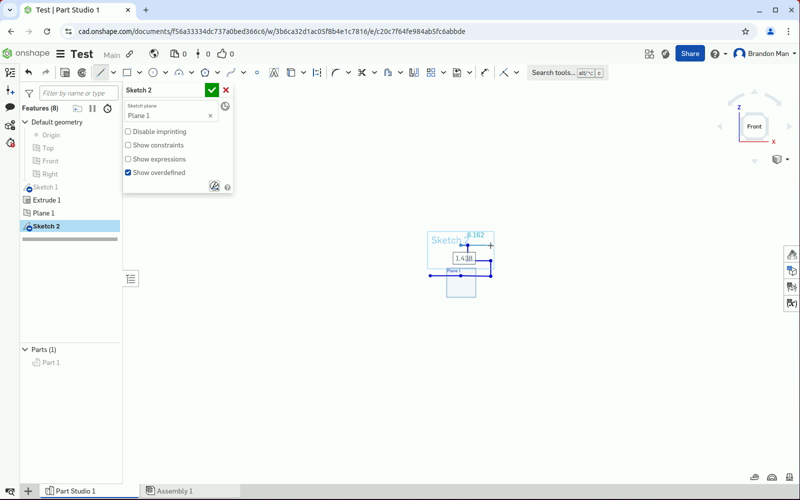
mouse_move(453, 245)
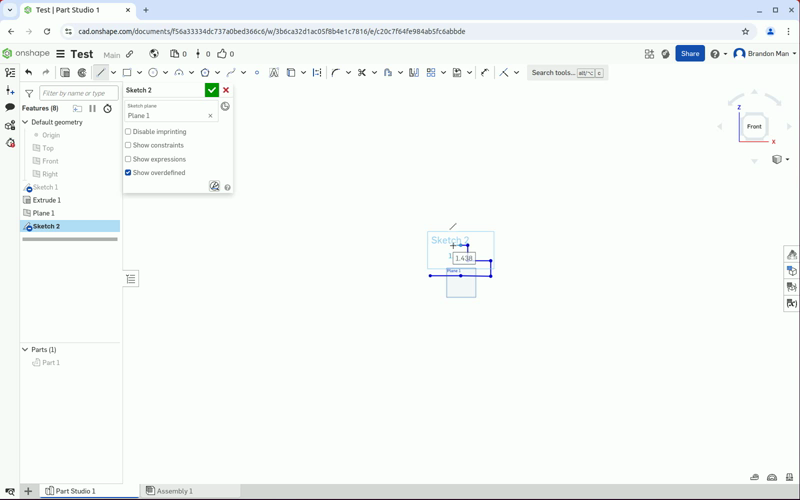
scroll(6)
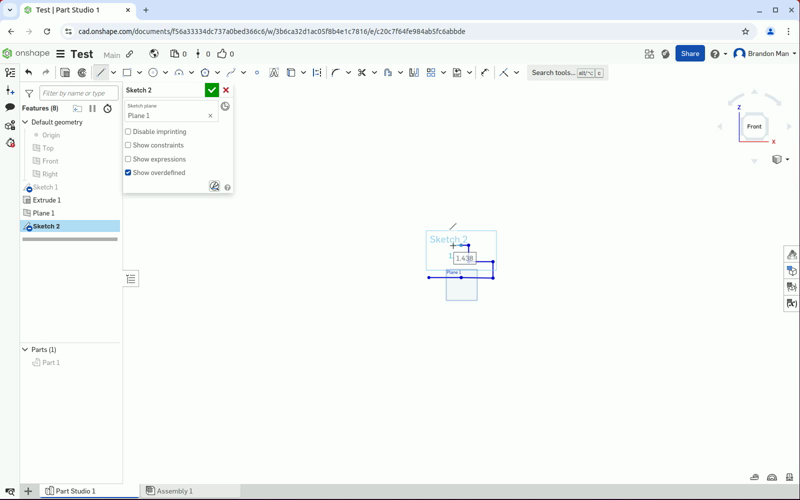
scroll(6)
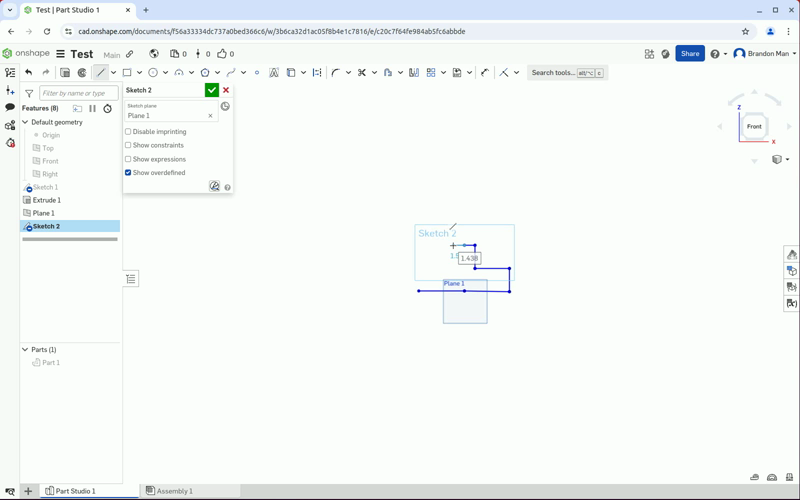
scroll(6)
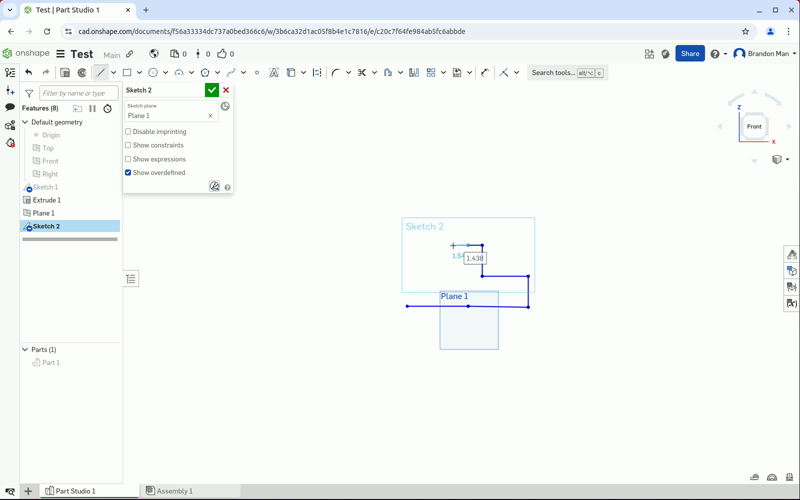
scroll(6)
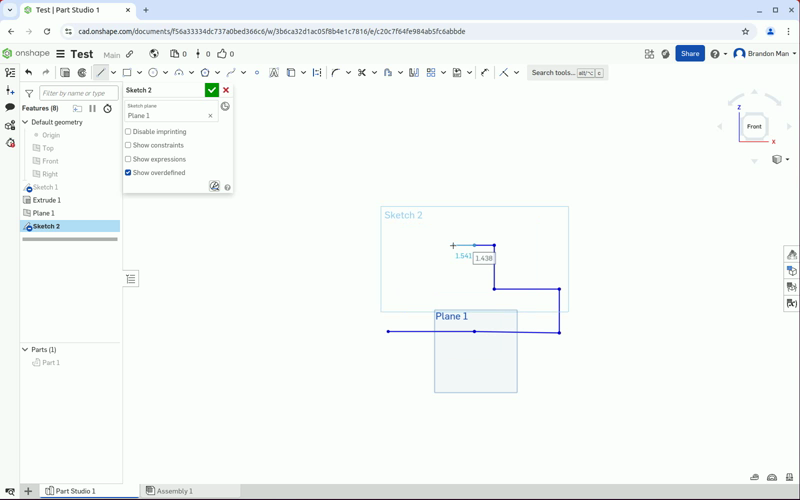
scroll(6)
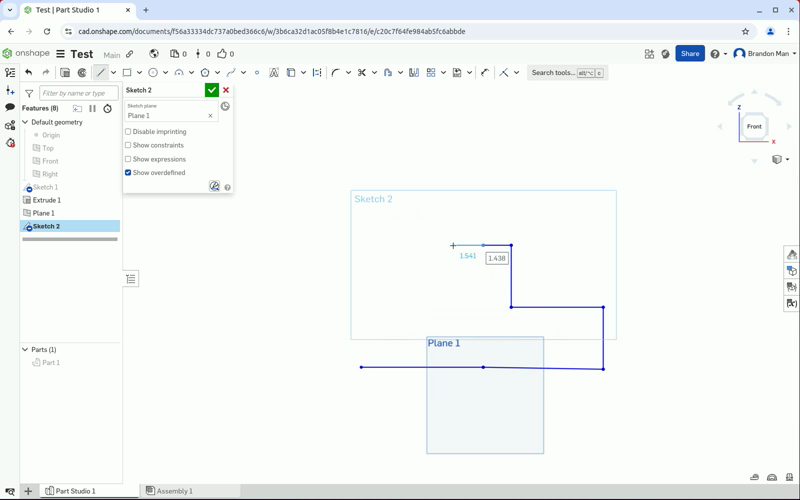
scroll(6)
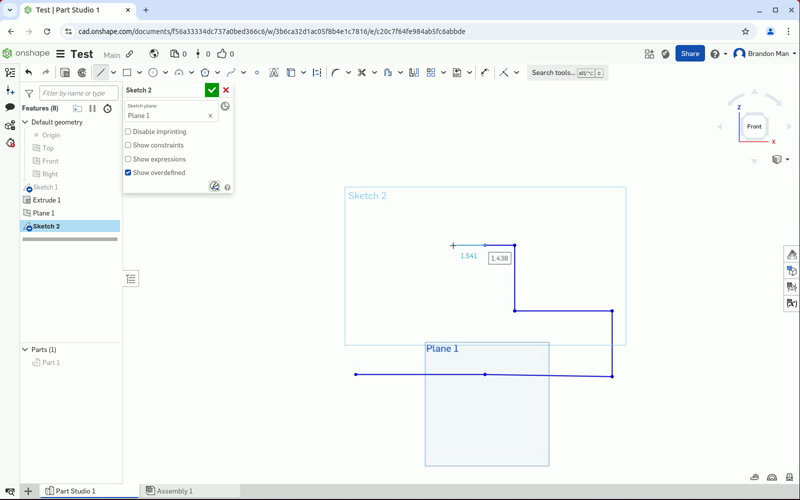
scroll(6)
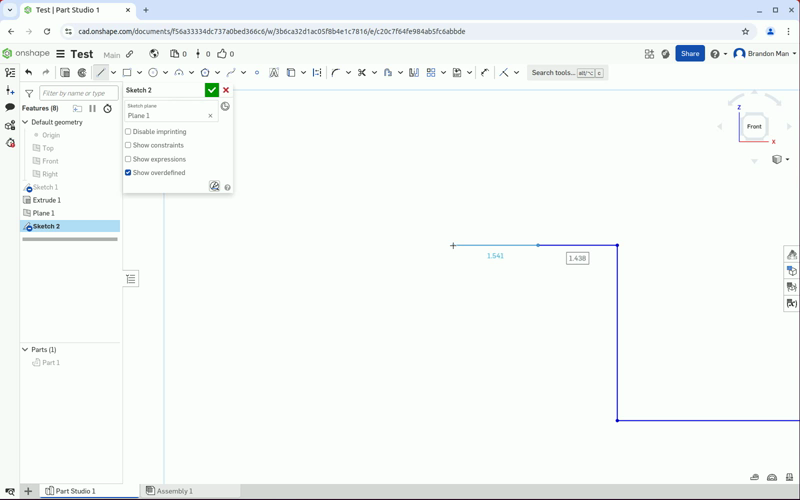
click(453, 245)
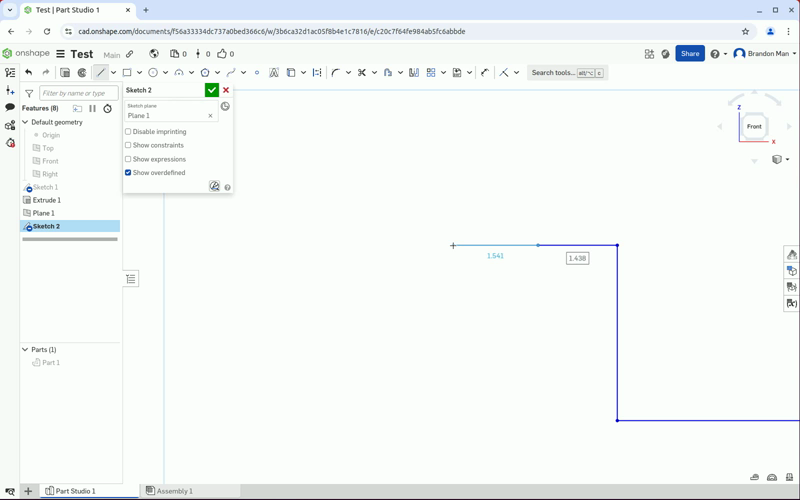
scroll(-6)
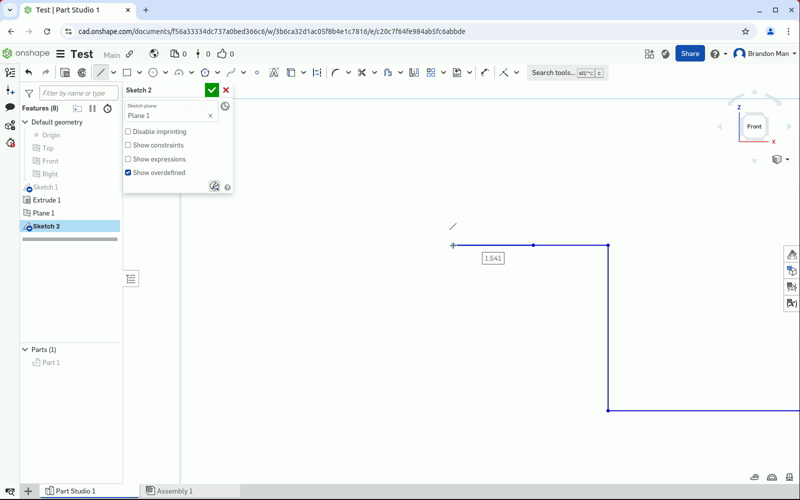
scroll(-6)
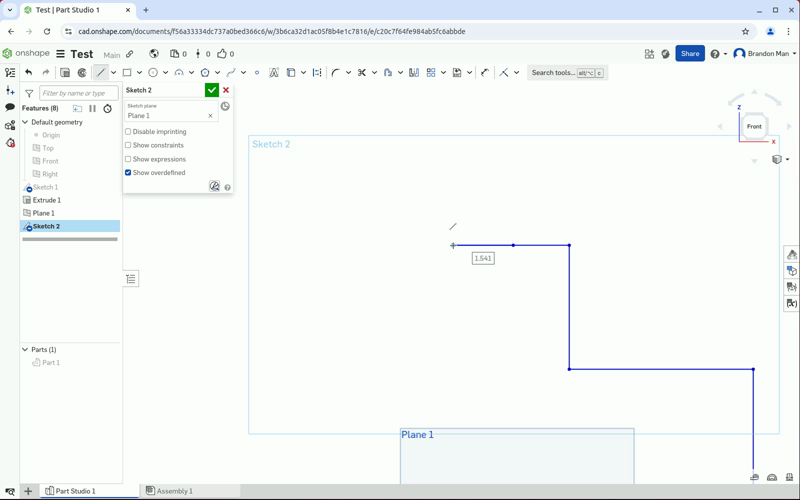
scroll(-6)
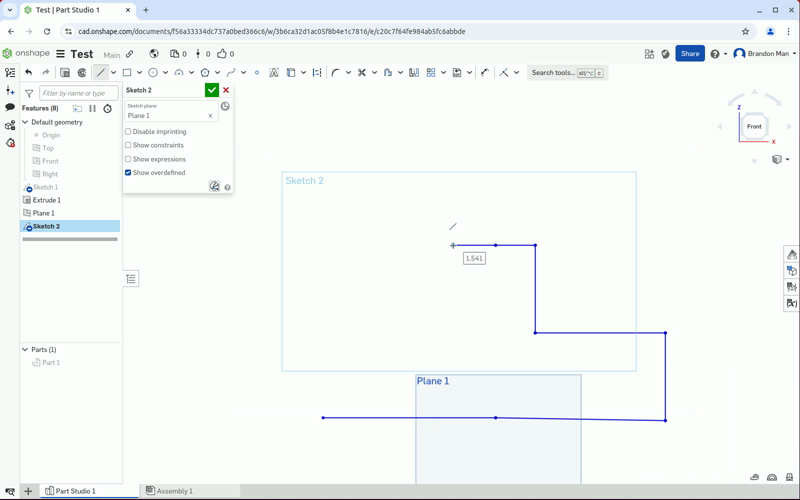
scroll(-6)
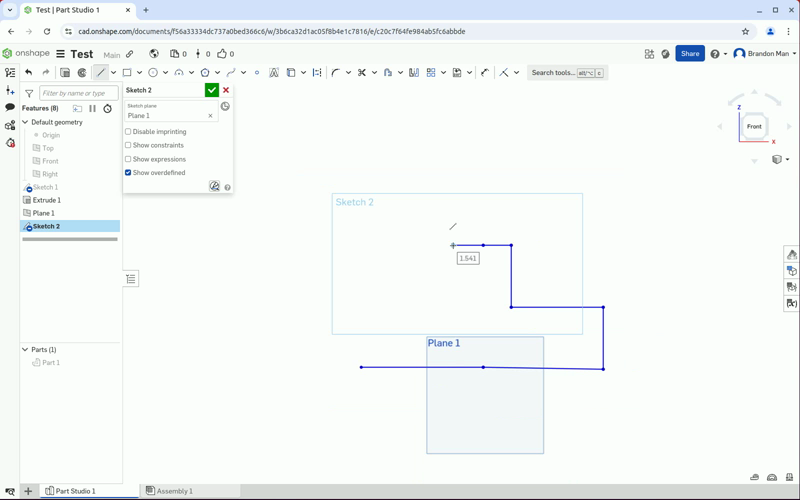
scroll(-6)
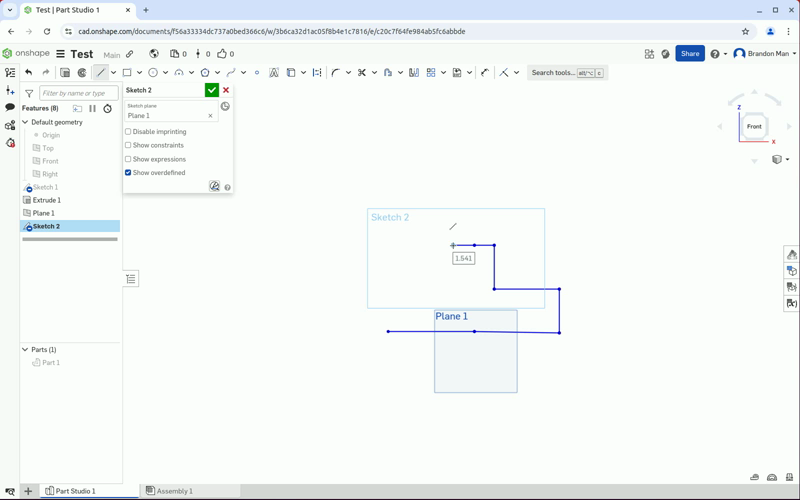
scroll(-6)
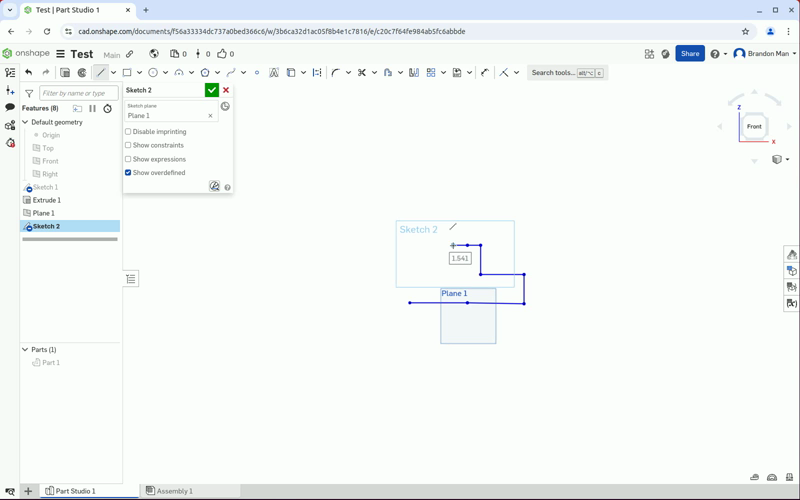
scroll(-6)
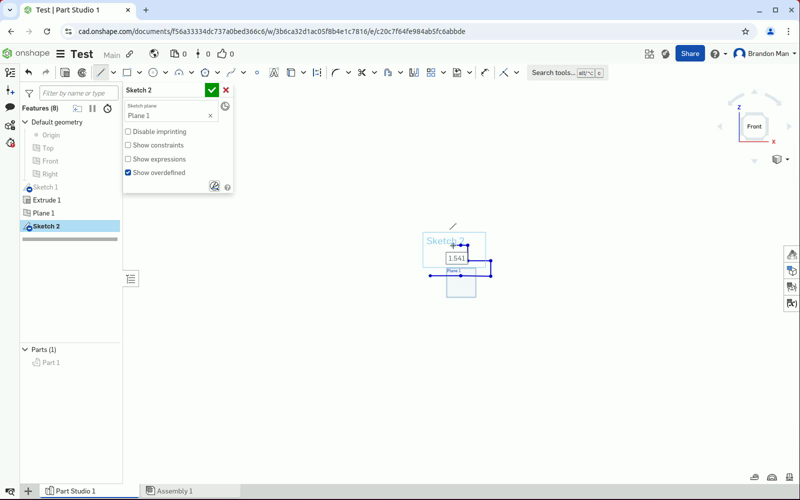
key_up(shift)
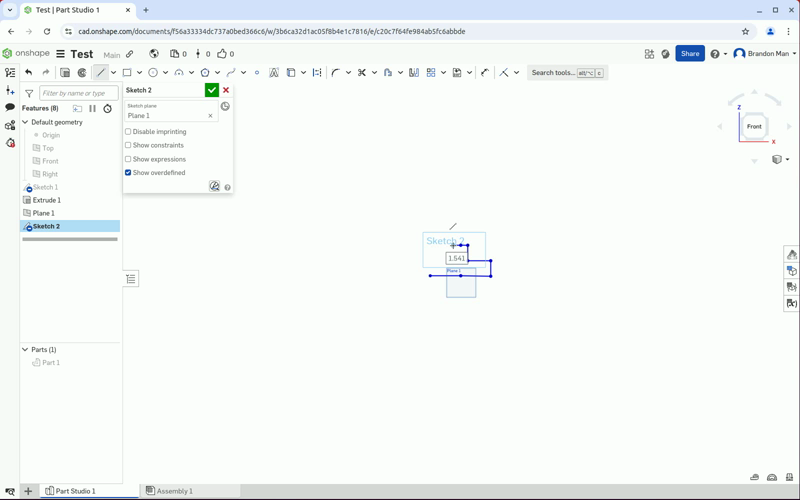
key_down(shift)
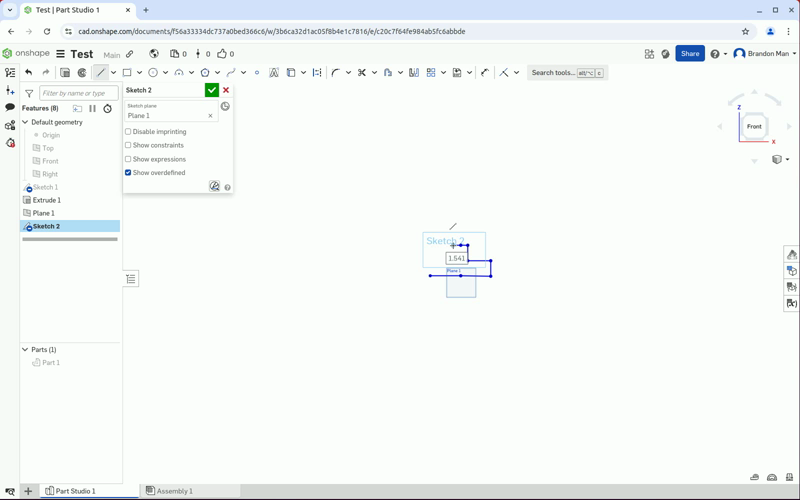
mouse_move(483, 245)
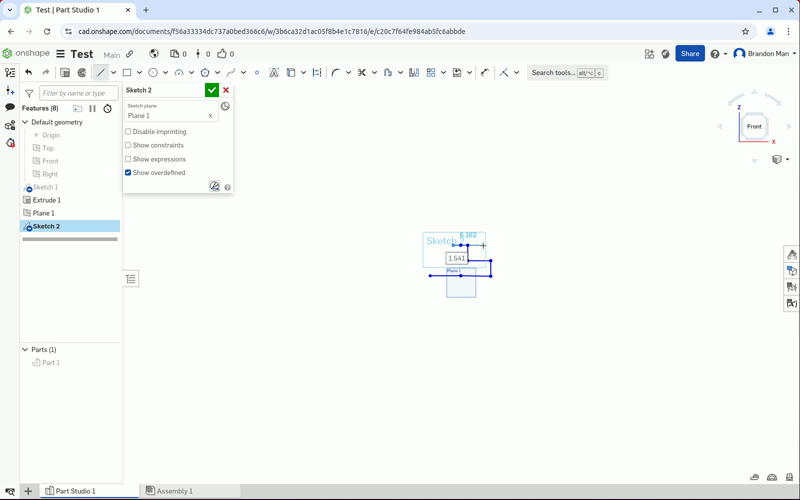
mouse_move(453, 260)
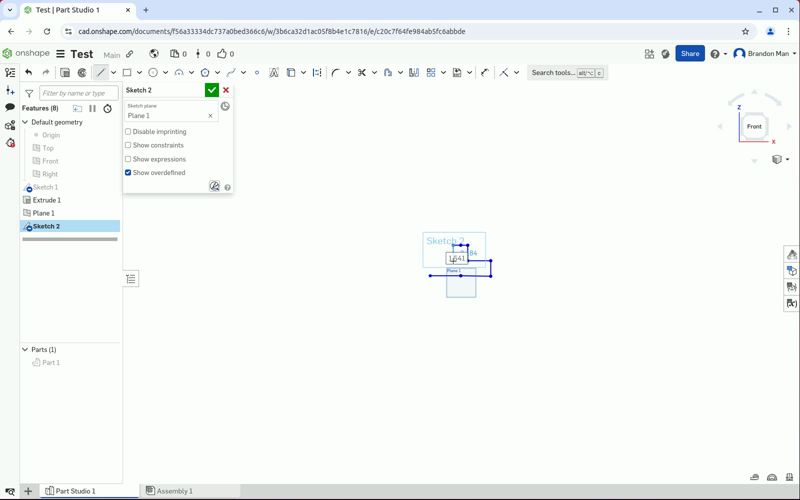
click(453, 260)
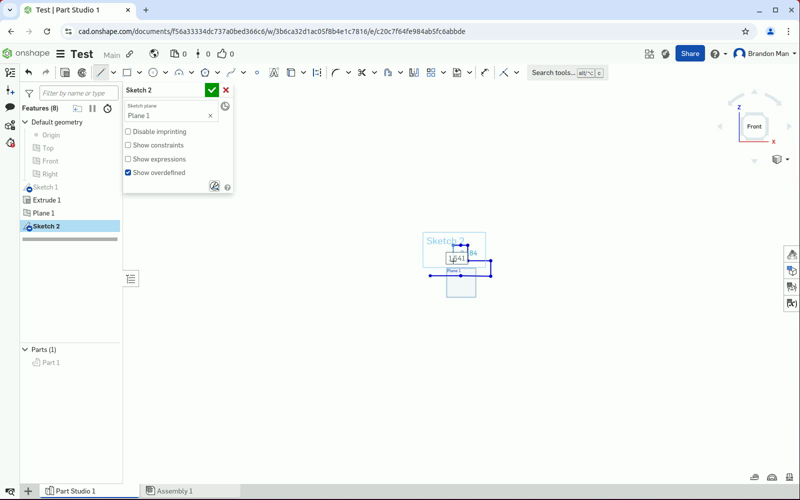
key_up(shift)
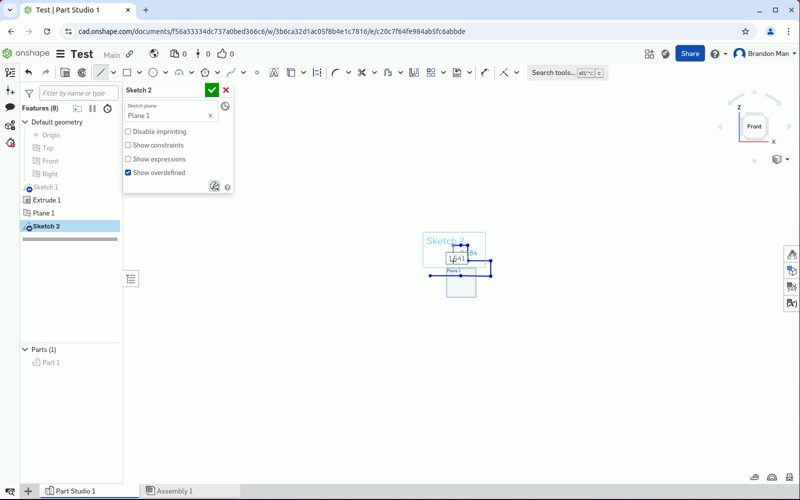
key_down(shift)
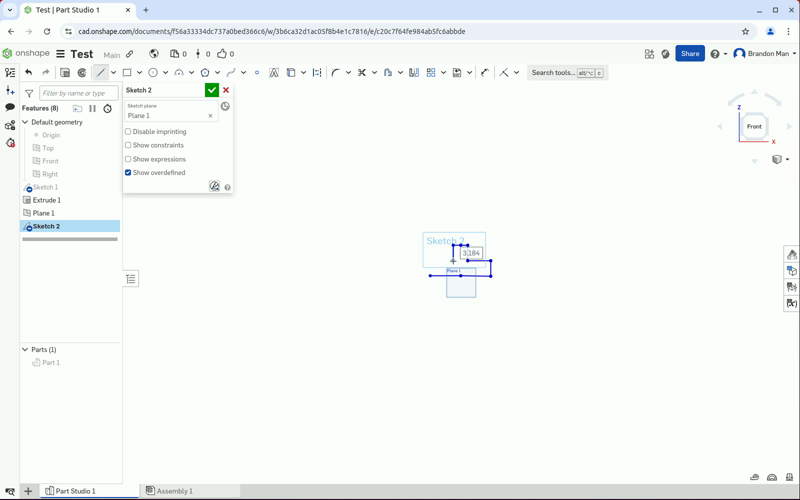
mouse_move(483, 260)
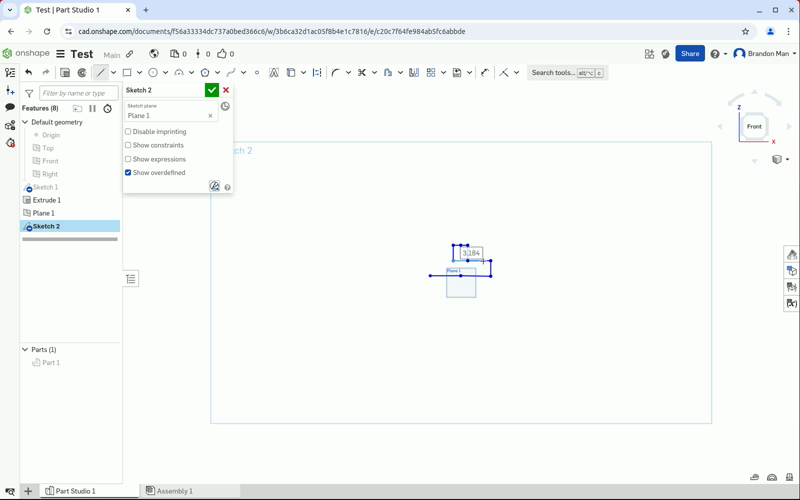
mouse_move(430, 260)
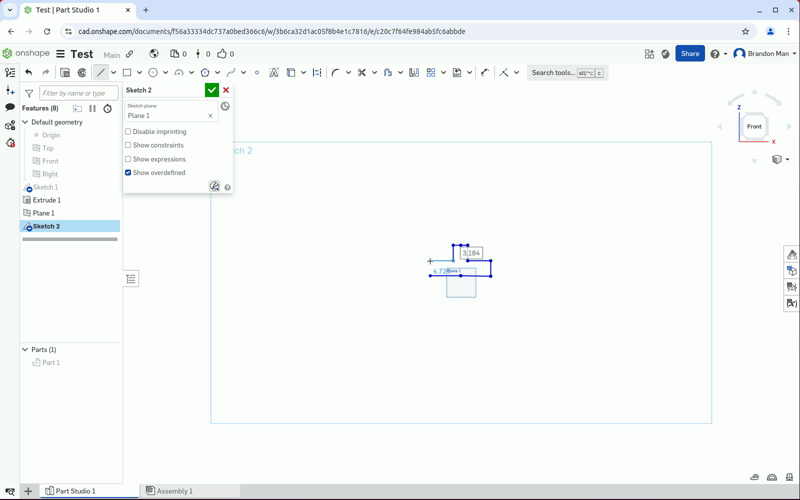
click(430, 260)
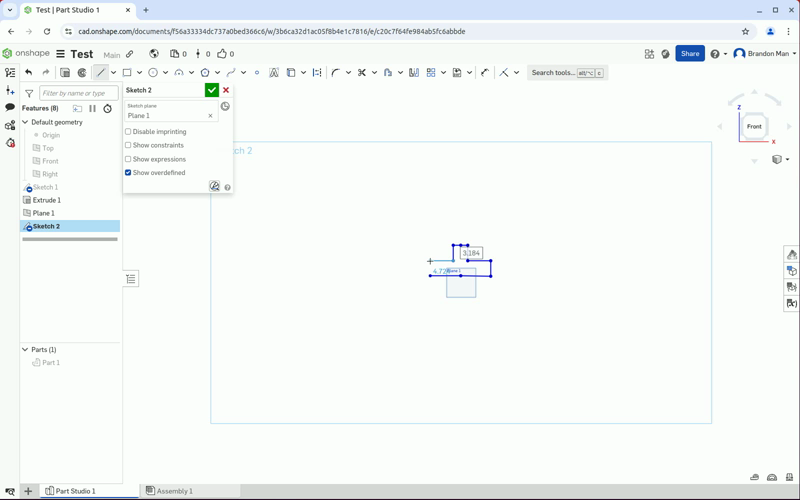
key_up(shift)
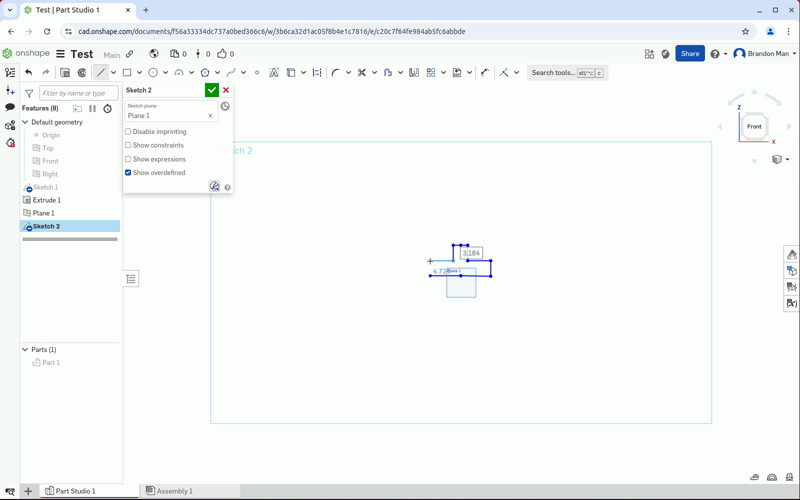
mouse_move(460, 260)
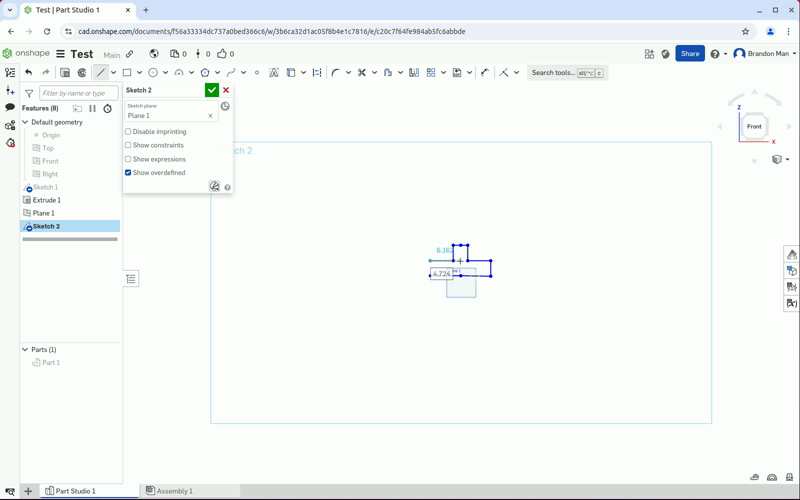
key_down(shift)
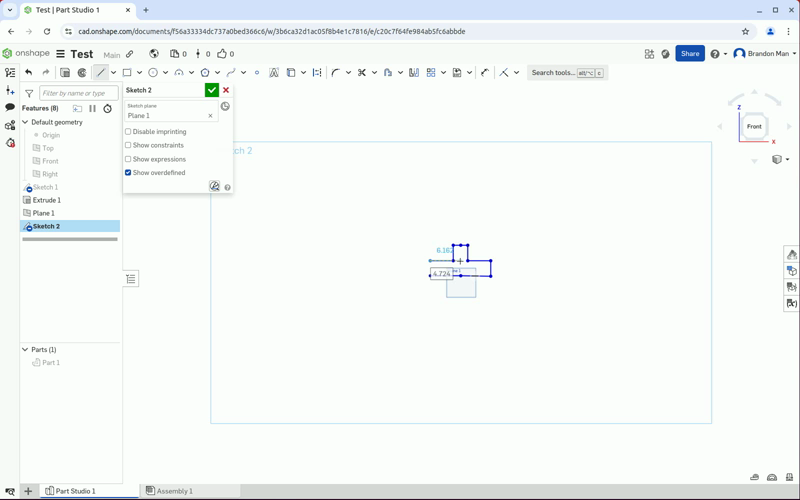
mouse_move(430, 275)
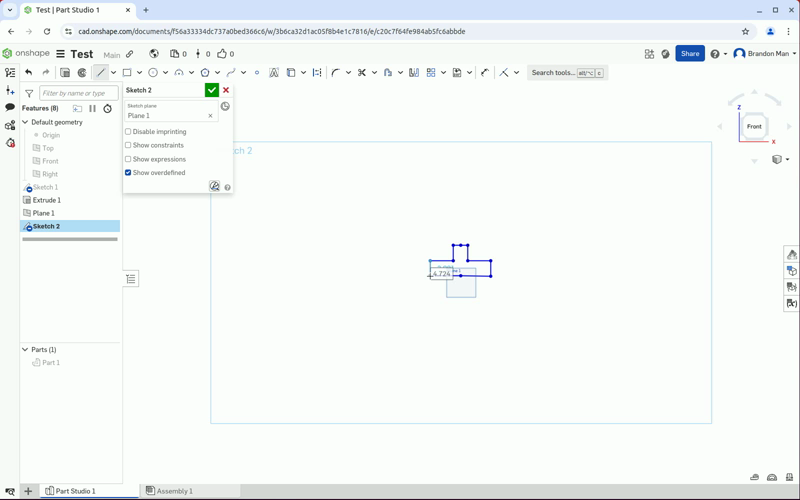
key_up(shift)
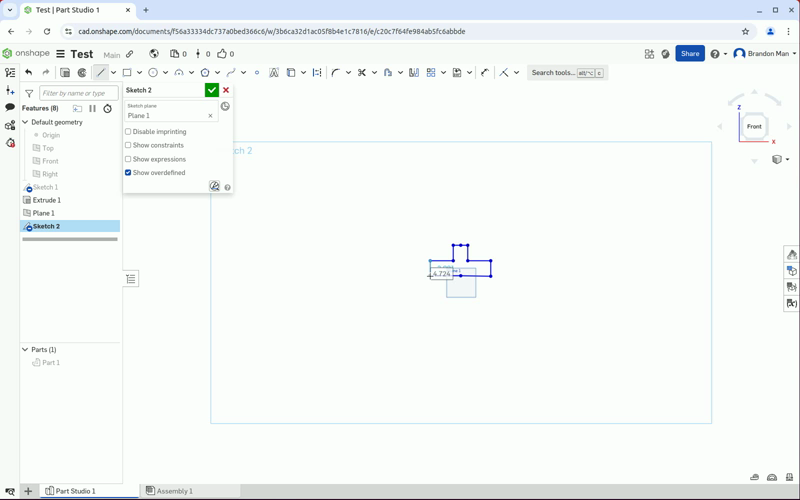
click(430, 275)
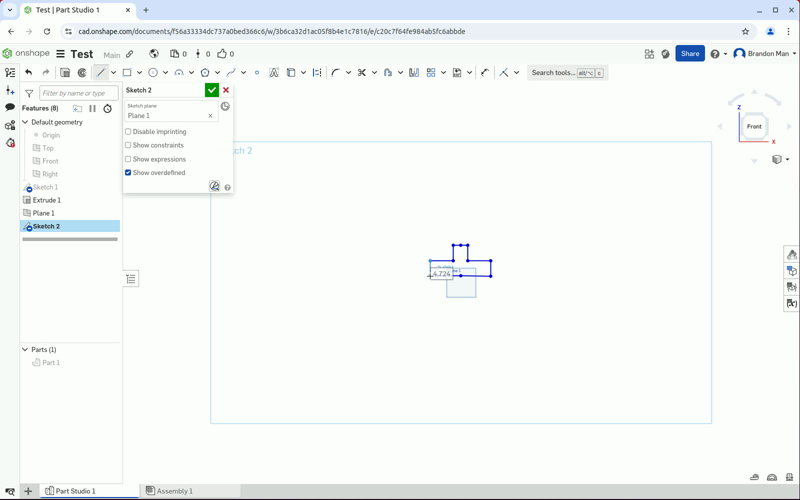
key(esc)
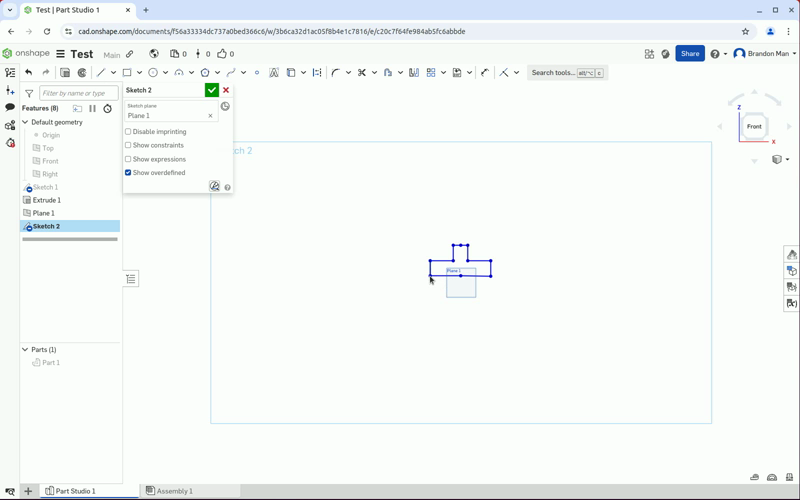
mouse_move(467, 265)
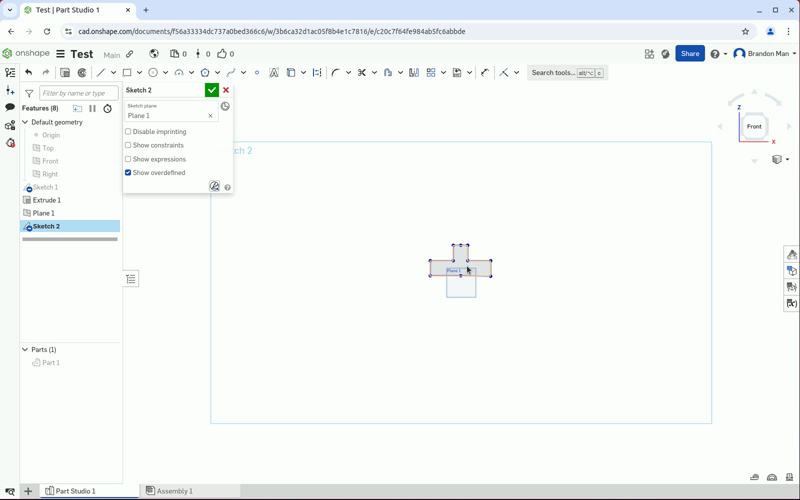
scroll(6)
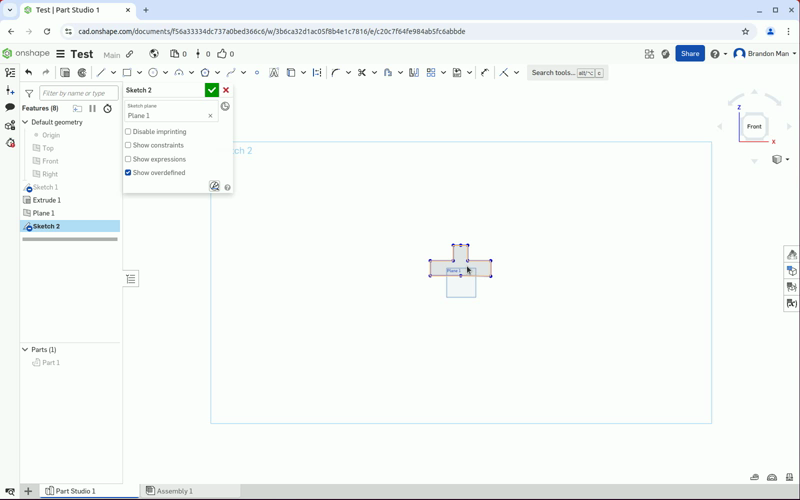
scroll(6)
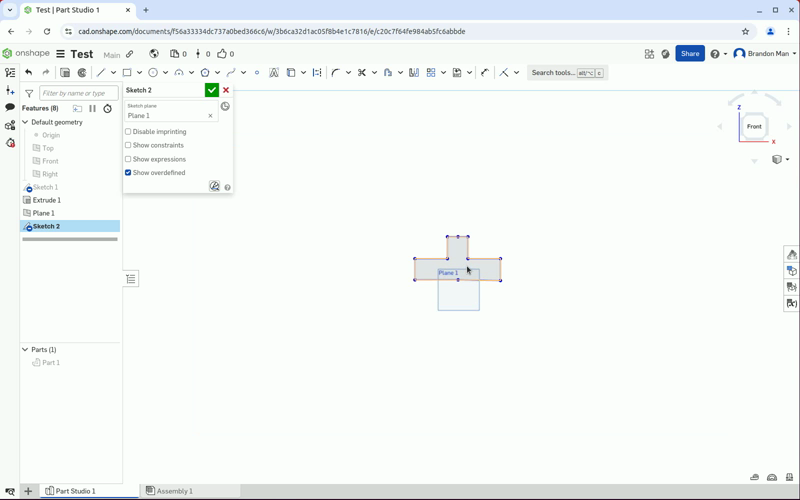
scroll(6)
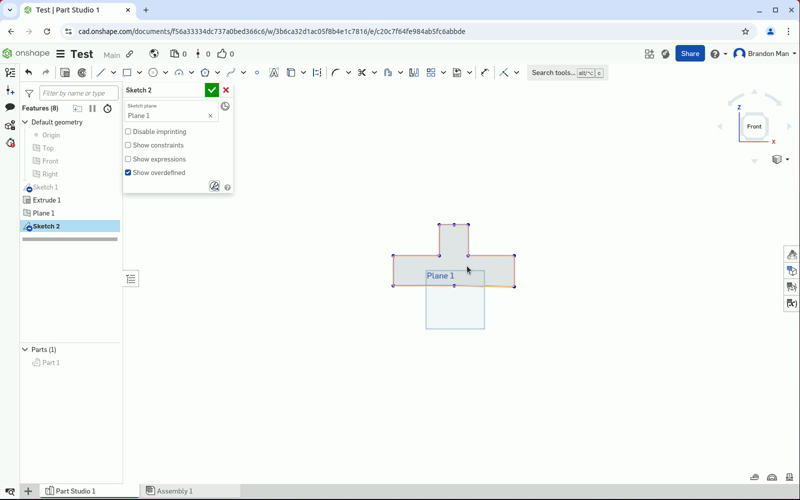
scroll(6)
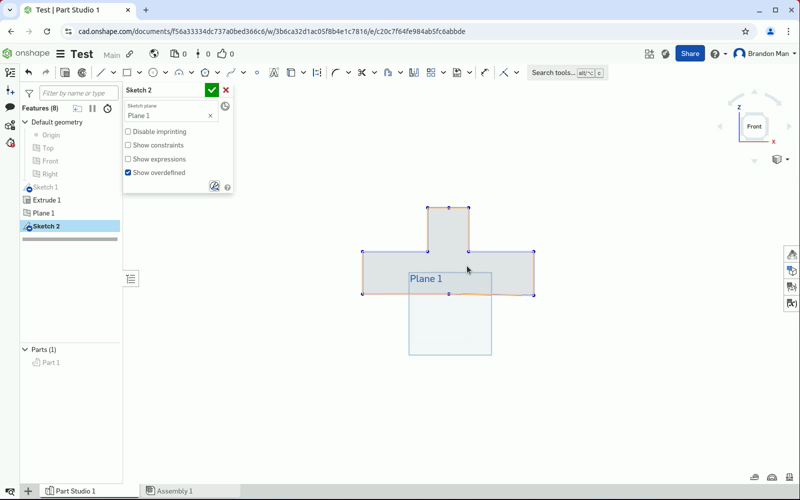
scroll(6)
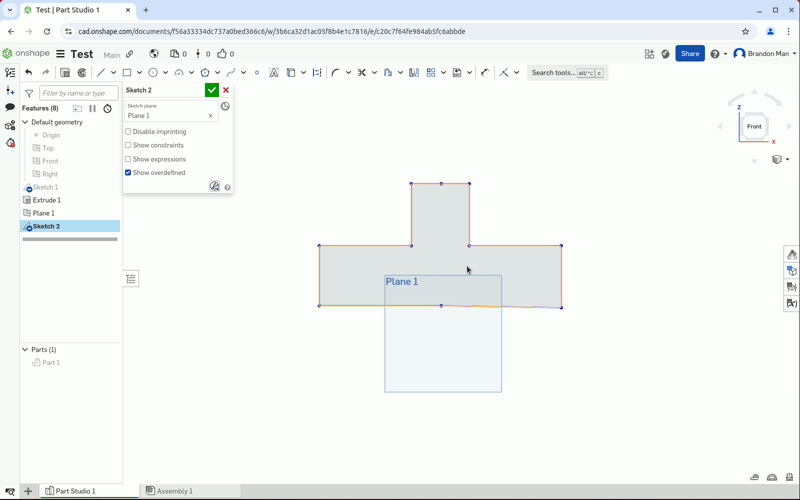
scroll(6)
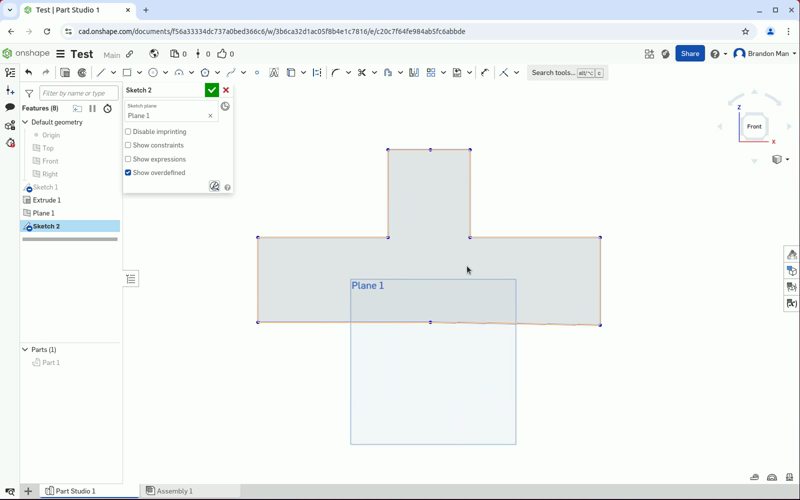
scroll(6)
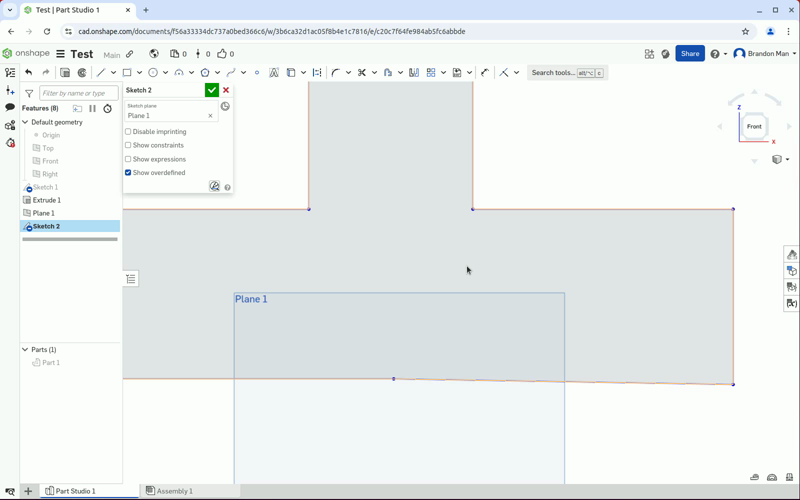
click(467, 265)
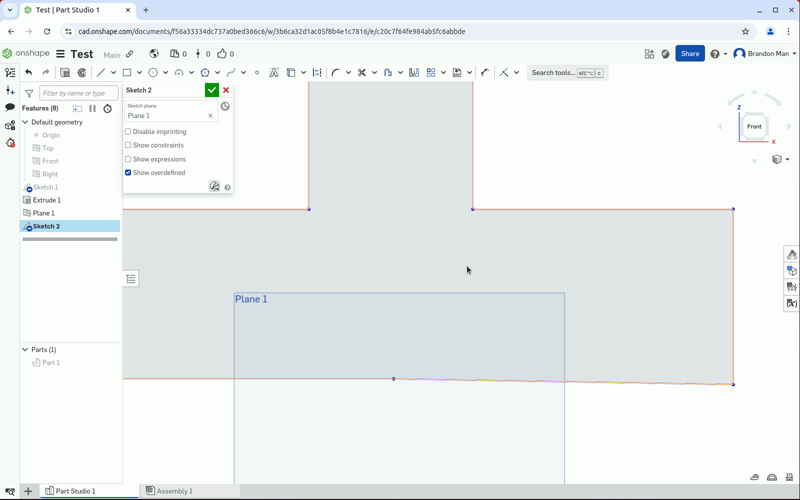
scroll(-6)
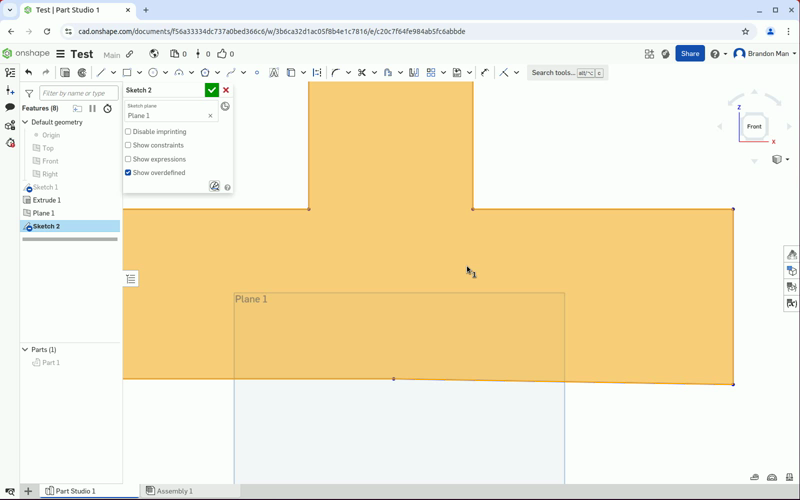
scroll(-6)
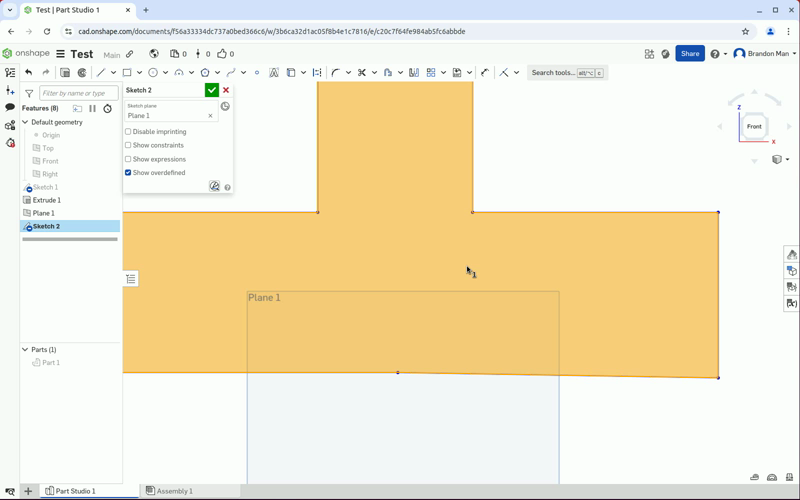
scroll(-6)
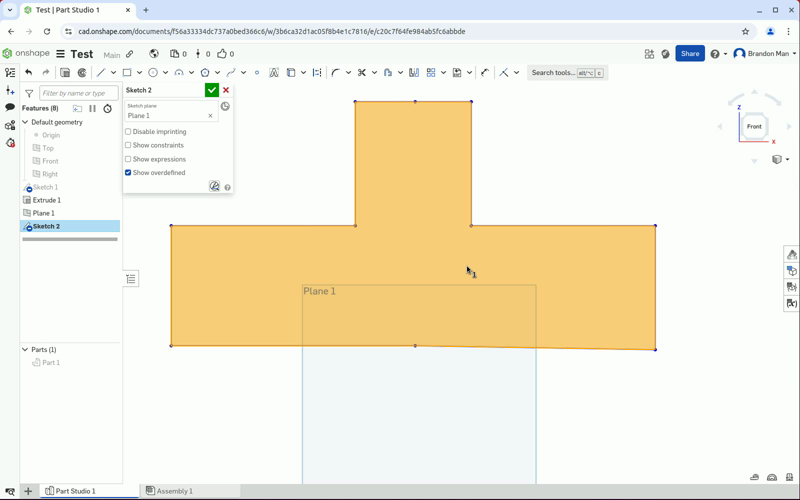
scroll(-6)
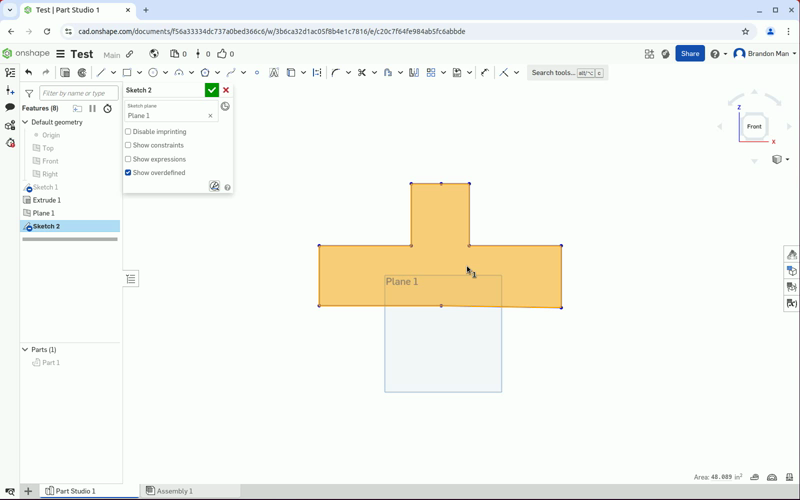
scroll(-6)
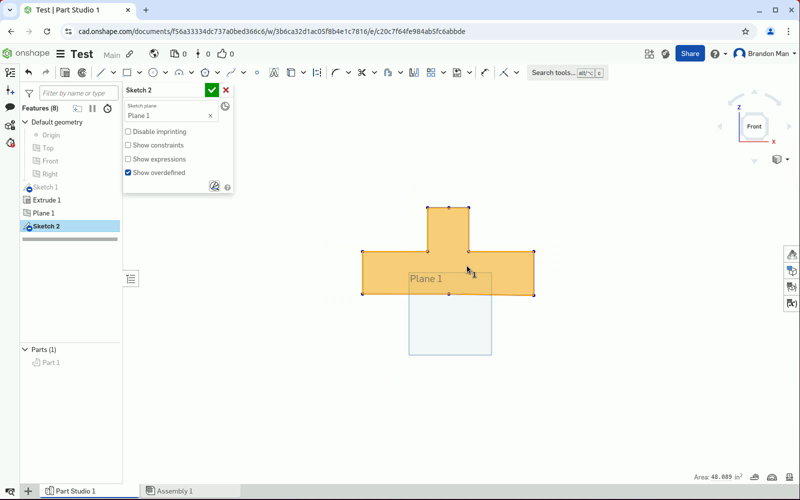
scroll(-6)
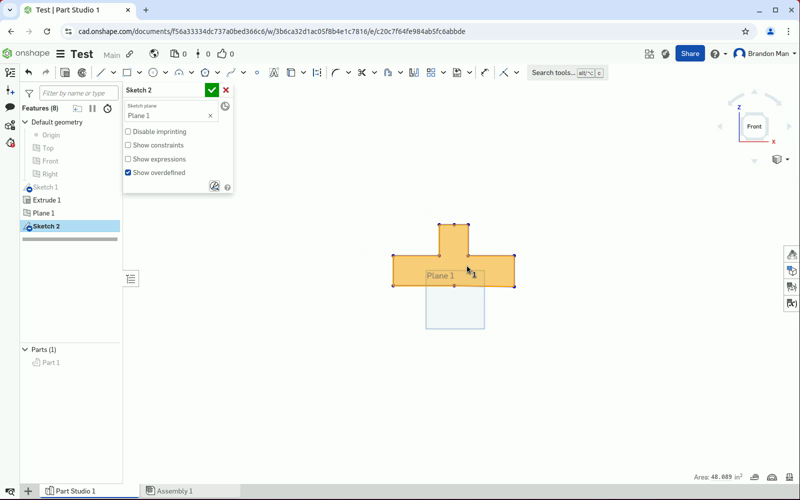
scroll(-6)
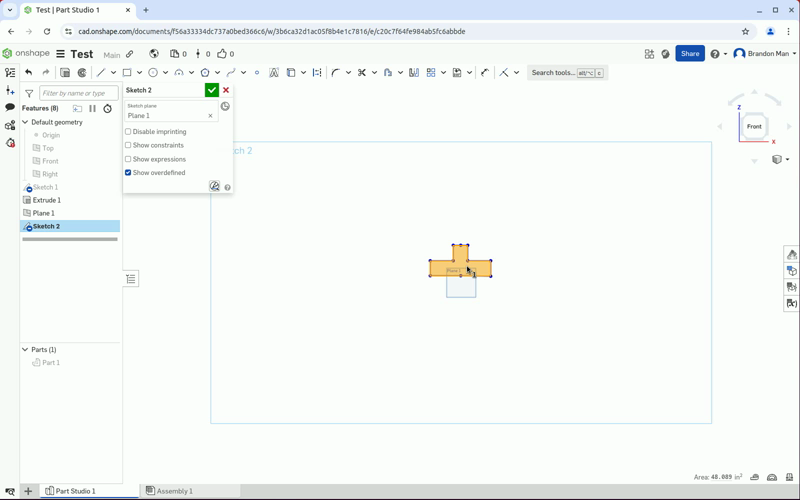
mouse_move(73, 352)
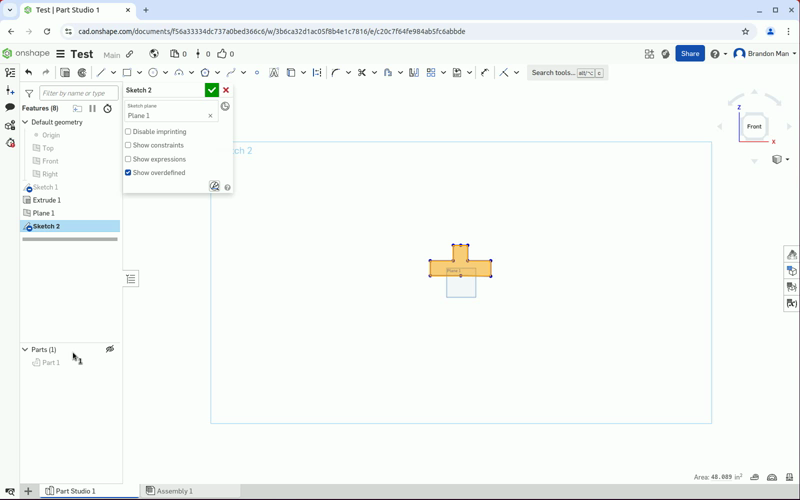
key(shift+y)
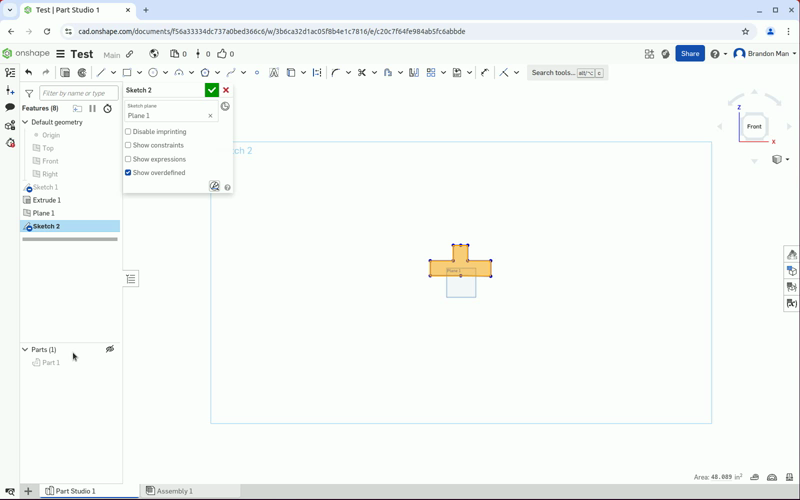
key(shift+e)
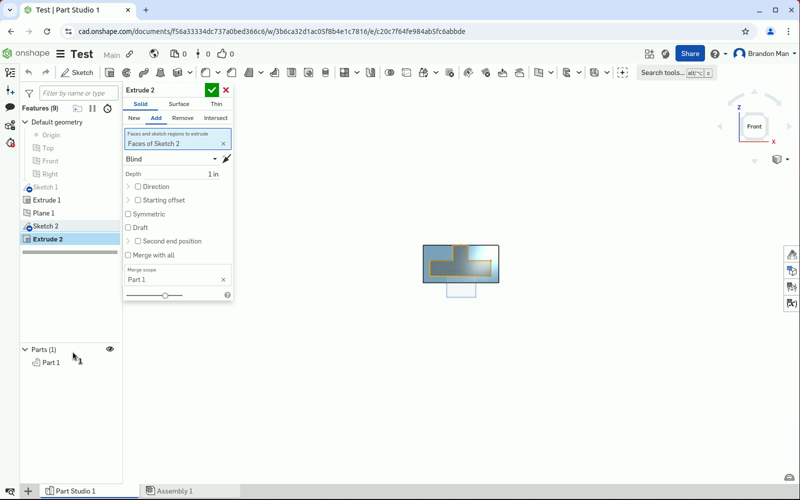
mouse_move(143, 106)
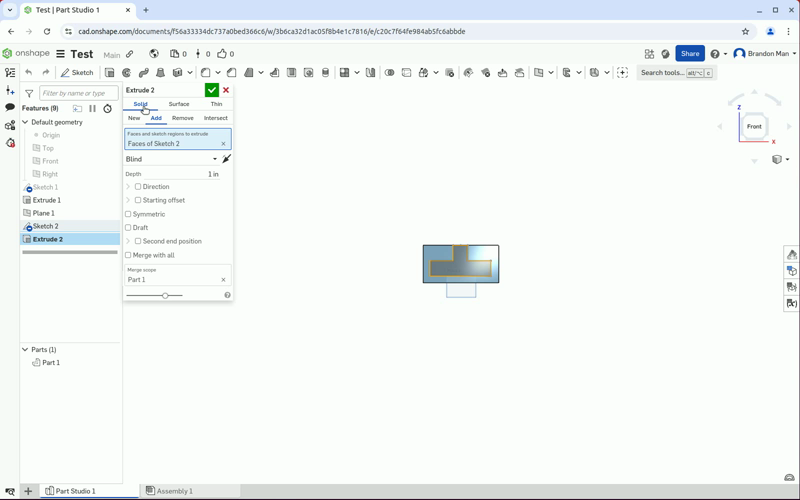
click(143, 106)
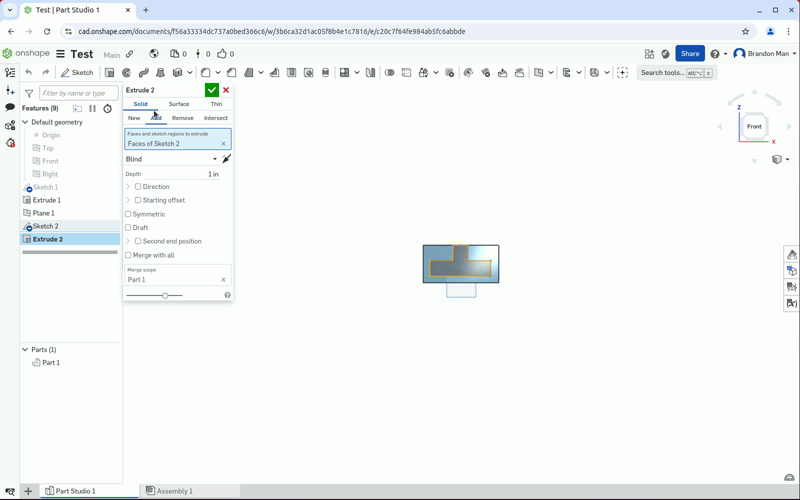
mouse_move(186, 120)
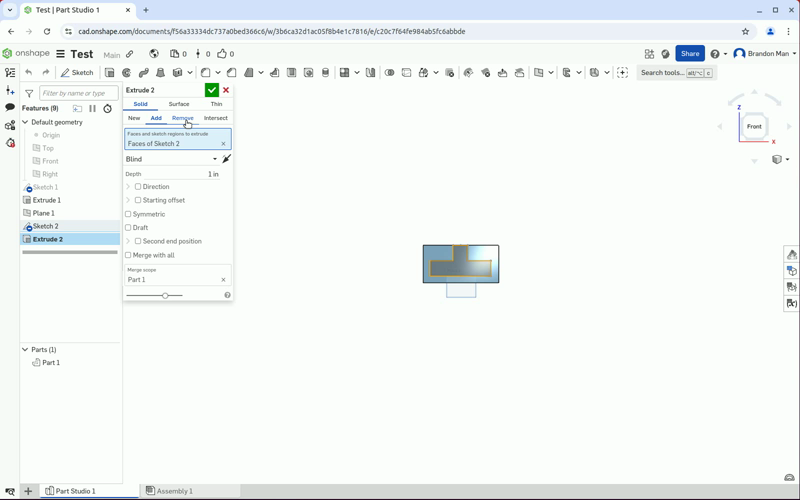
click(186, 120)
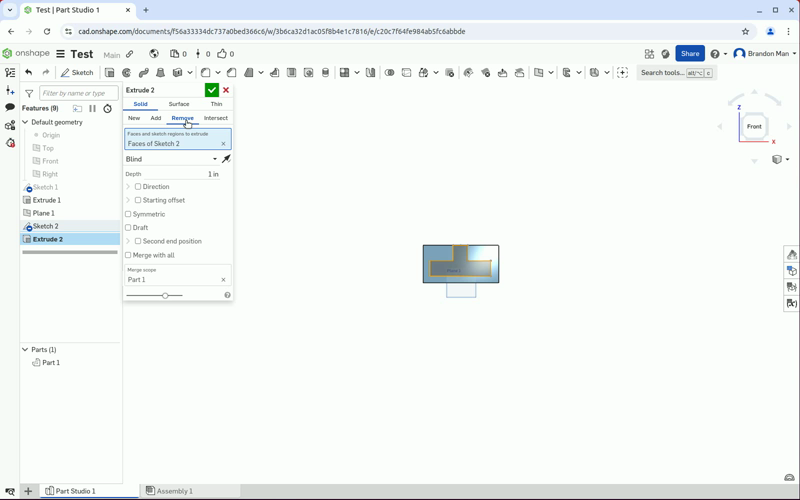
key(tab, 4)
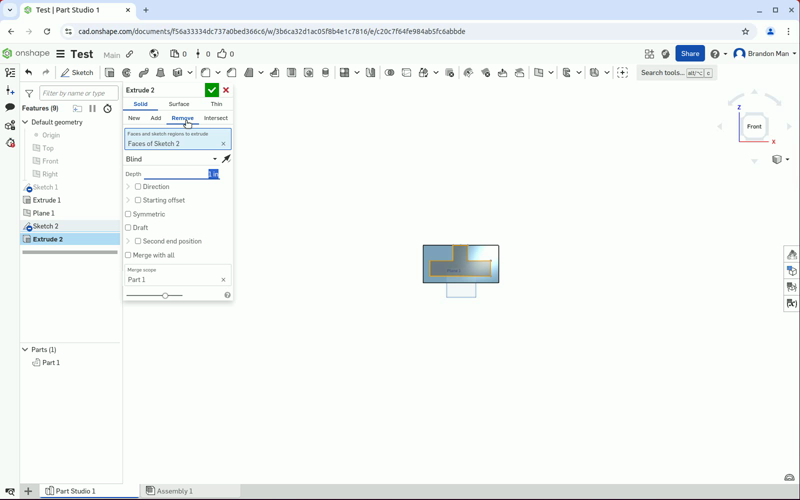
text(30.811)
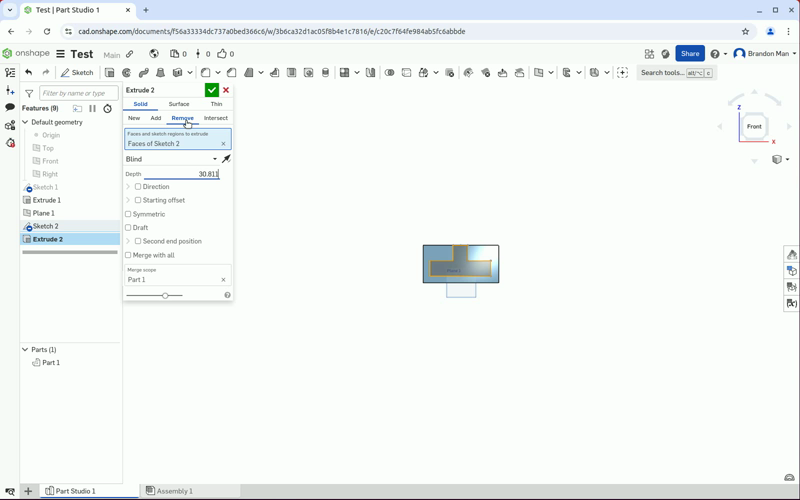
key(tab, 6)
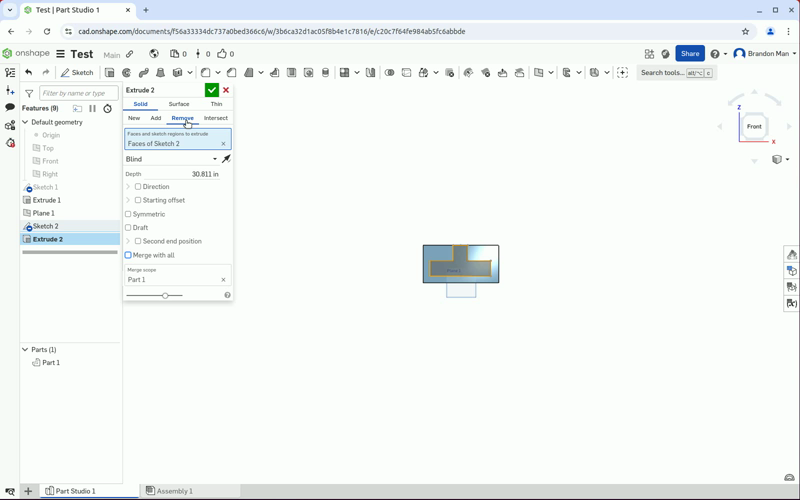
key(space)
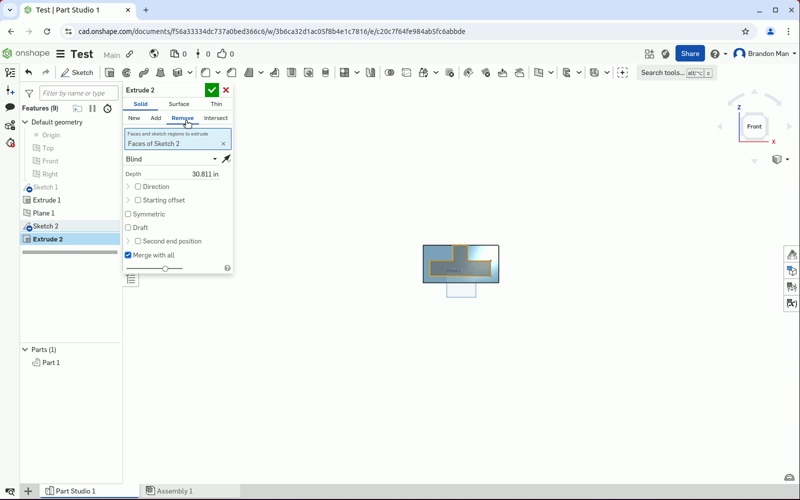
key(enter)
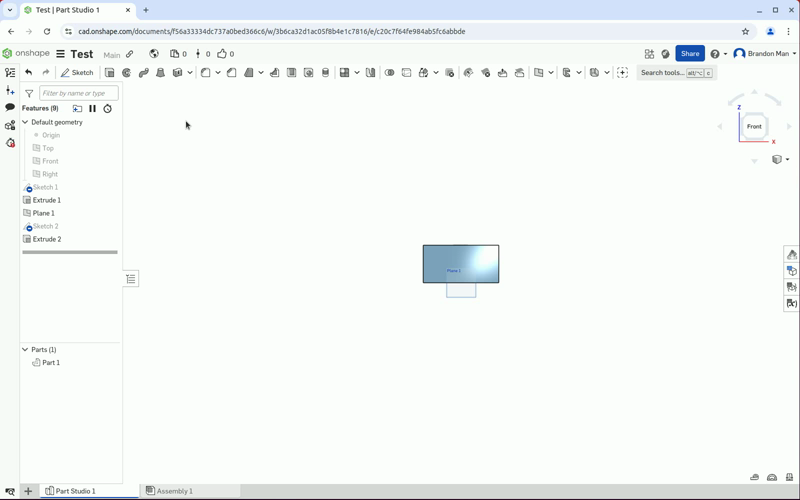
key(shift+h)
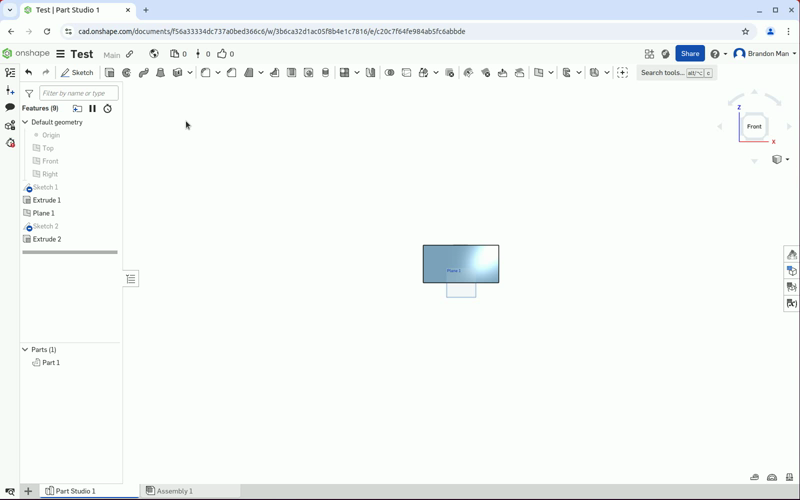
key(shift+h)
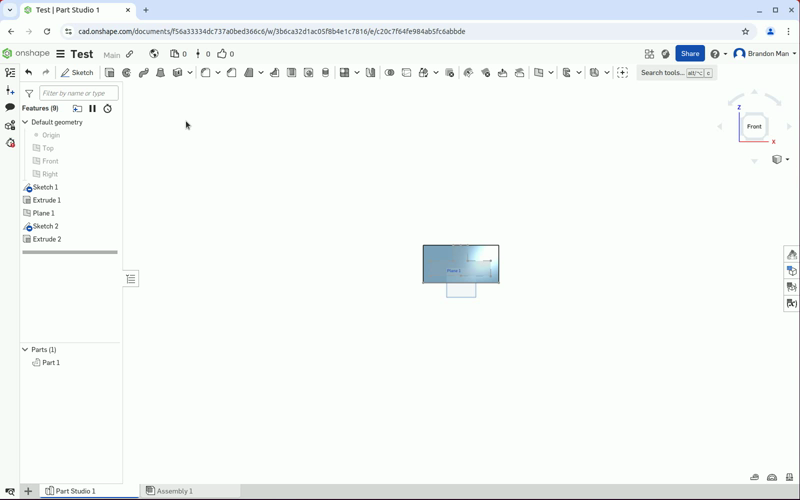
key(shift+7)
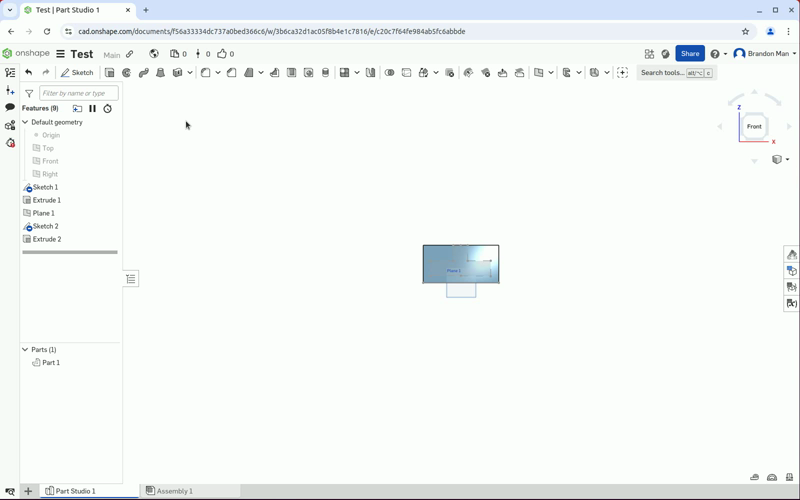
key(left, 2)
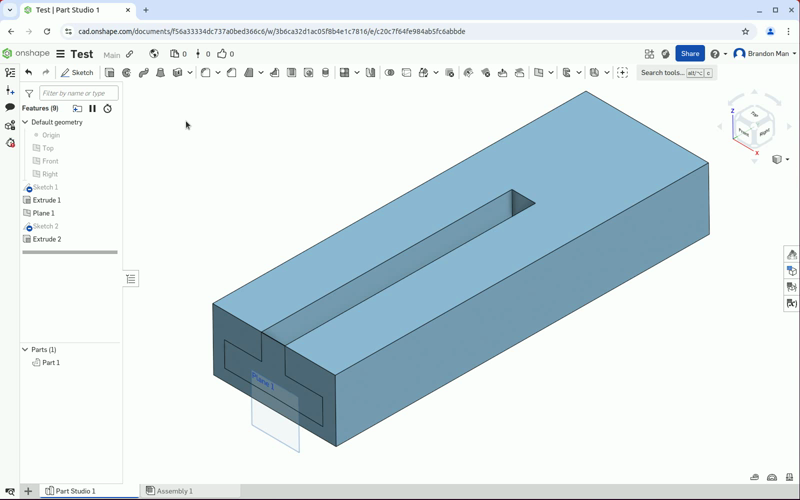
key(down, 2)
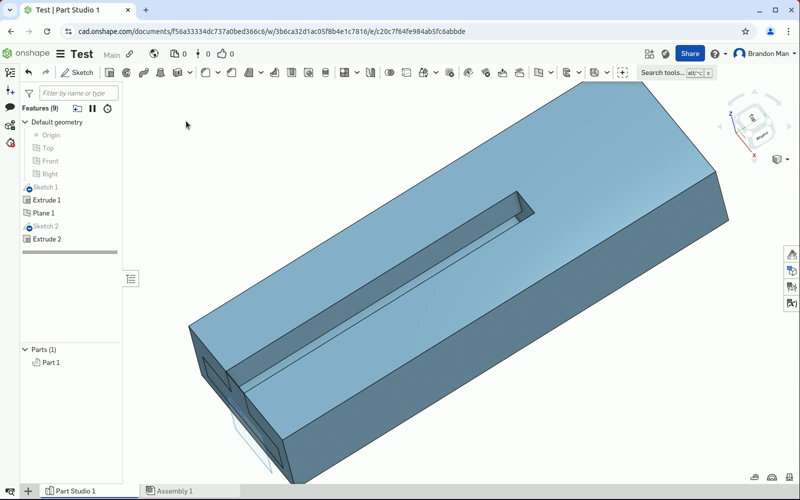
key(up, 2)
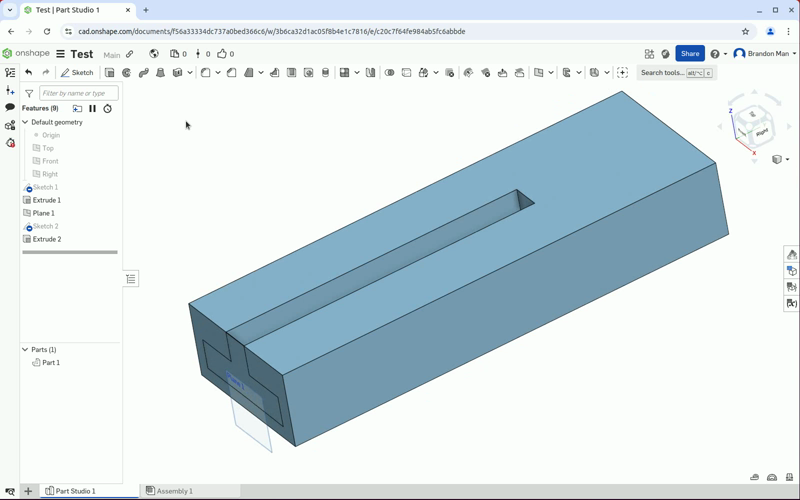
key(right, 2)
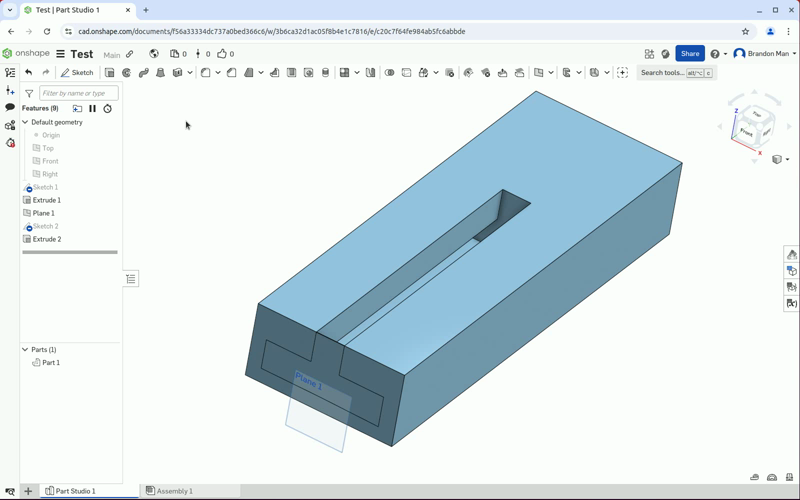
mouse_move(73, 189)
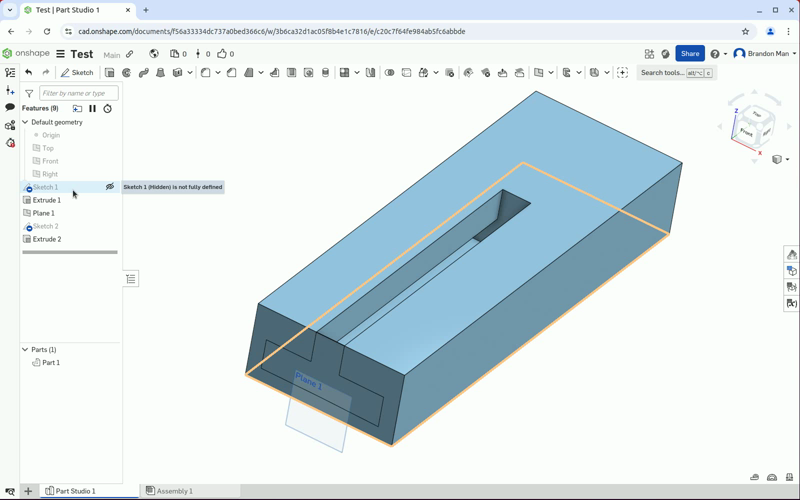
click(73, 189)